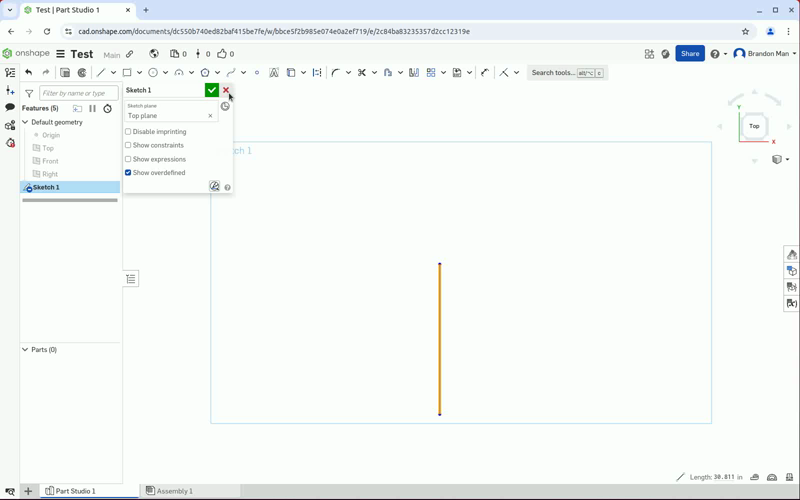
key(shift+h)
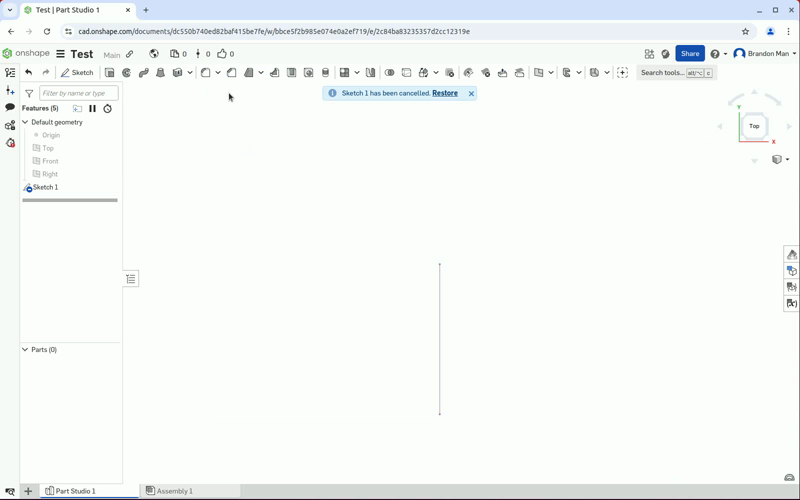
key(shift+s)
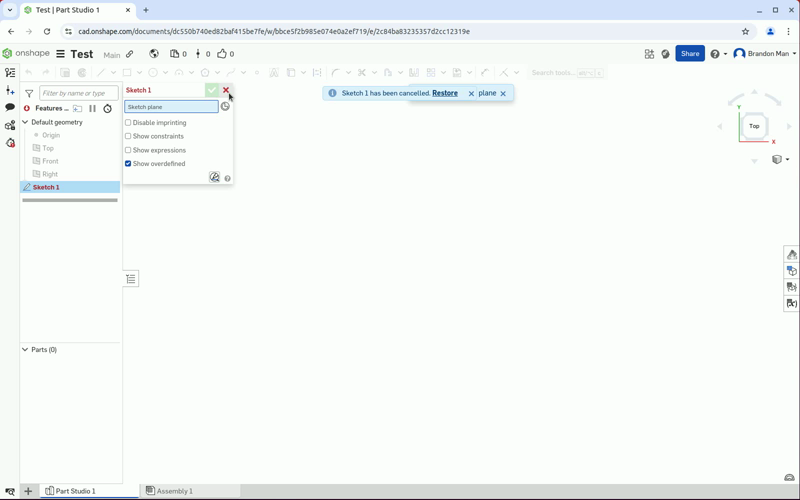
mouse_move(73, 150)
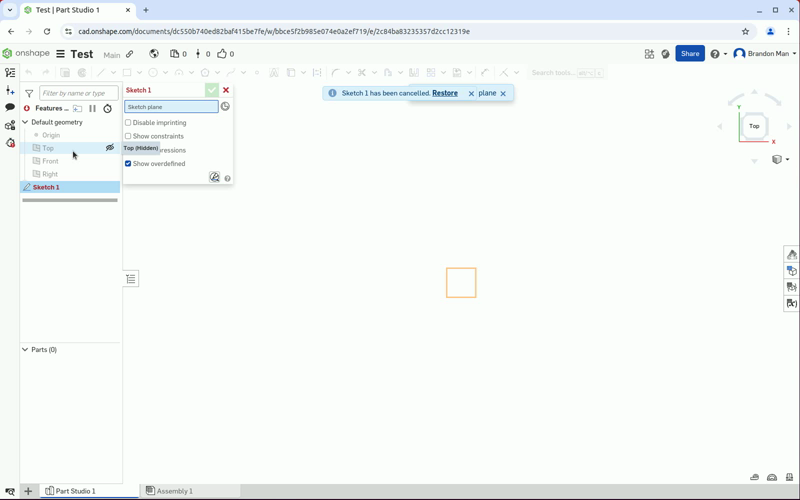
click(73, 150)
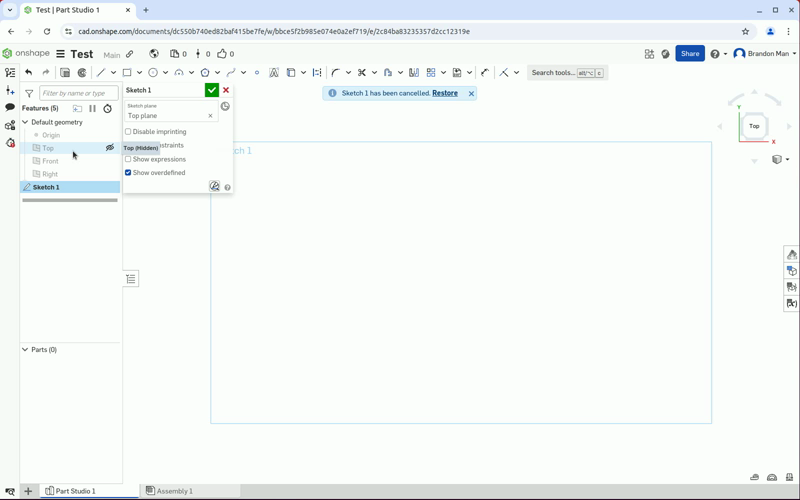
mouse_move(73, 352)
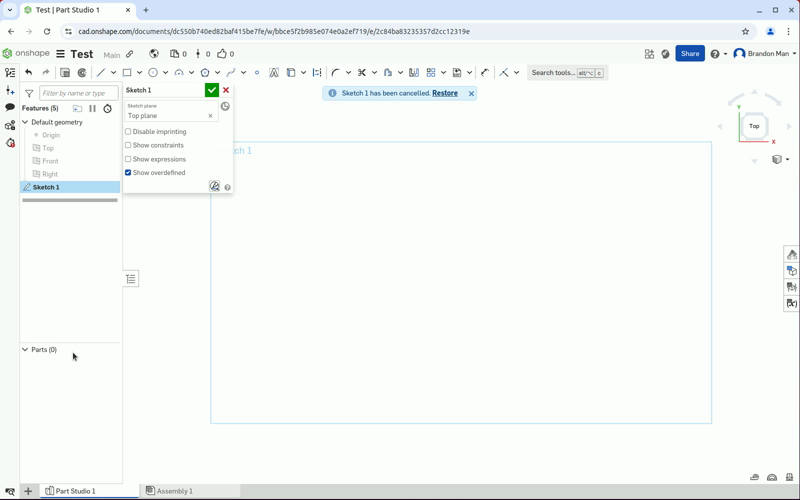
key(y)
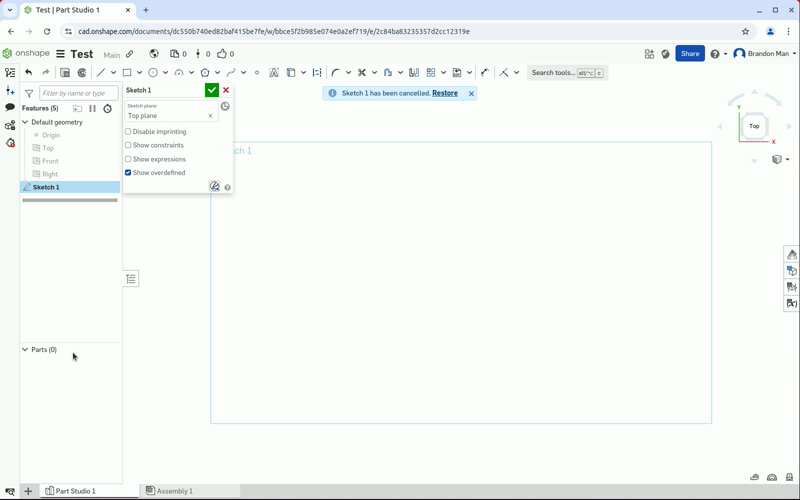
key(l)
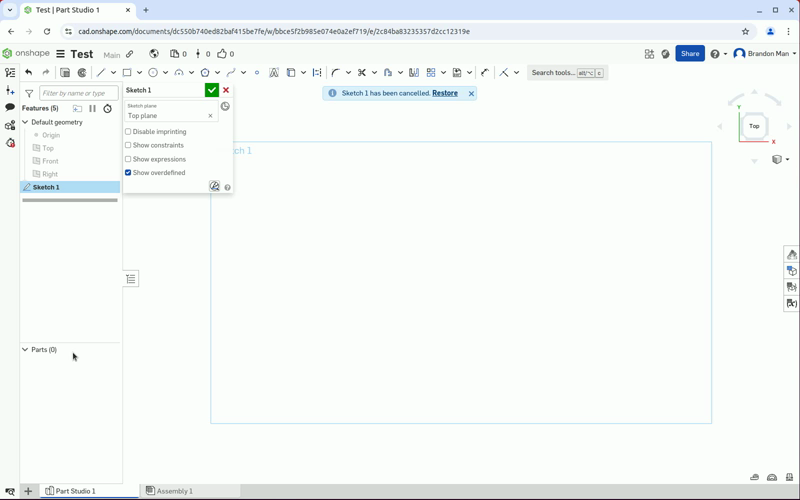
key_down(shift)
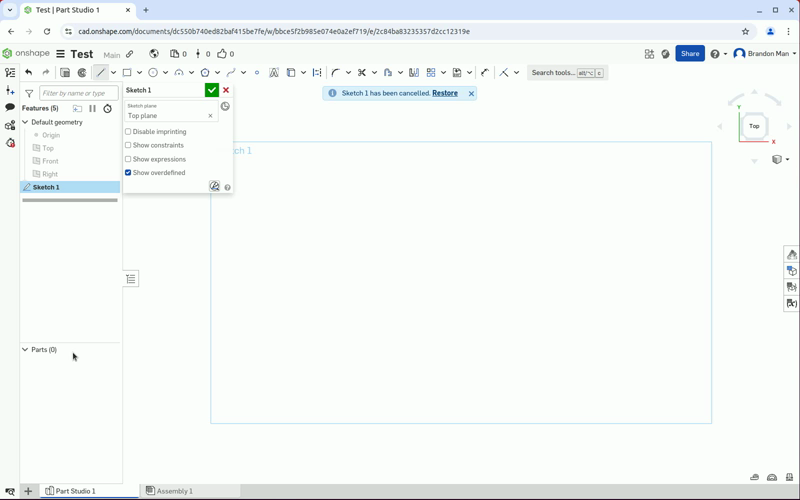
mouse_move(433, 366)
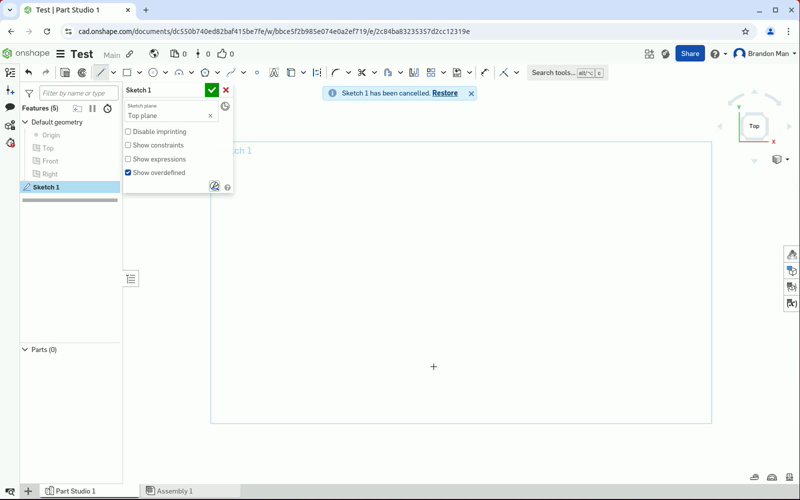
click(433, 366)
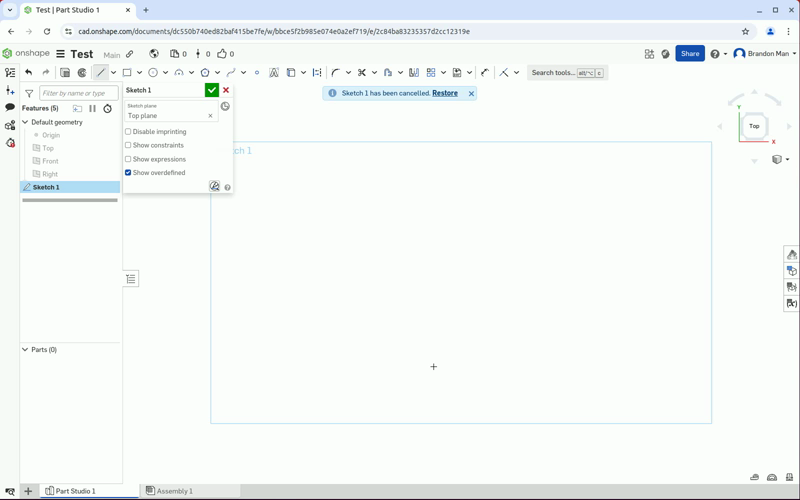
key_up(shift)
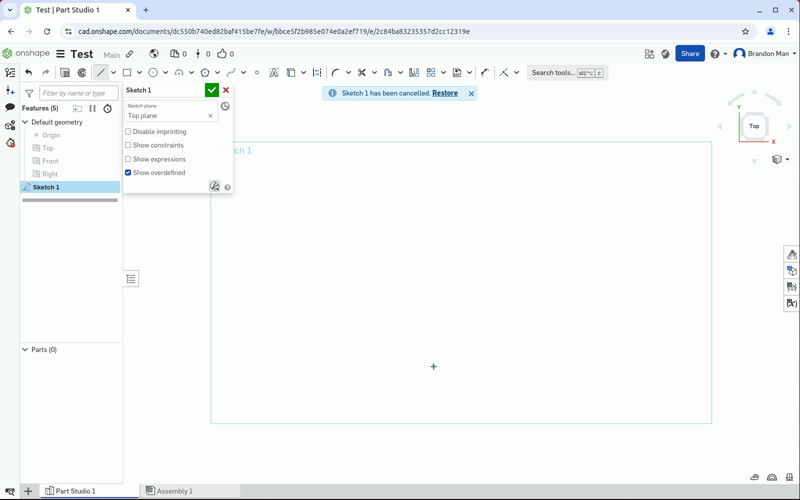
key_down(shift)
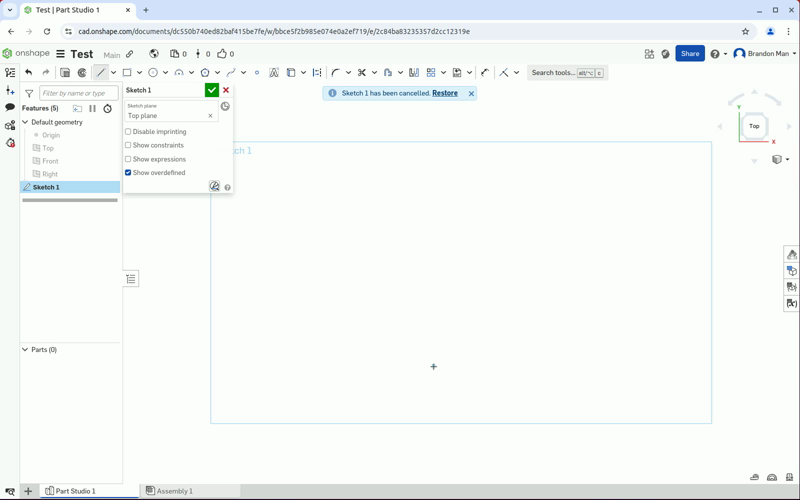
mouse_move(463, 366)
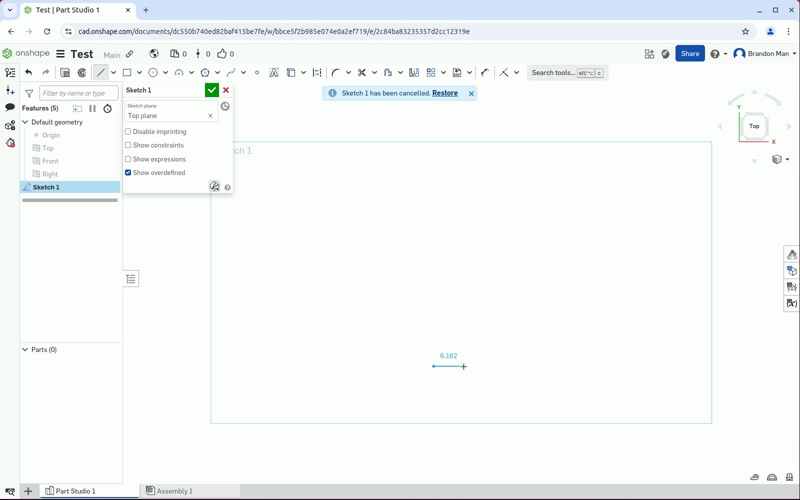
mouse_move(445, 366)
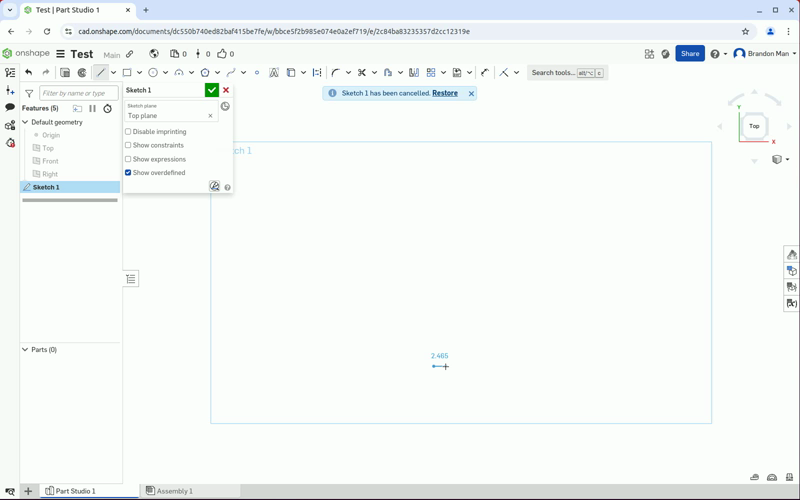
click(445, 366)
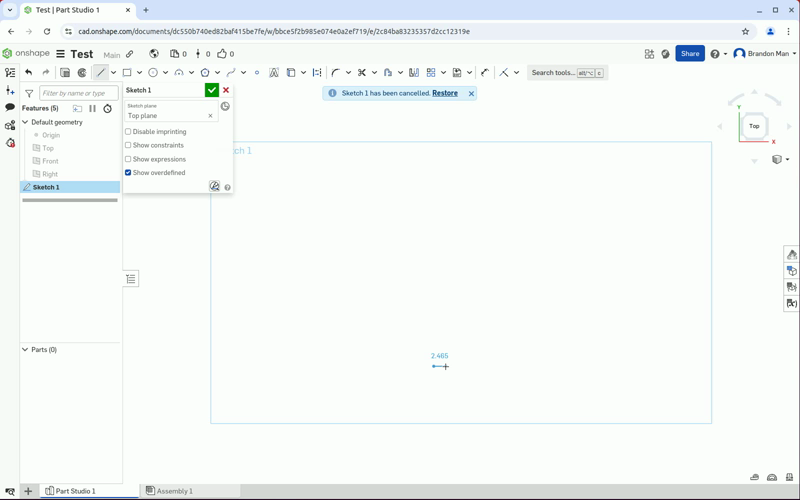
key_up(shift)
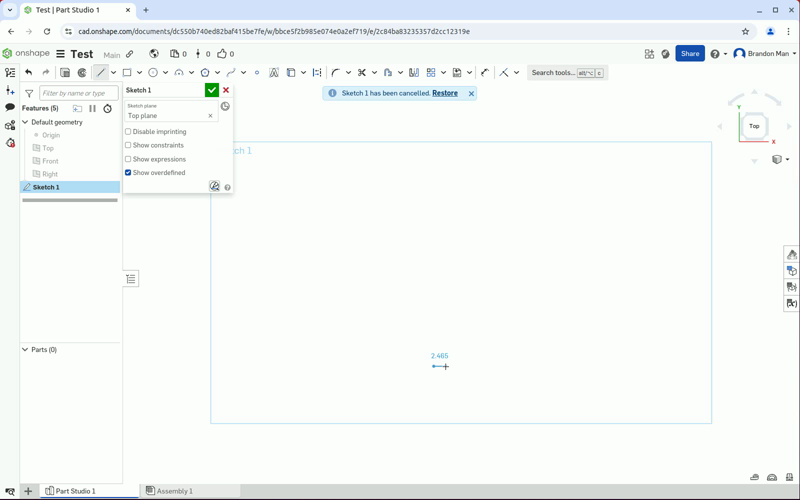
key(esc)
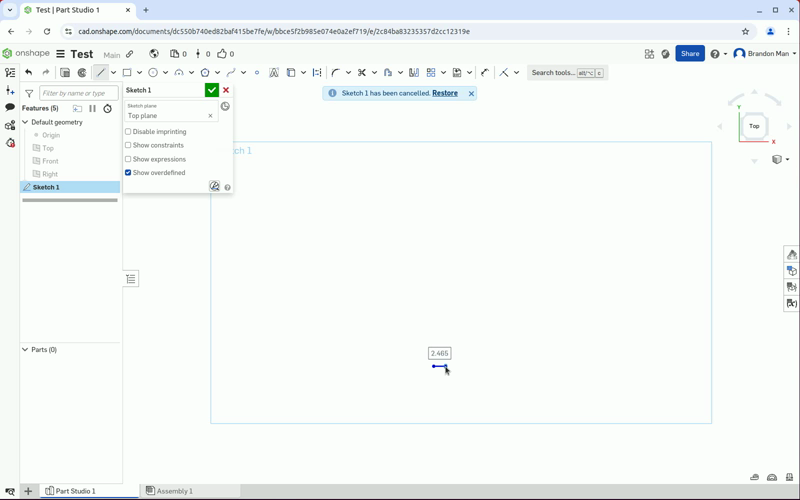
key(a)
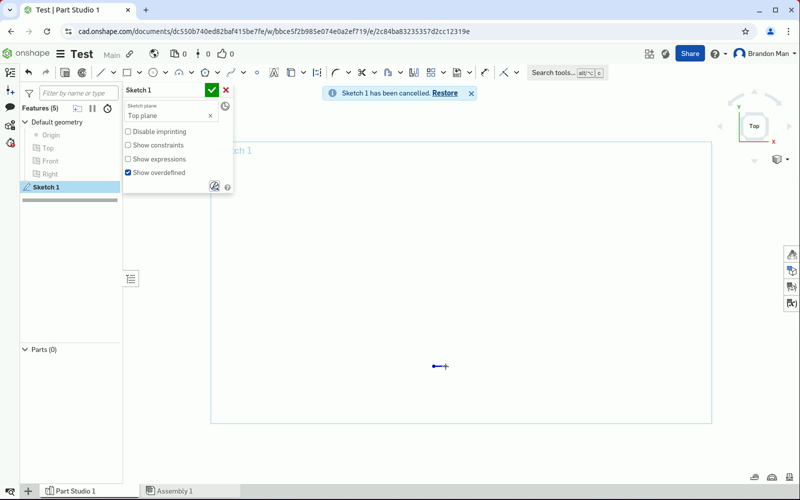
mouse_move(445, 366)
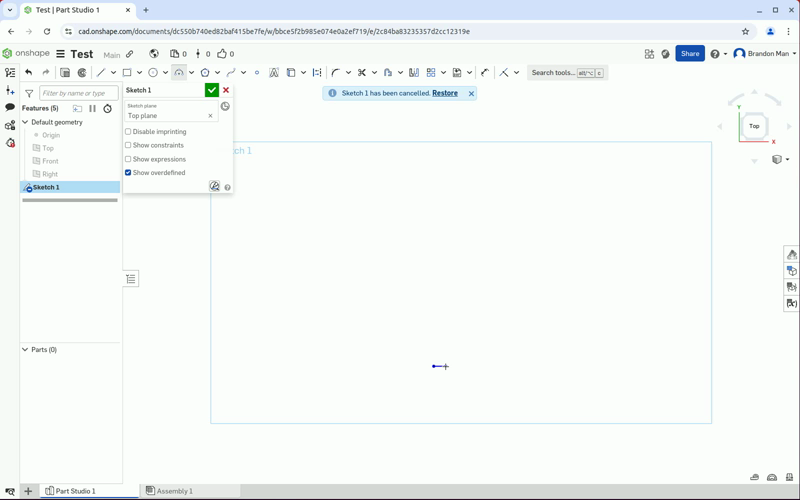
click(445, 366)
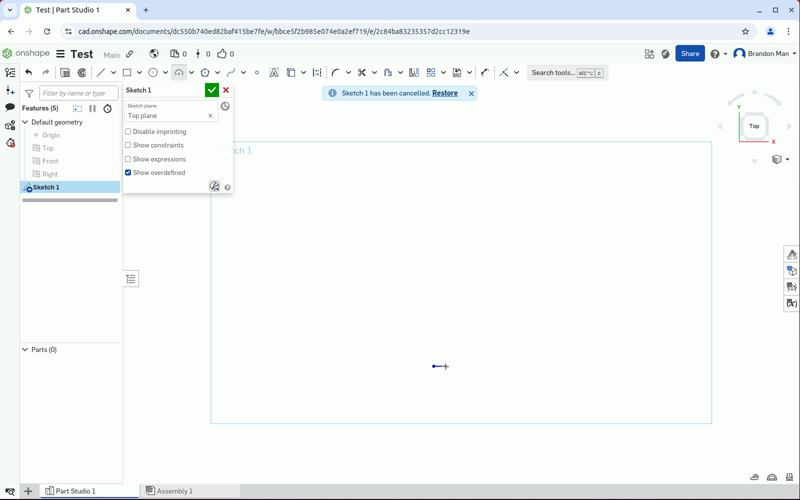
key_down(shift)
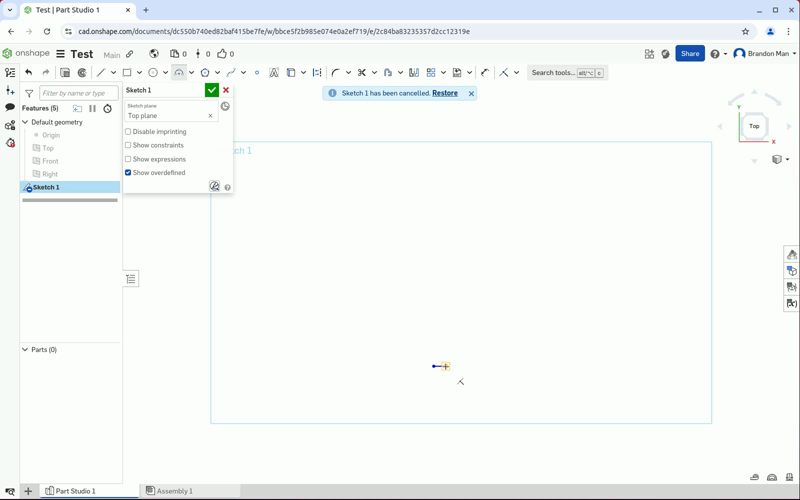
mouse_move(480, 366)
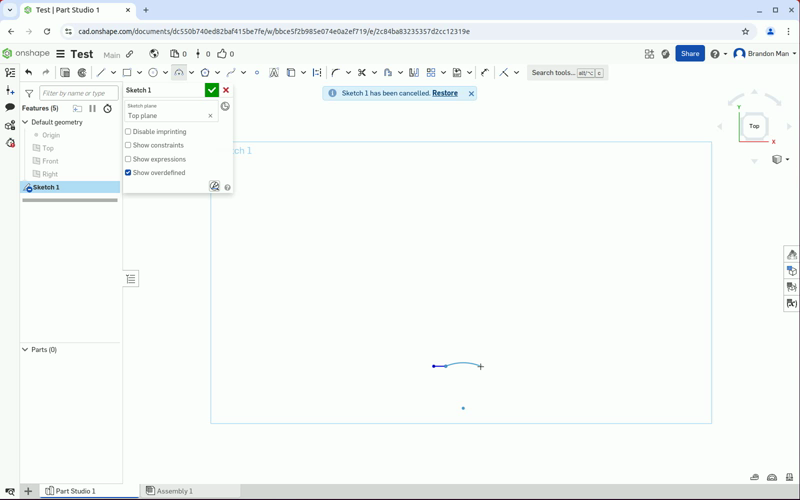
click(480, 366)
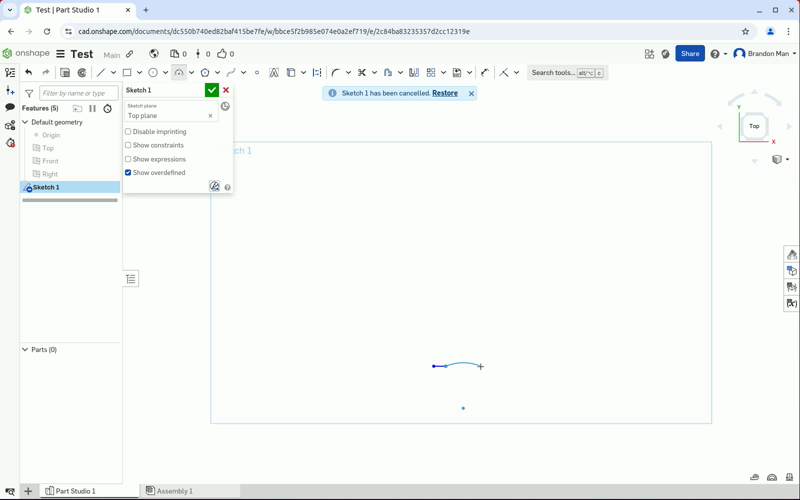
mouse_move(463, 350)
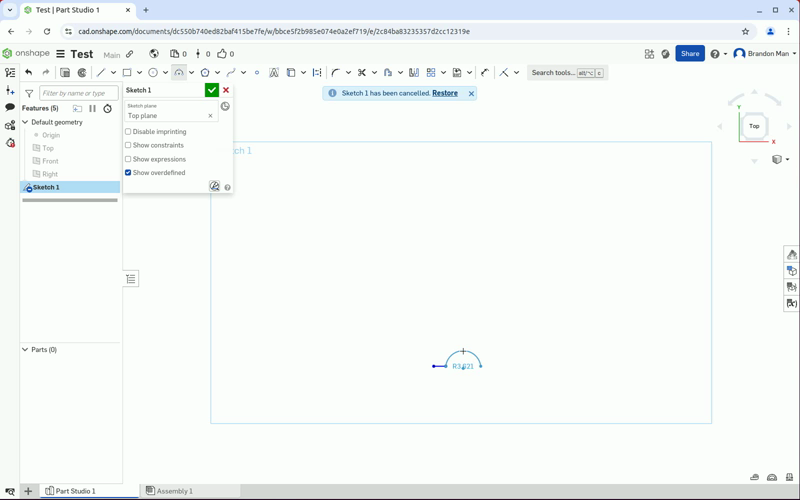
click(463, 350)
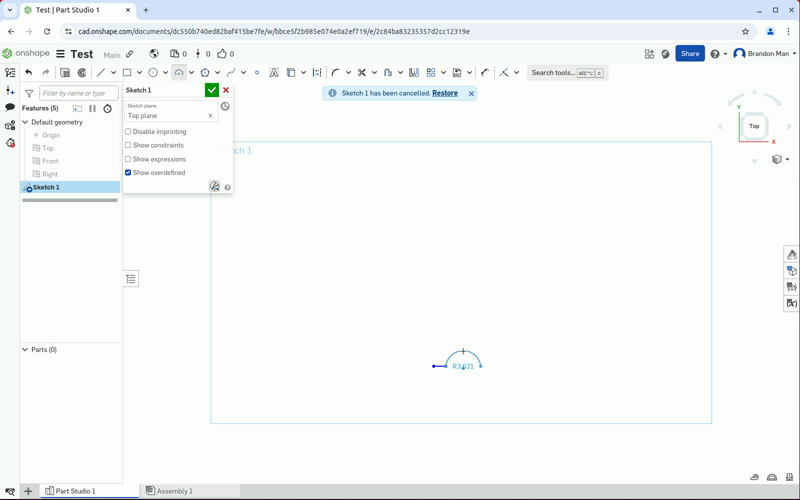
key_up(shift)
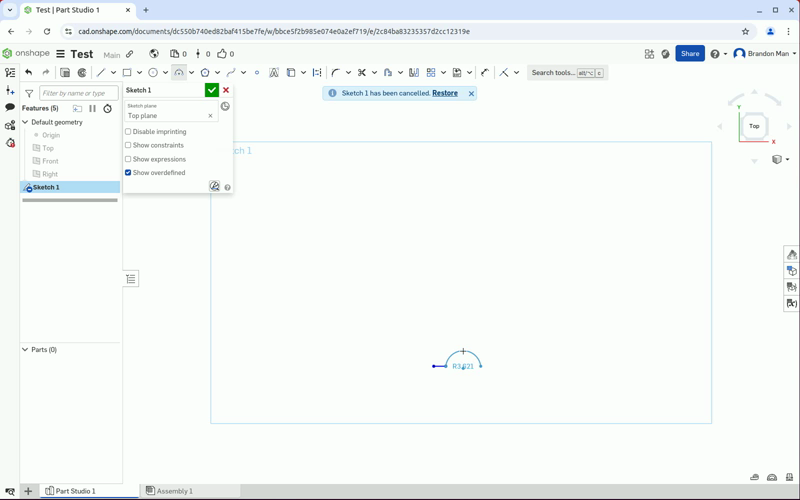
key(esc)
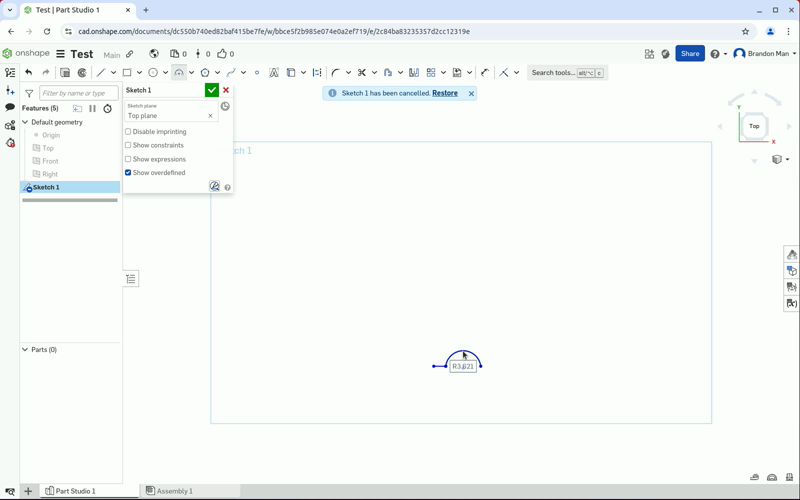
key(l)
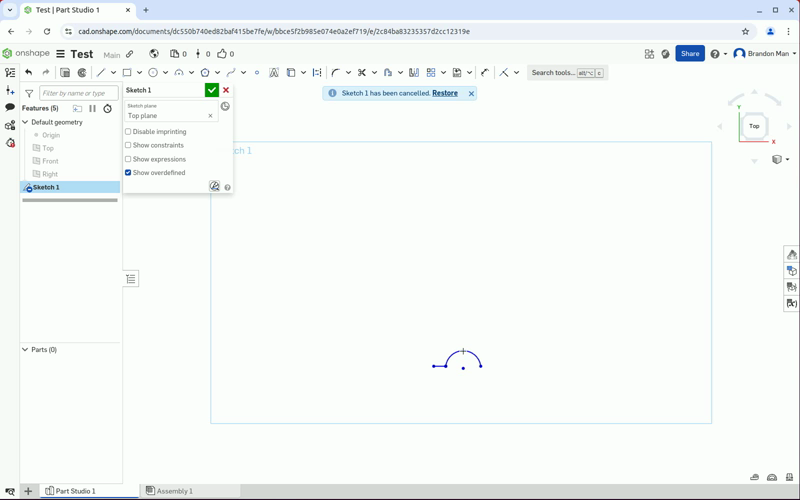
mouse_move(480, 366)
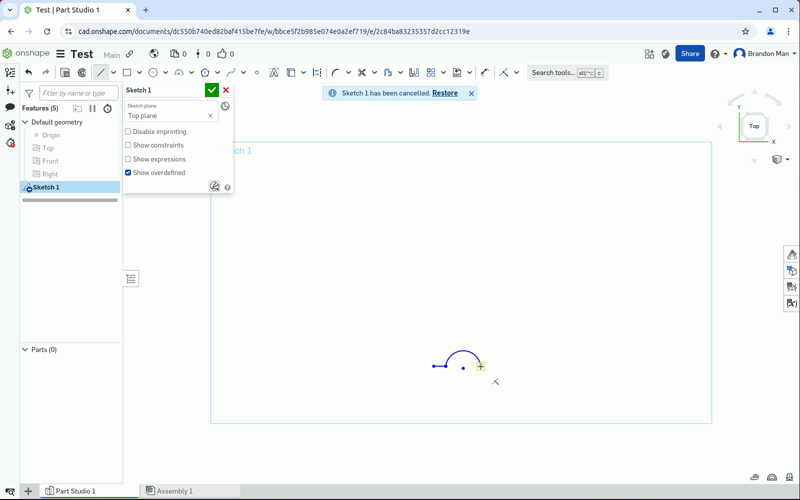
click(480, 366)
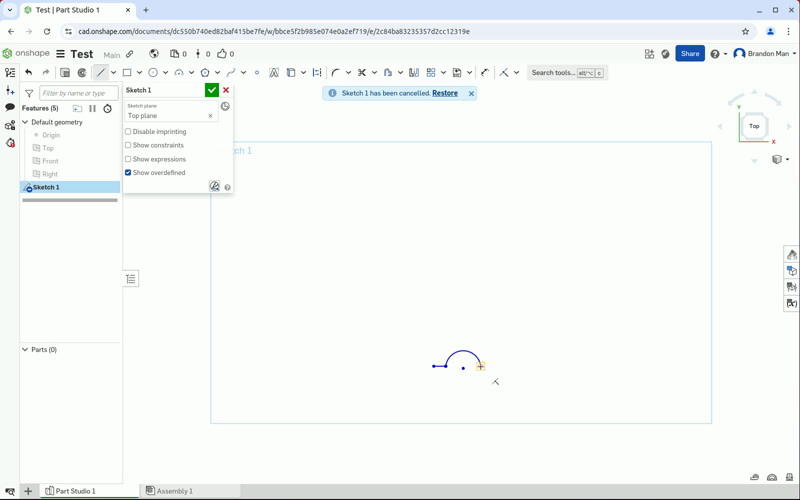
key_down(shift)
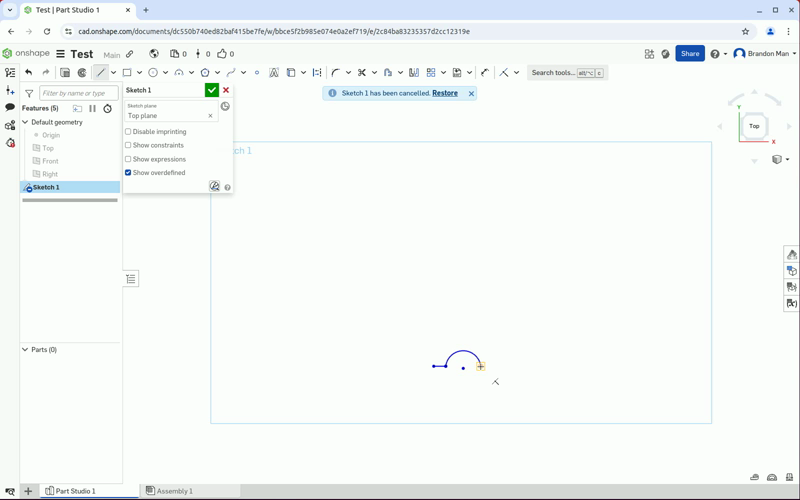
mouse_move(510, 366)
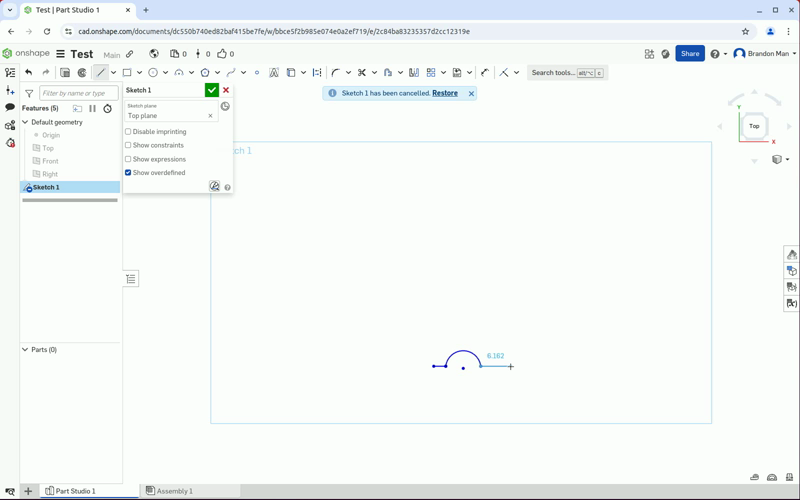
mouse_move(491, 366)
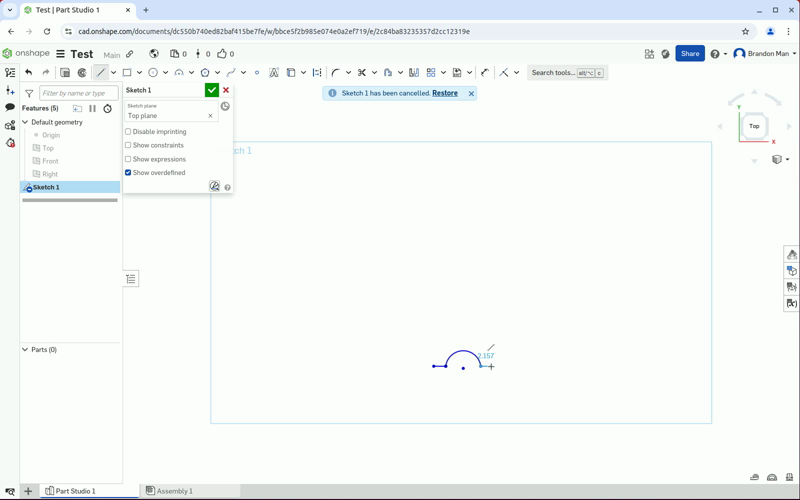
click(491, 366)
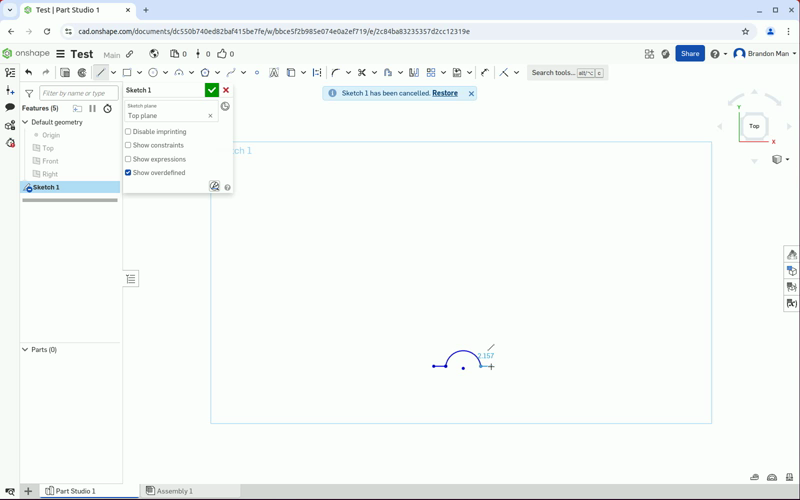
key_up(shift)
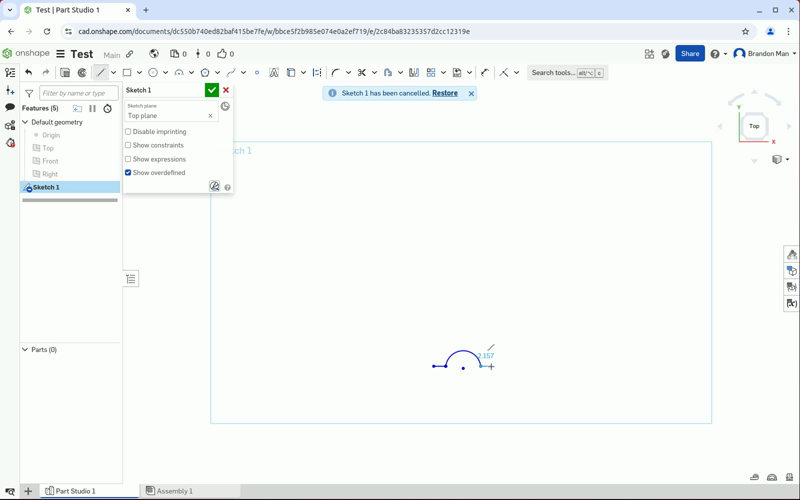
key_down(shift)
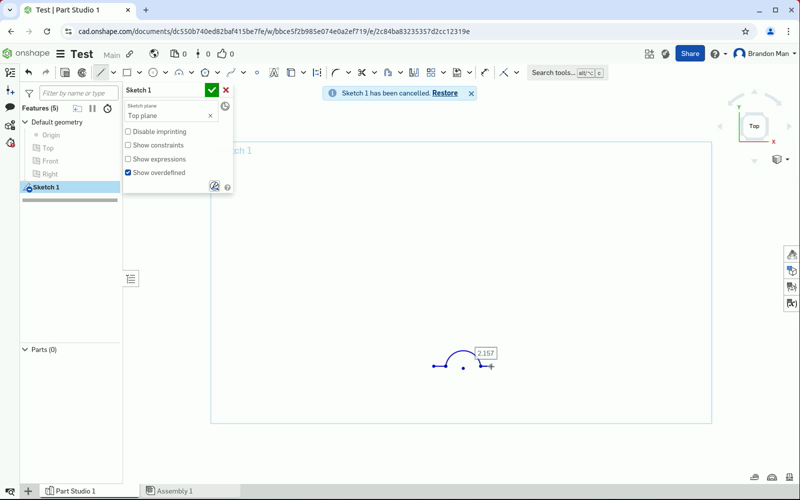
mouse_move(491, 201)
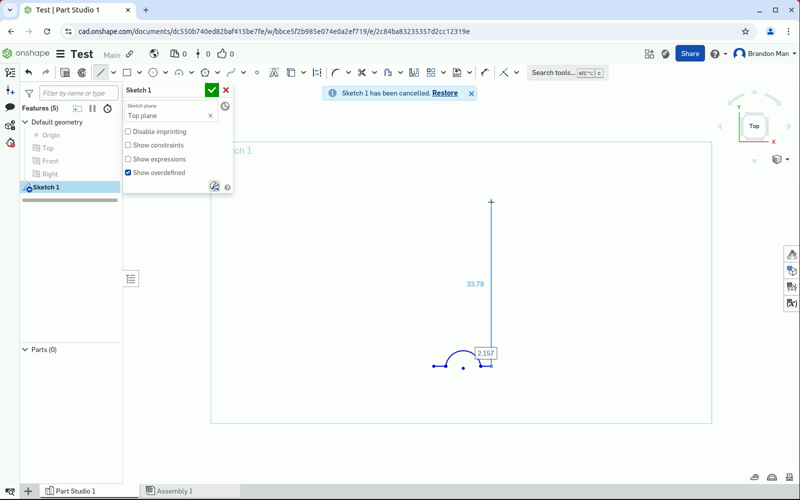
click(491, 201)
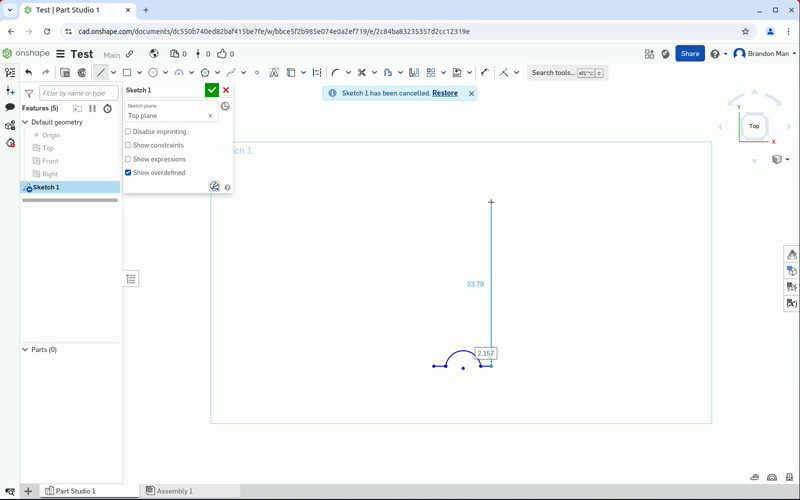
key_up(shift)
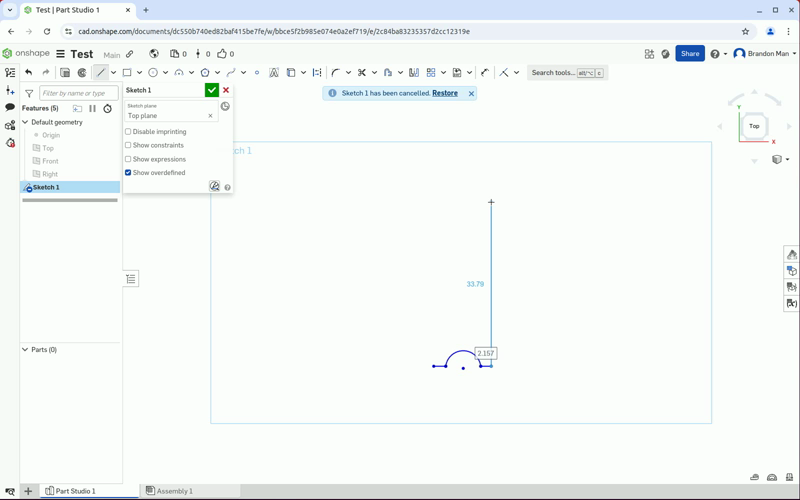
key_down(shift)
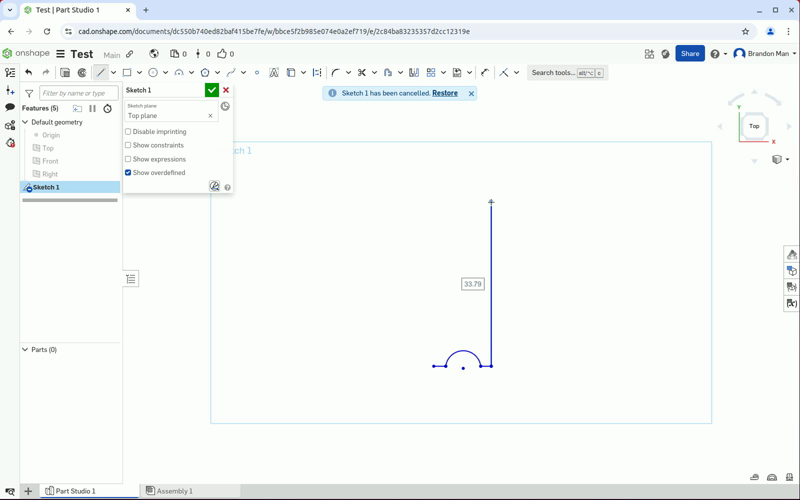
mouse_move(521, 201)
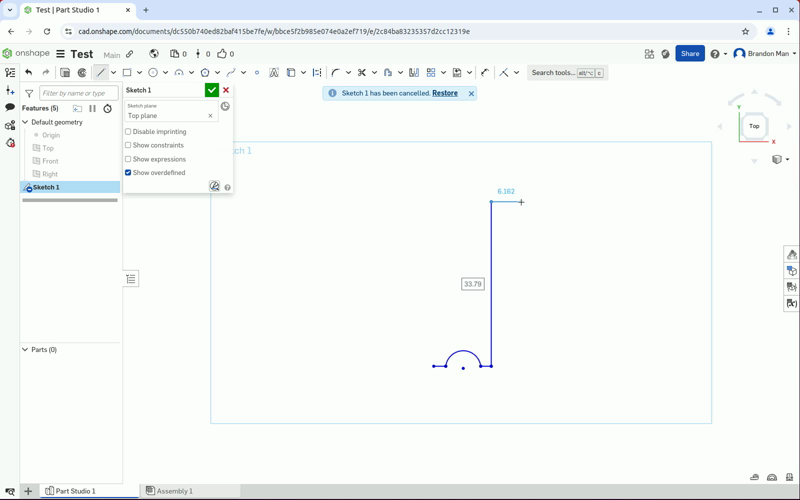
mouse_move(480, 201)
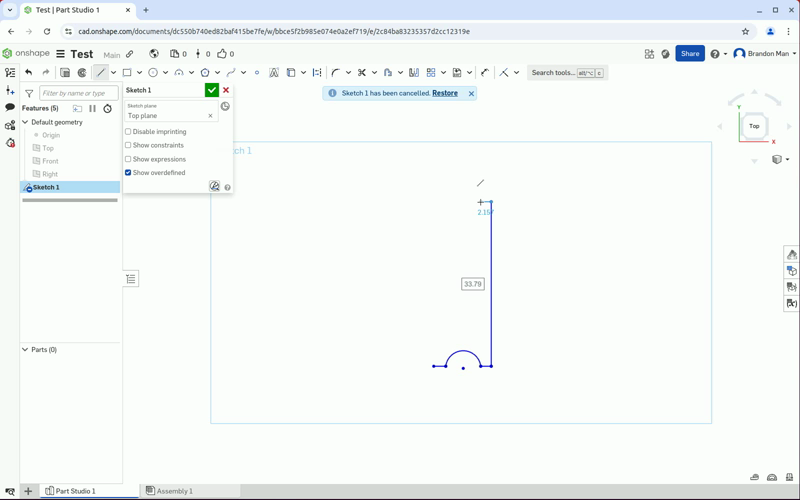
click(480, 201)
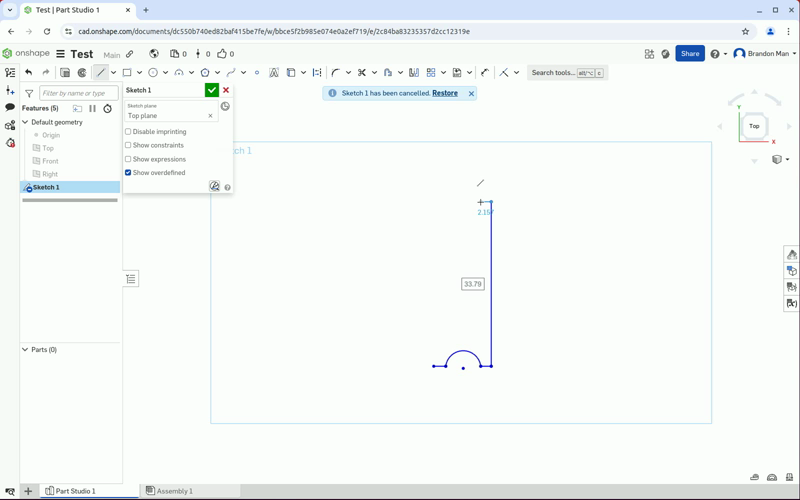
key_up(shift)
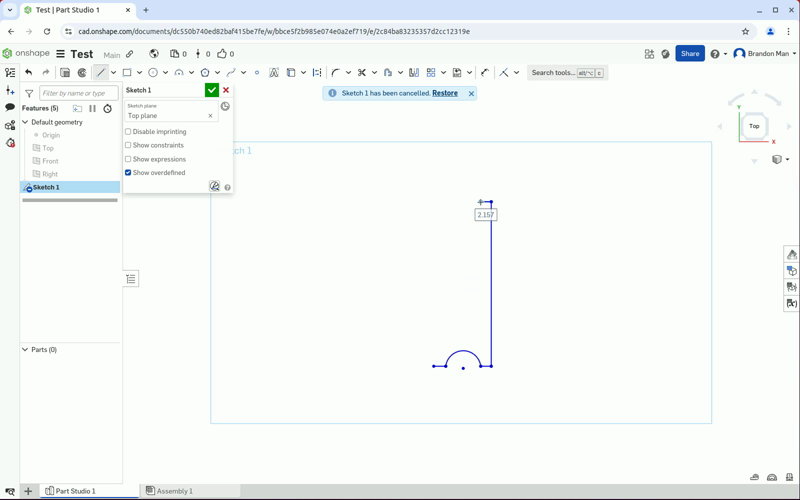
key(esc)
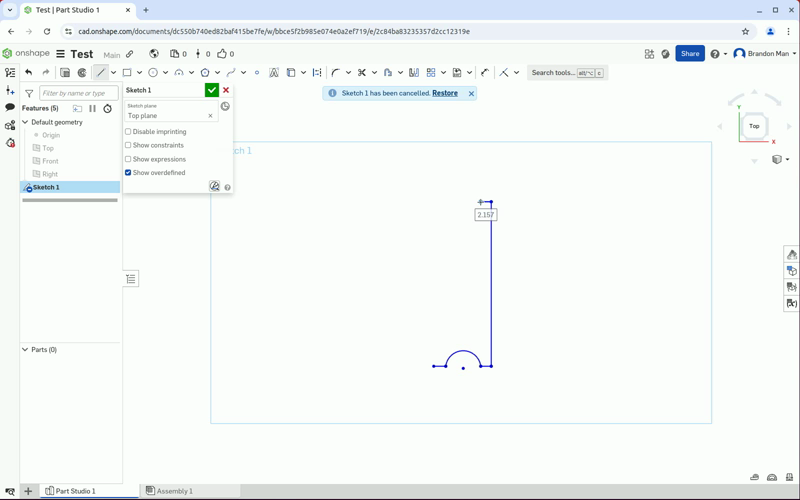
key(a)
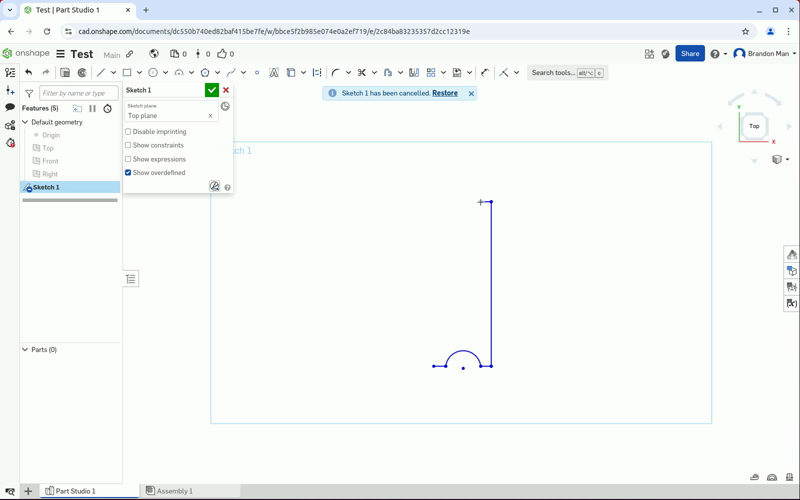
mouse_move(480, 201)
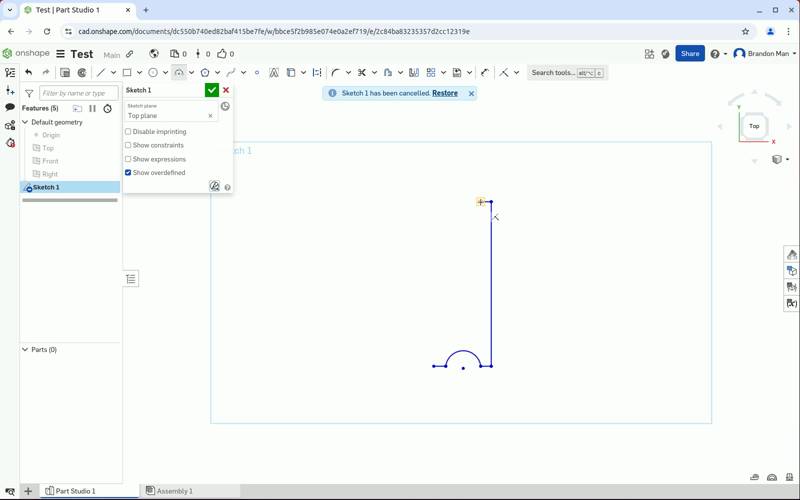
click(480, 201)
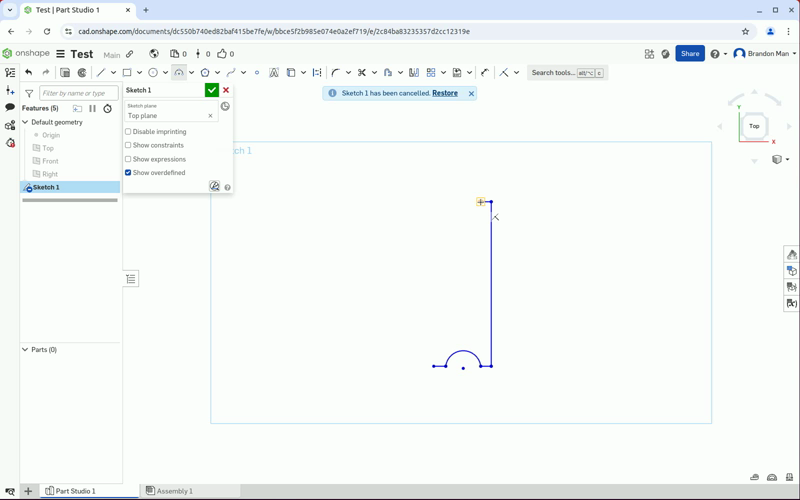
key_down(shift)
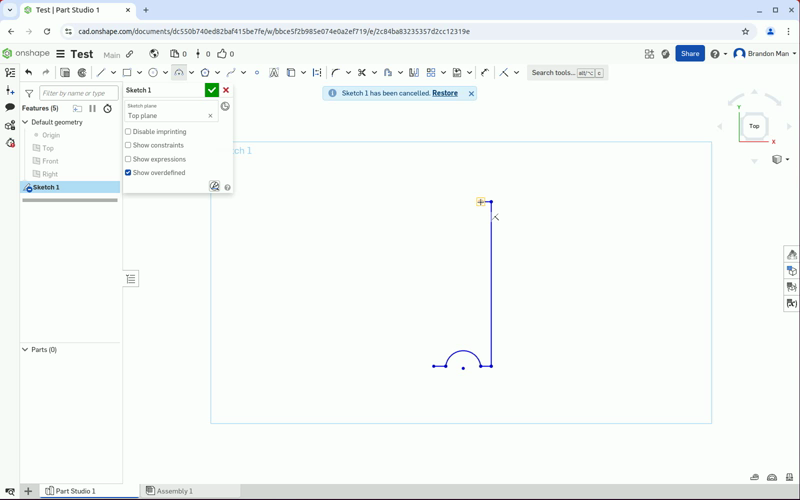
mouse_move(445, 201)
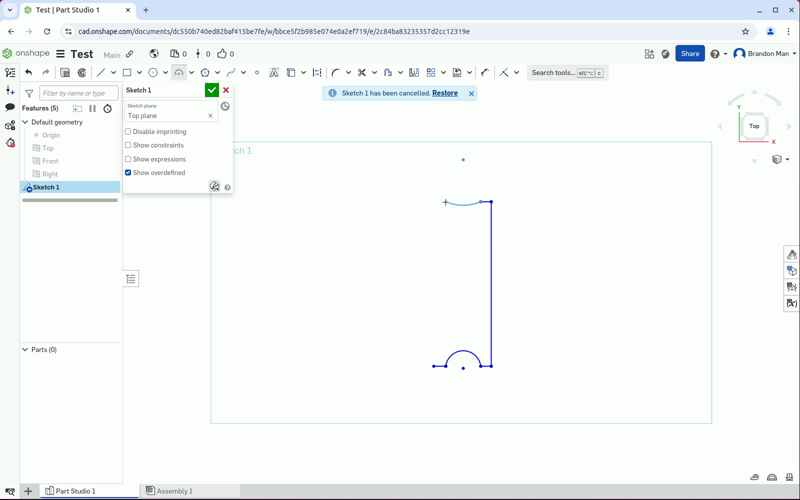
click(445, 201)
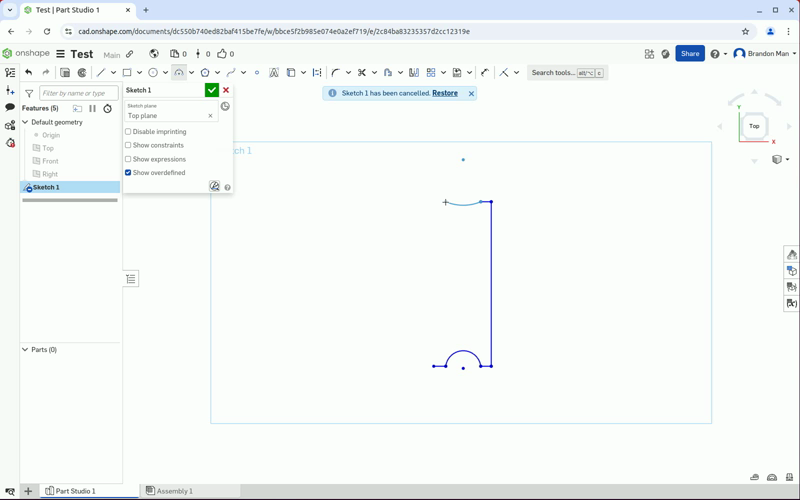
mouse_move(463, 218)
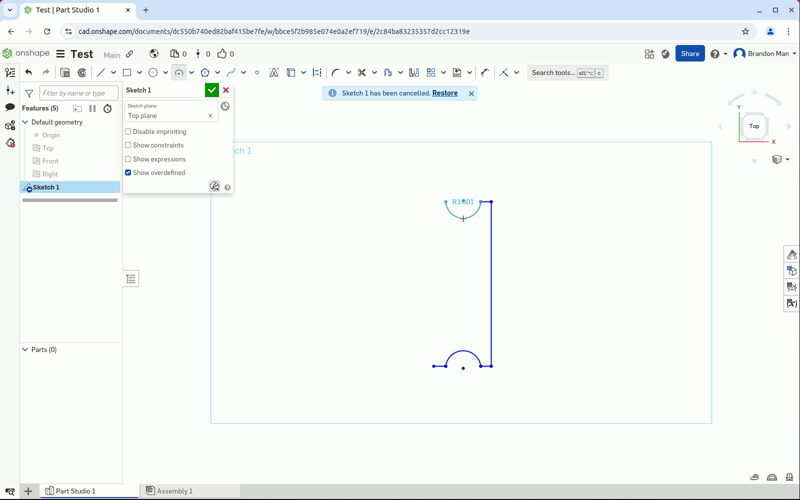
click(463, 218)
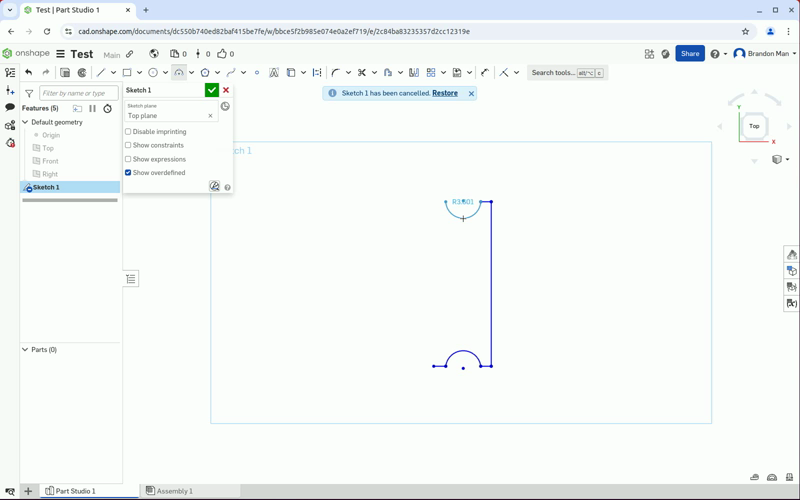
key_up(shift)
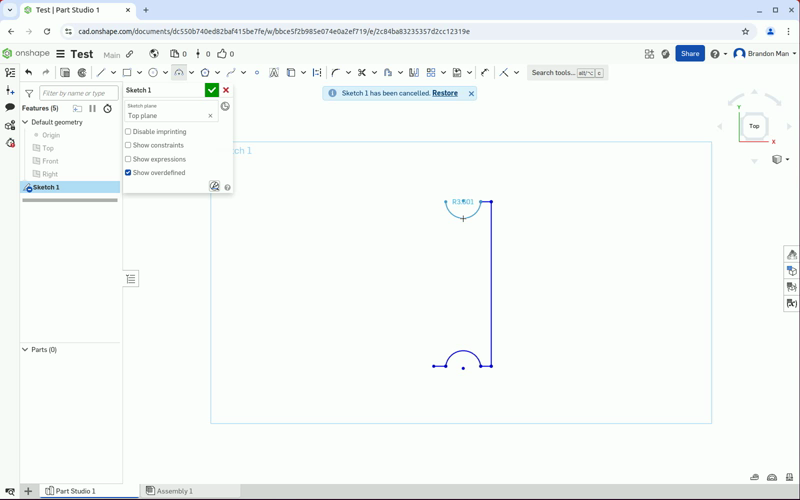
key(esc)
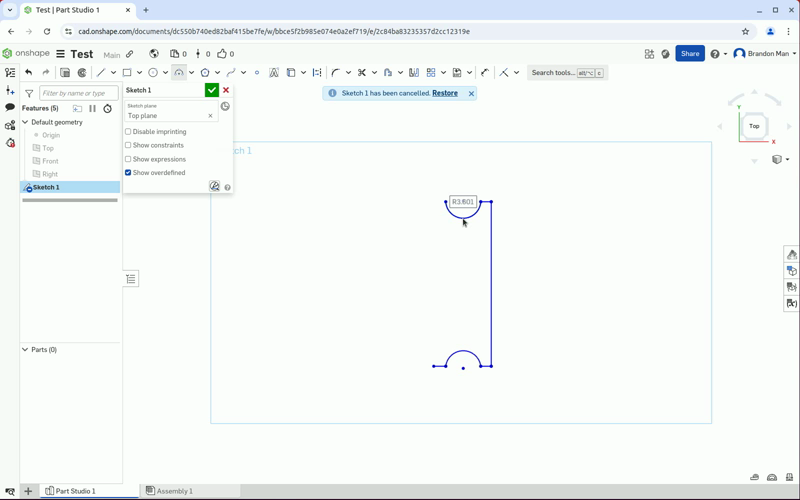
key(l)
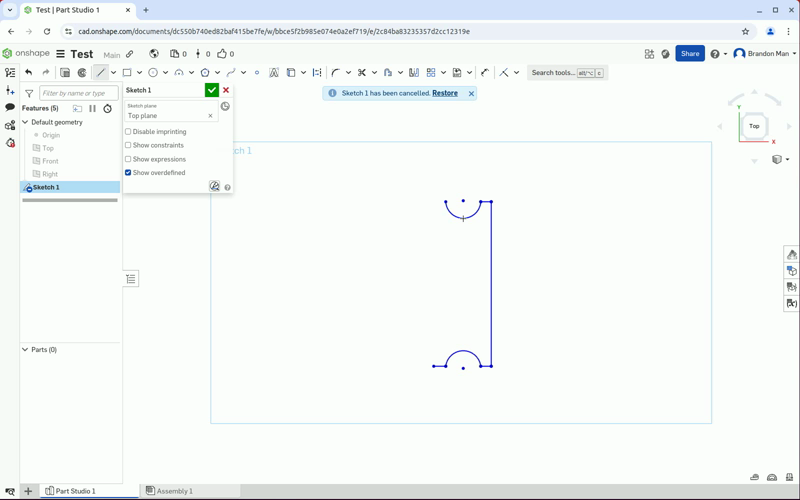
mouse_move(445, 201)
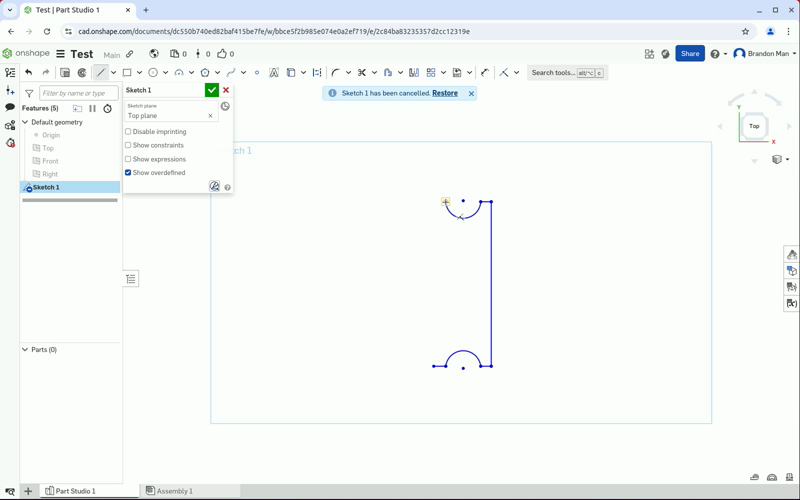
click(445, 201)
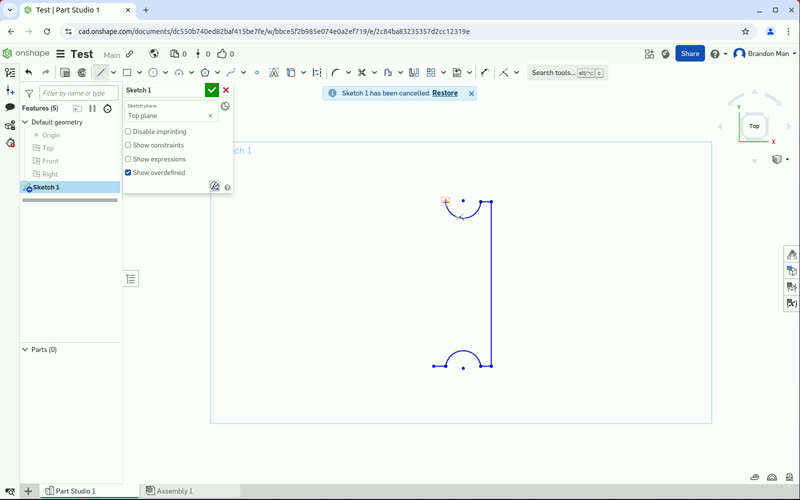
key_down(shift)
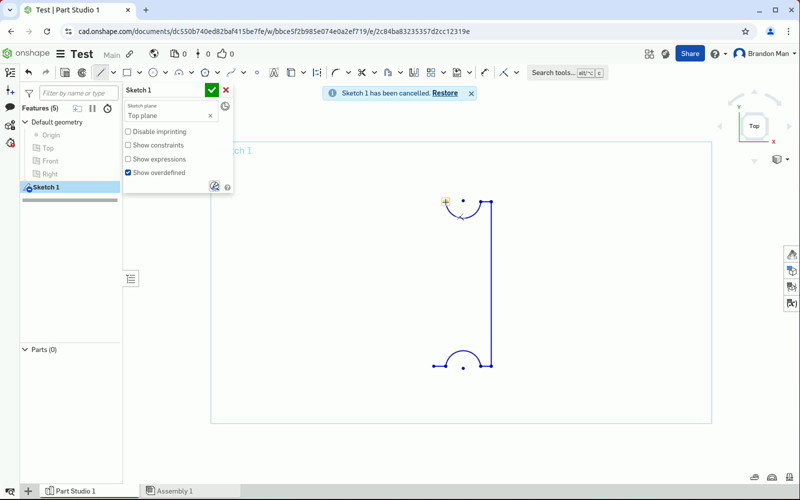
mouse_move(475, 201)
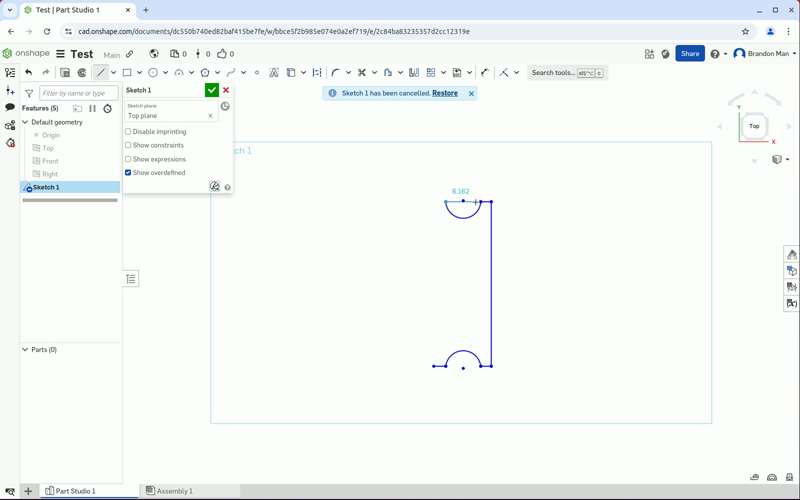
mouse_move(433, 201)
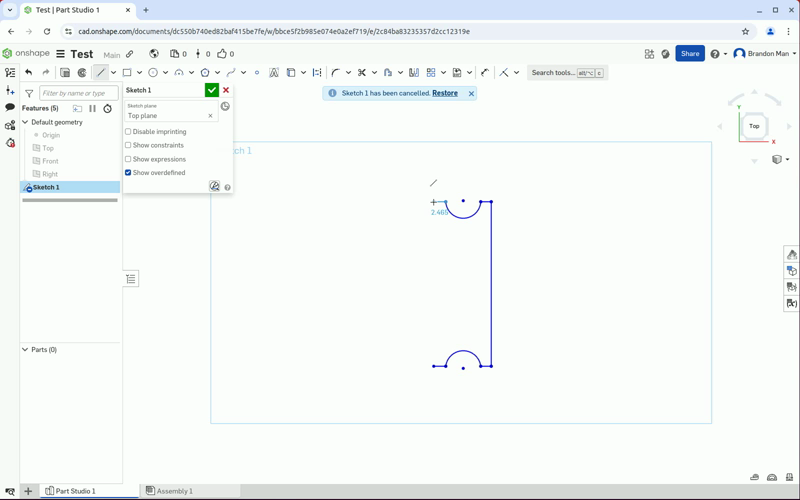
click(433, 201)
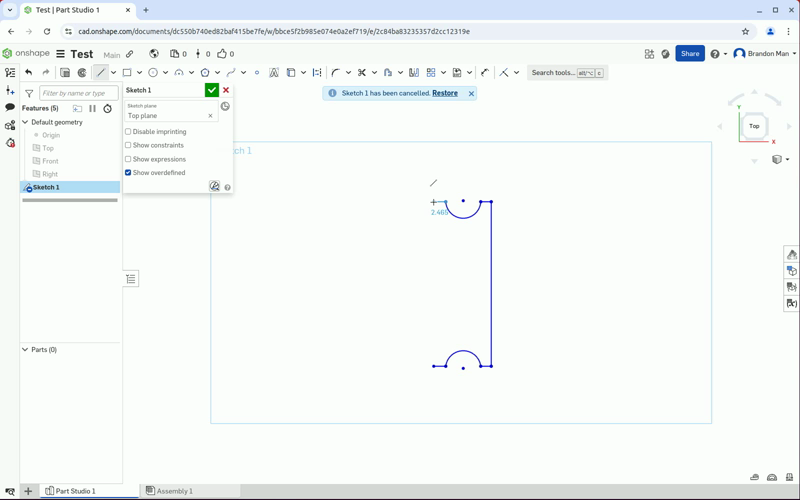
key_up(shift)
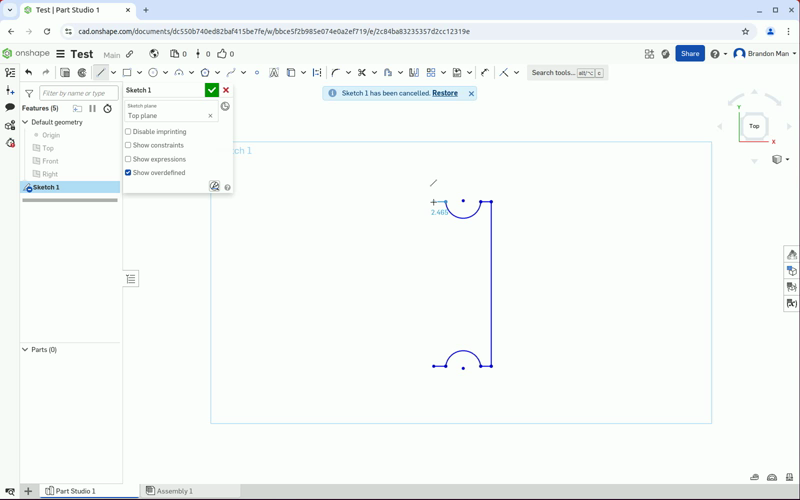
key_down(shift)
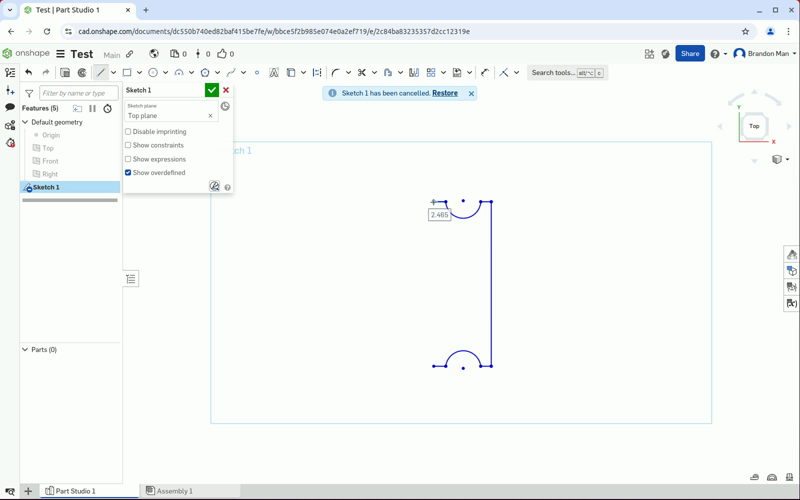
mouse_move(433, 366)
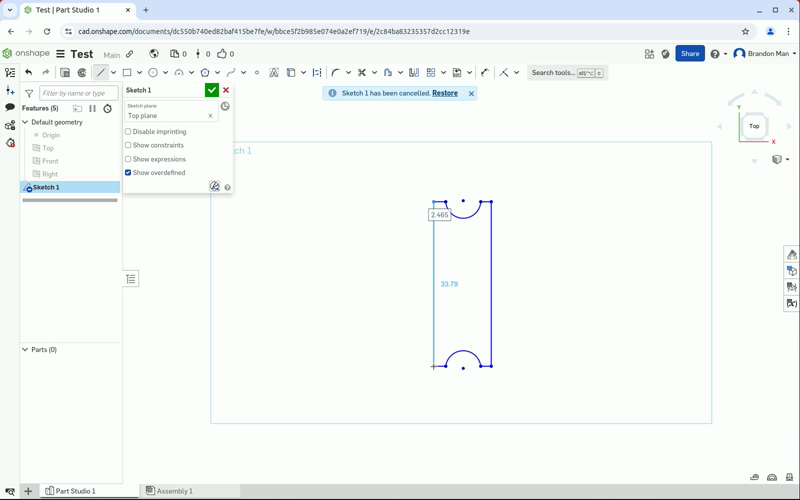
key_up(shift)
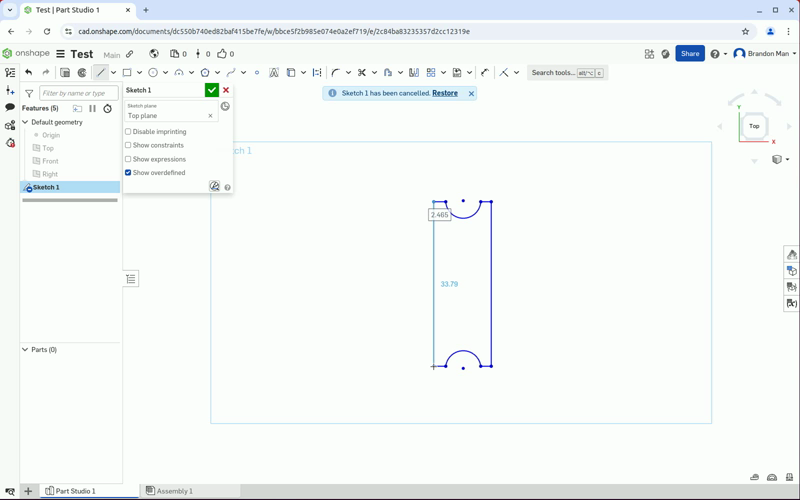
click(433, 366)
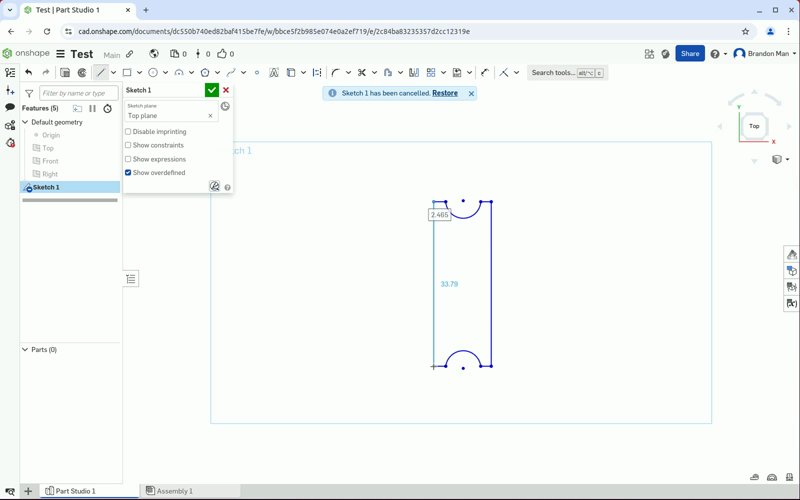
key(esc)
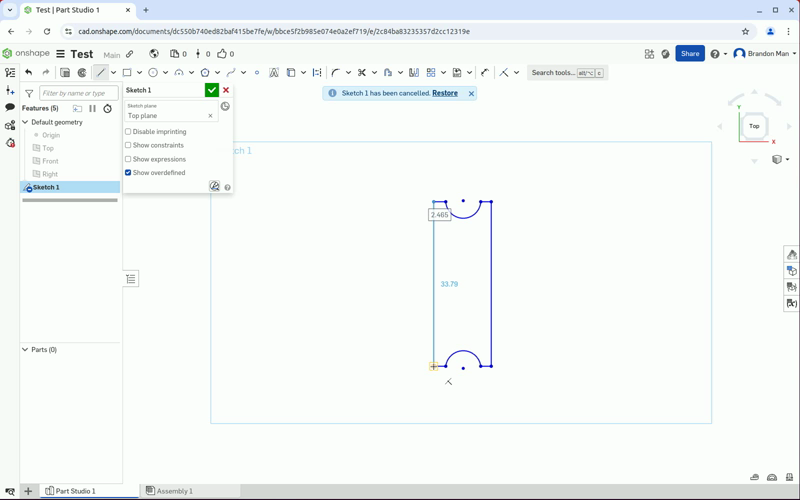
key(l)
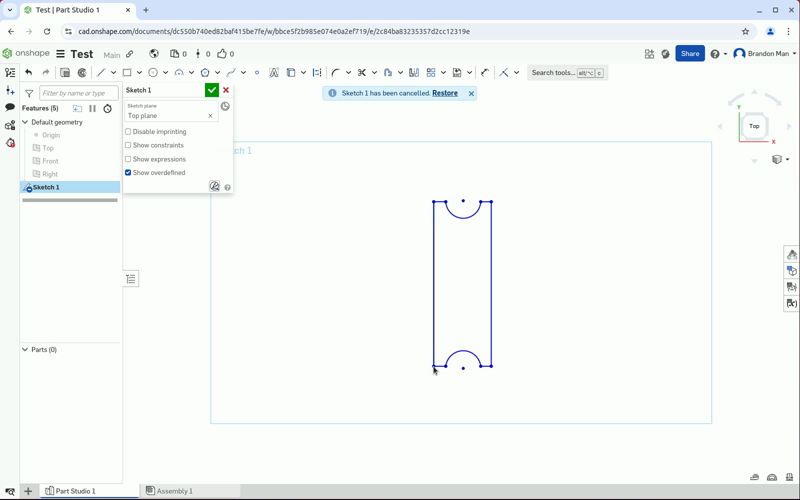
key_down(shift)
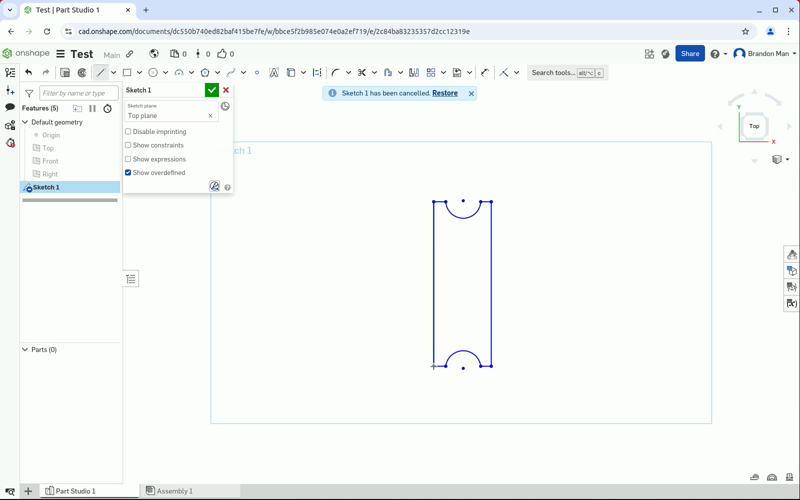
mouse_move(445, 333)
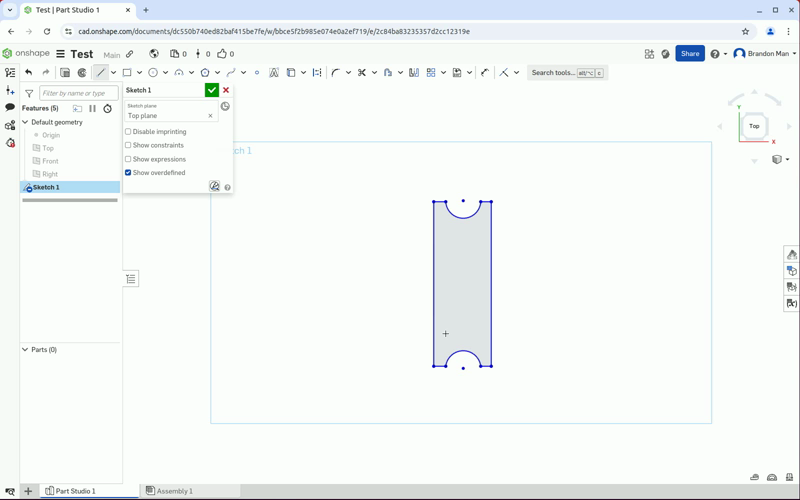
click(445, 333)
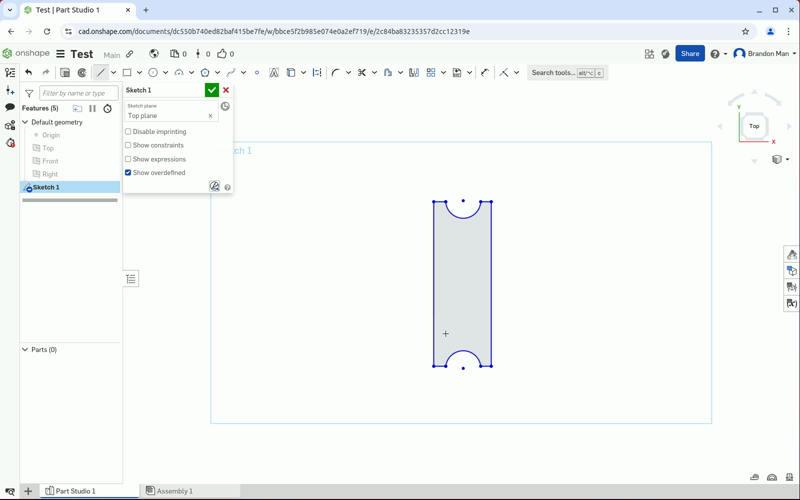
key_up(shift)
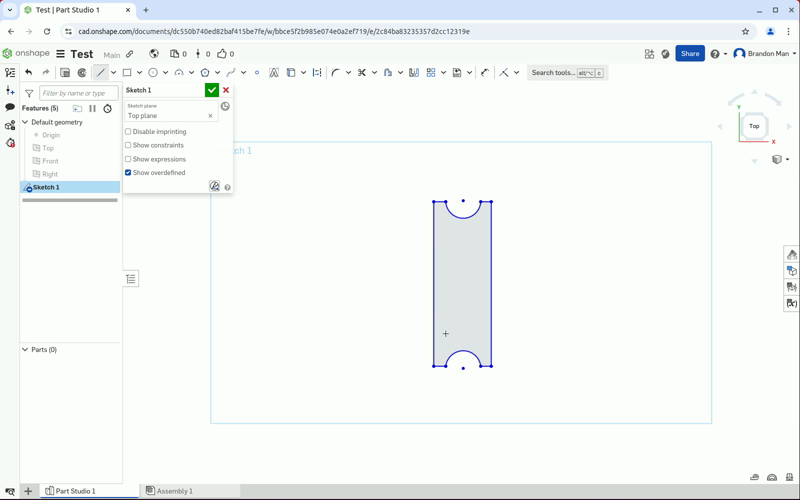
key_down(shift)
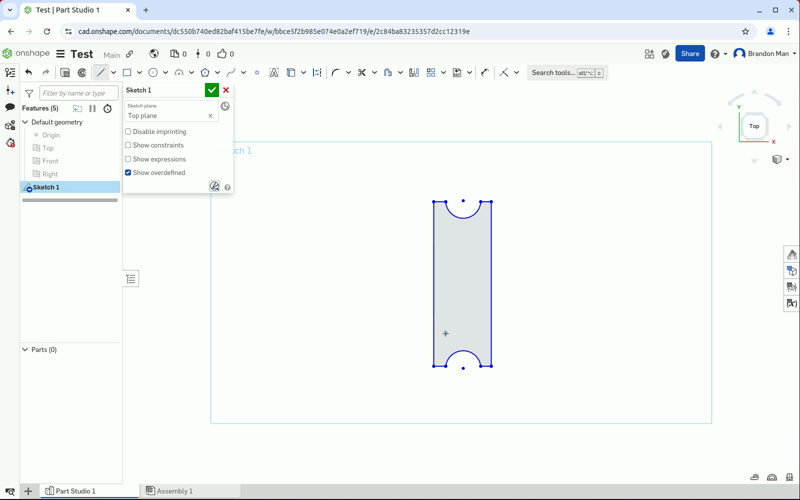
mouse_move(475, 333)
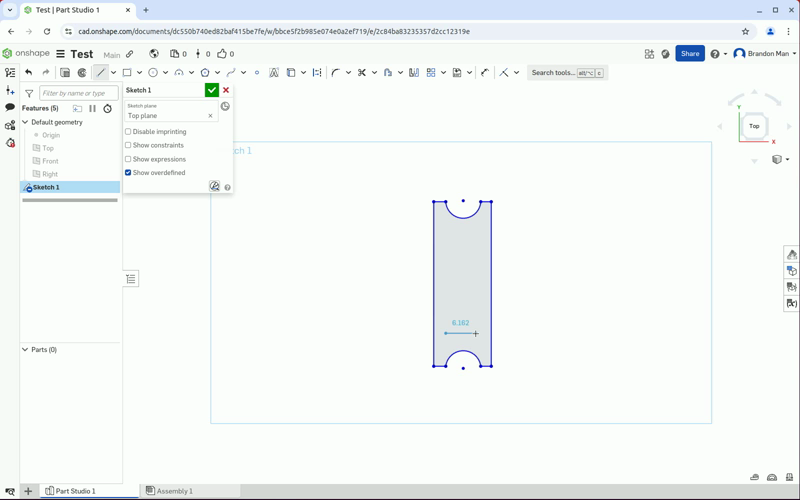
mouse_move(480, 333)
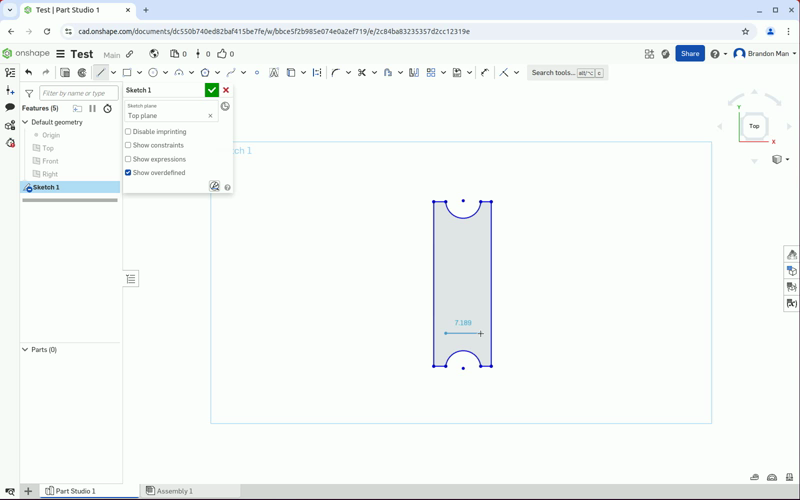
click(480, 333)
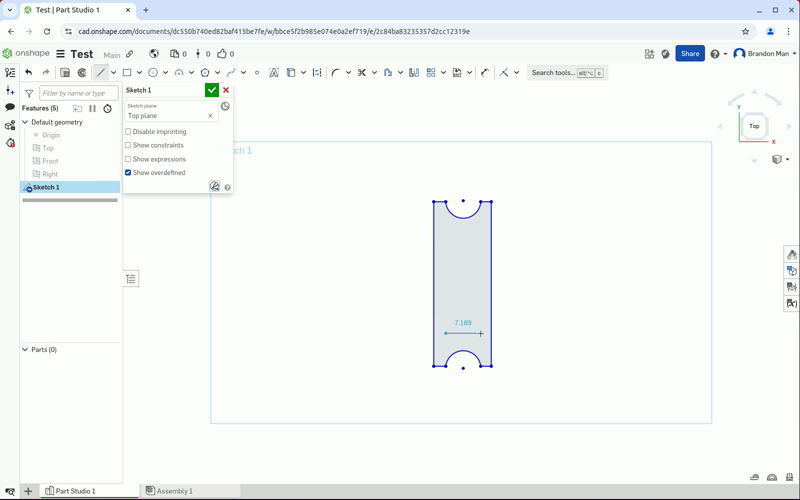
key_up(shift)
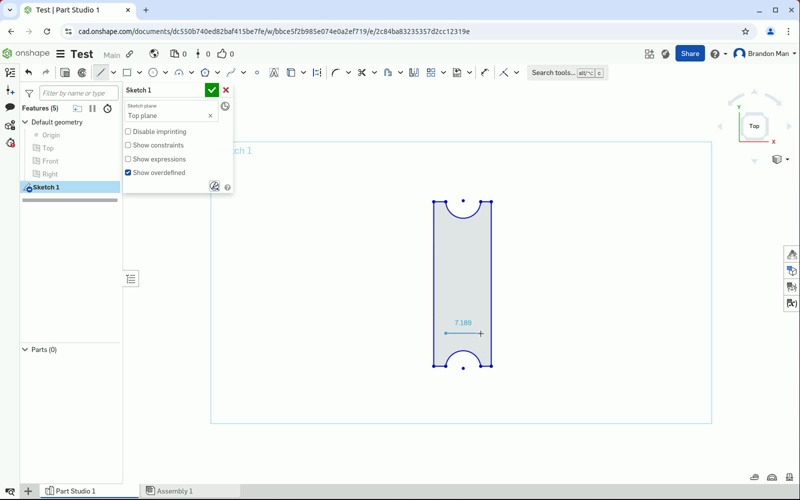
key_down(shift)
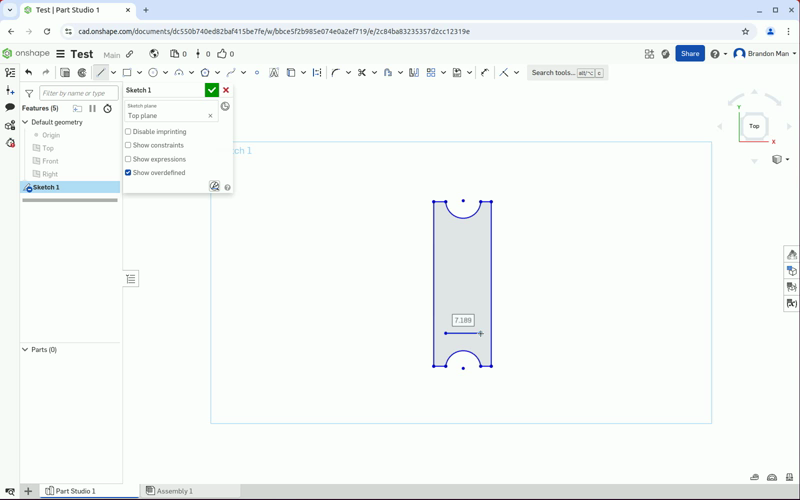
mouse_move(480, 236)
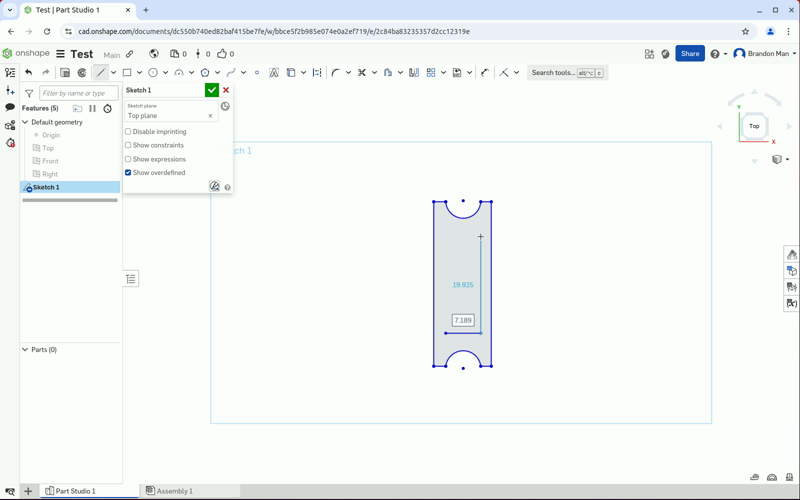
click(480, 236)
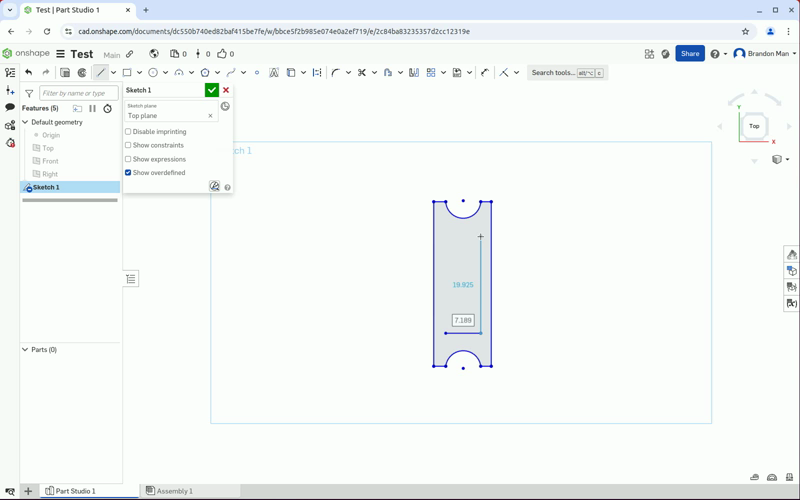
key_up(shift)
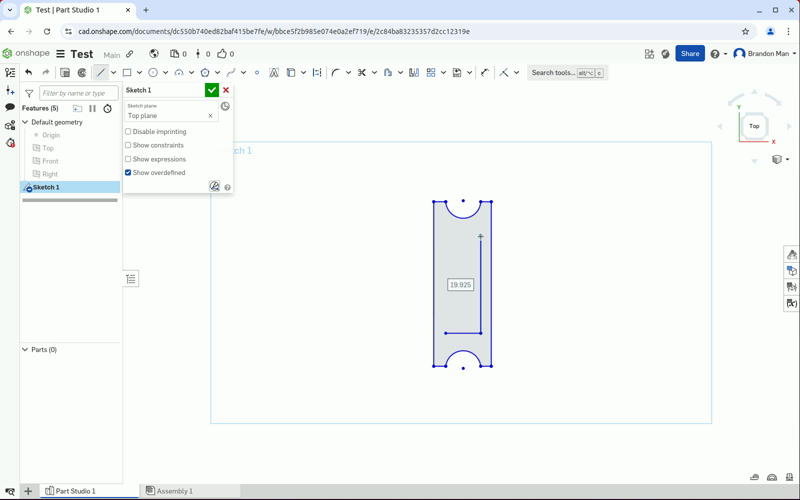
key_down(shift)
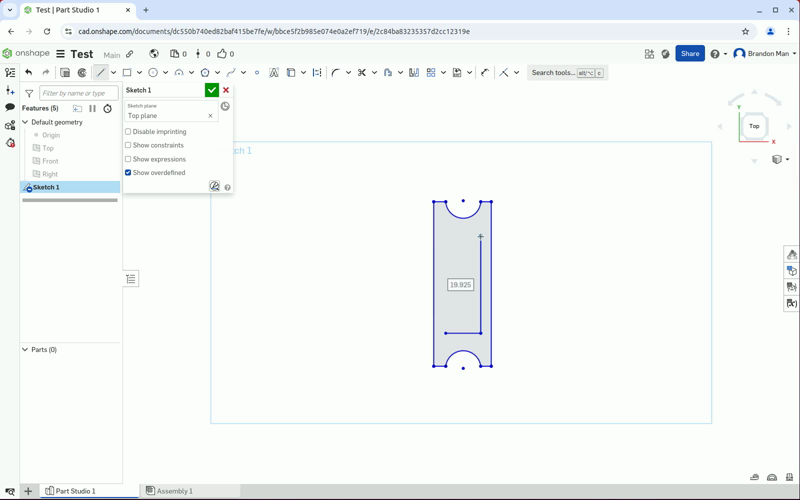
mouse_move(510, 236)
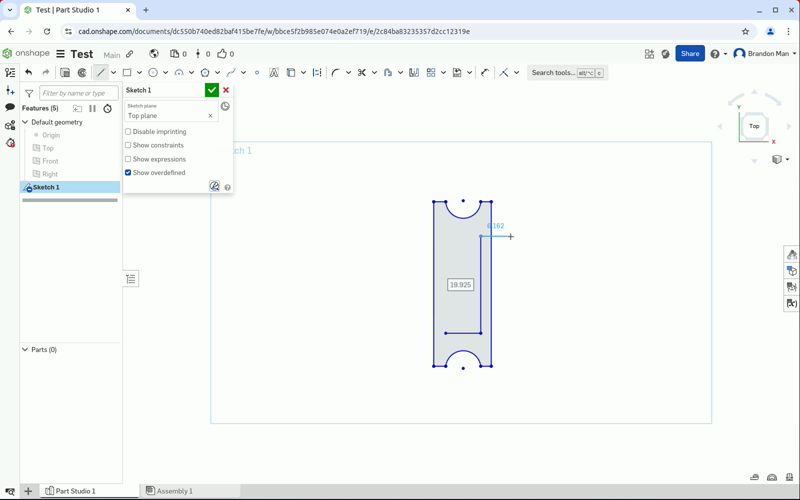
mouse_move(445, 236)
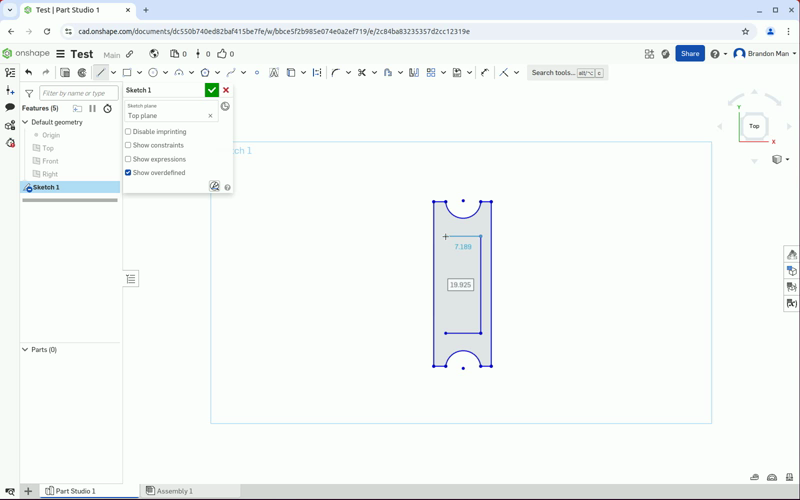
click(445, 236)
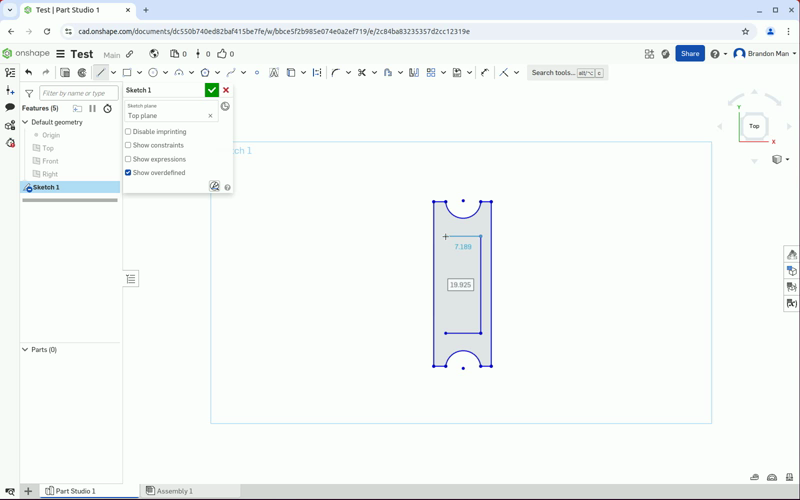
key_up(shift)
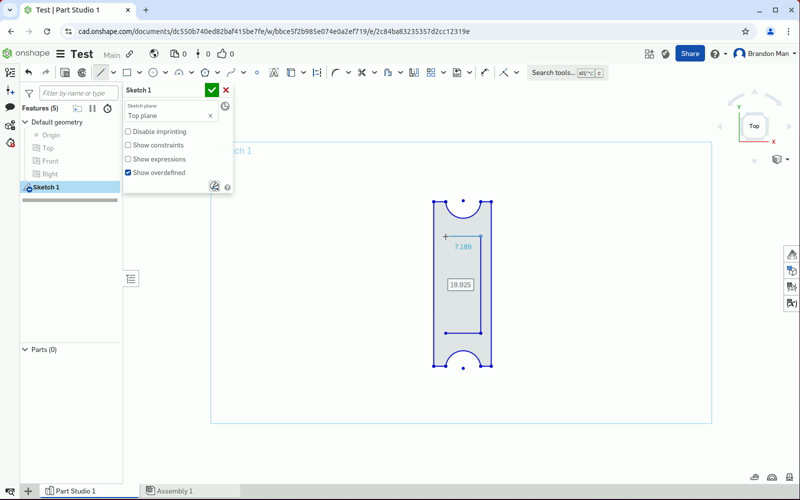
key_down(shift)
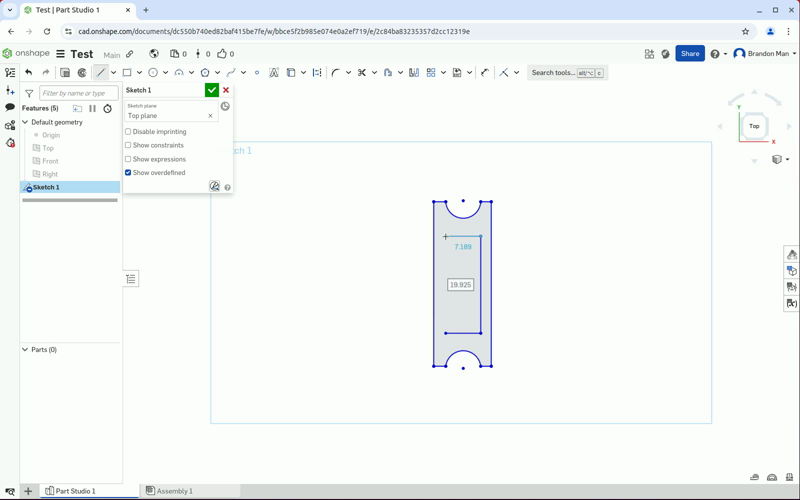
mouse_move(445, 333)
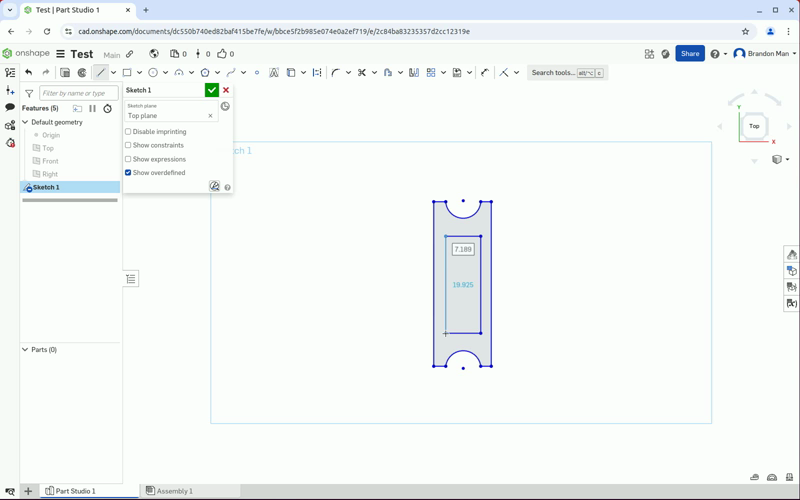
key_up(shift)
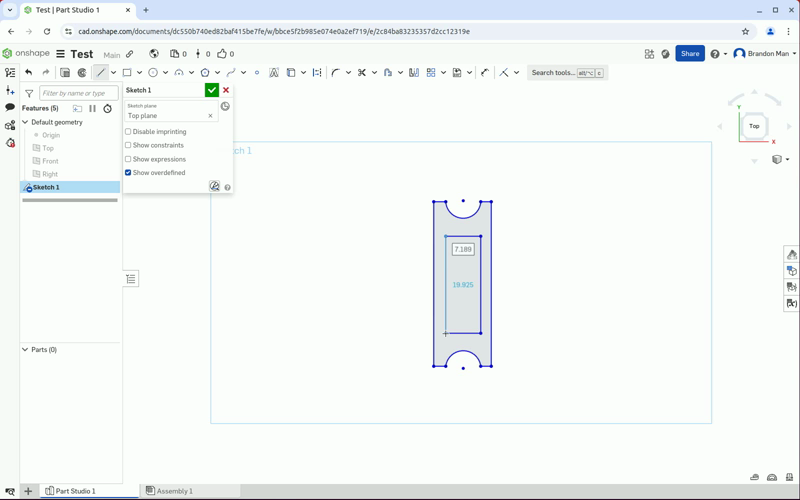
click(445, 333)
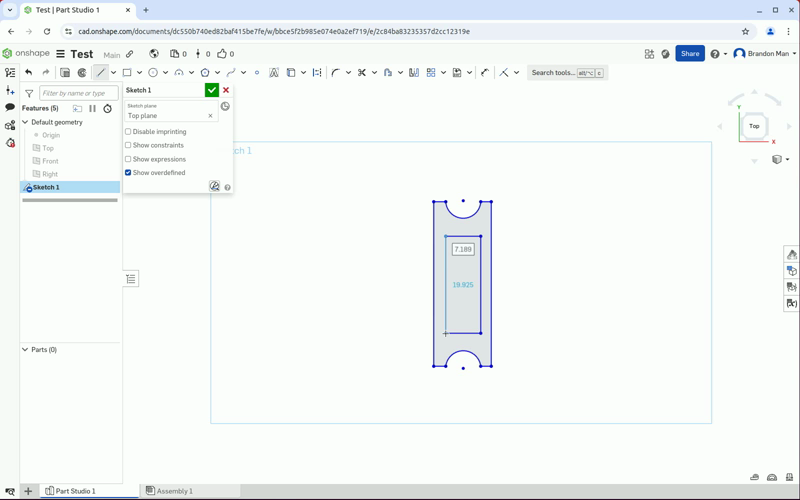
key(esc)
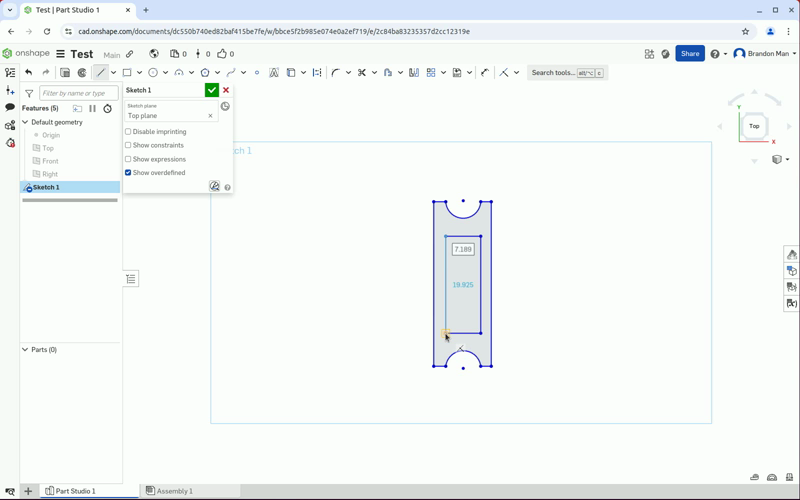
mouse_move(468, 223)
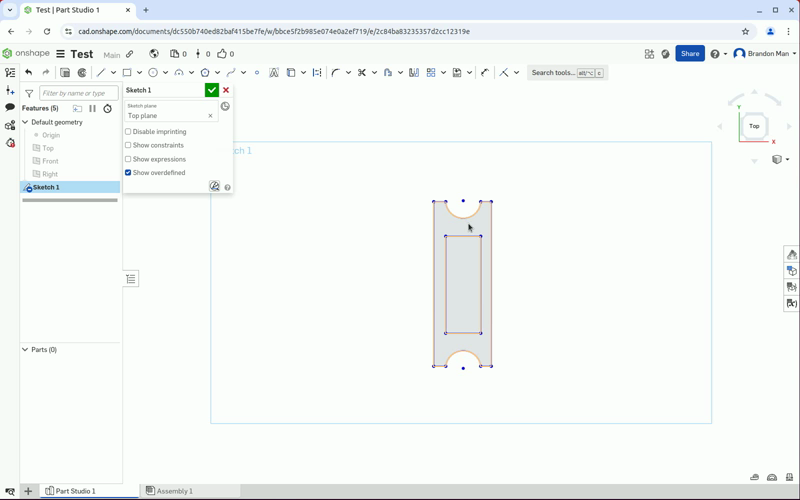
click(468, 223)
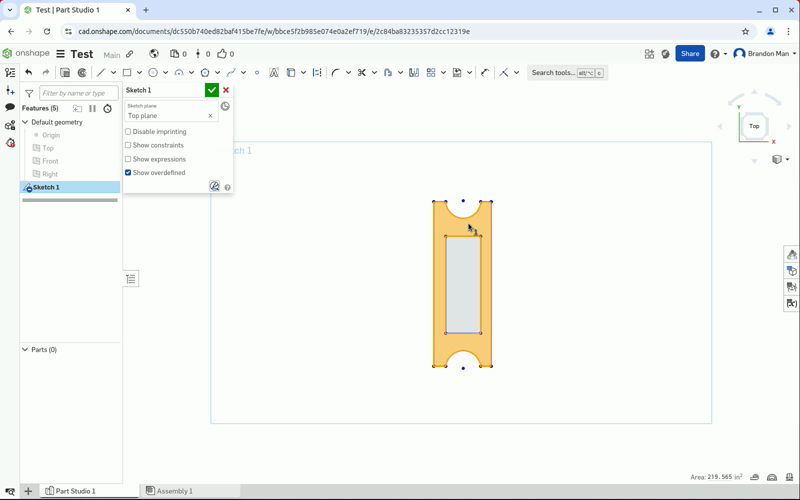
mouse_move(73, 352)
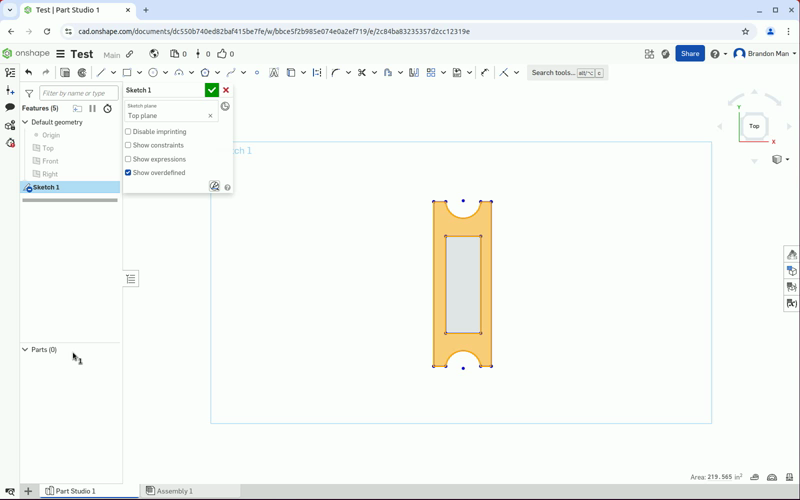
key(shift+y)
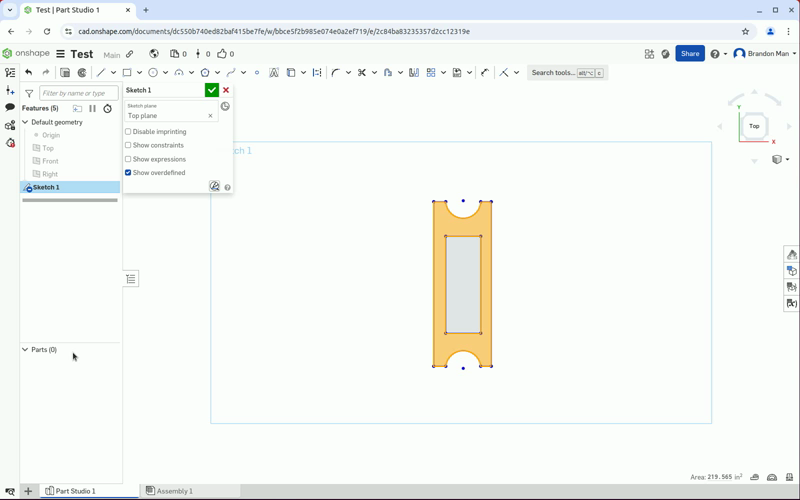
key(shift+e)
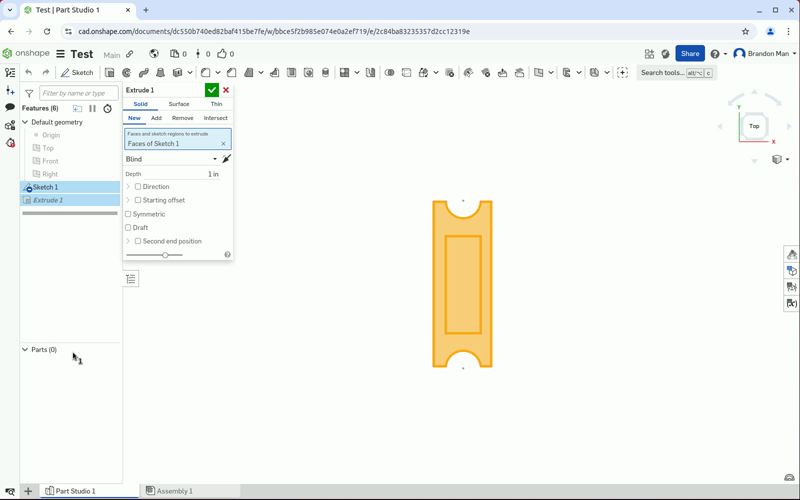
mouse_move(143, 106)
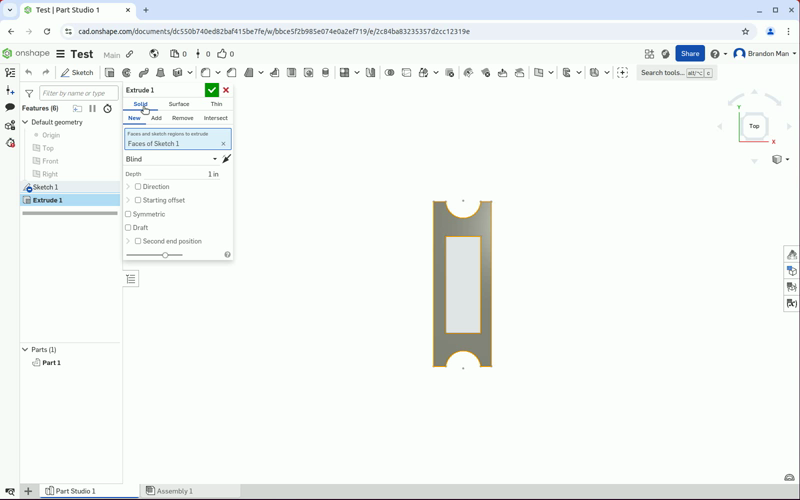
click(143, 106)
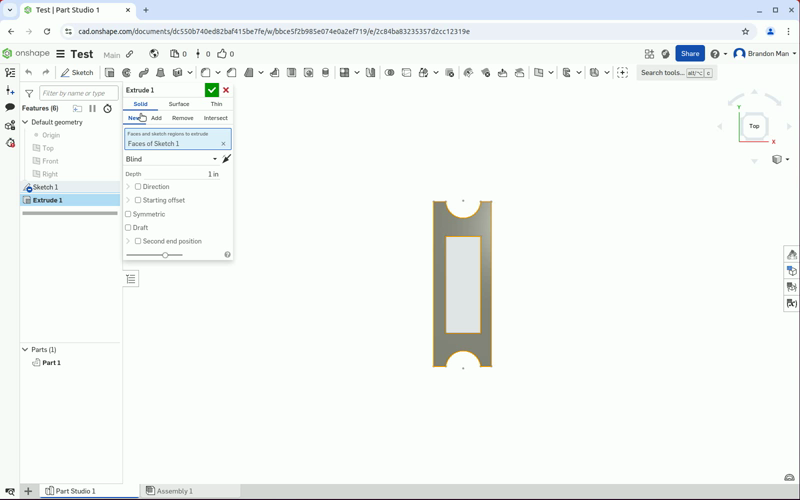
mouse_move(137, 120)
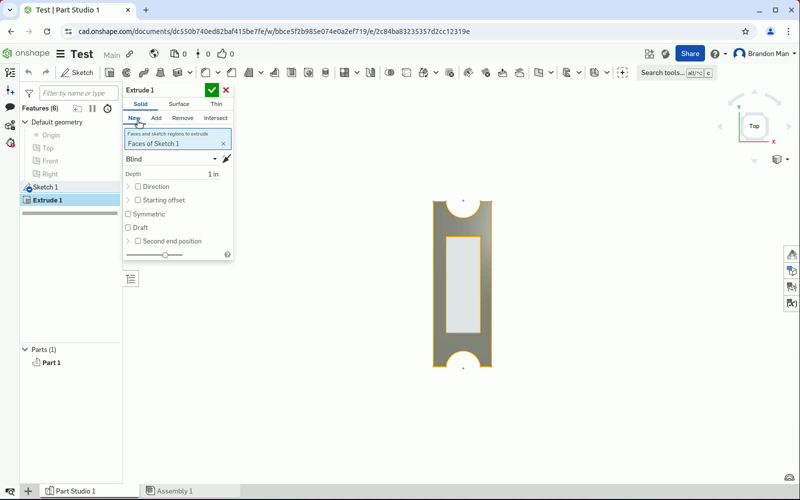
click(137, 120)
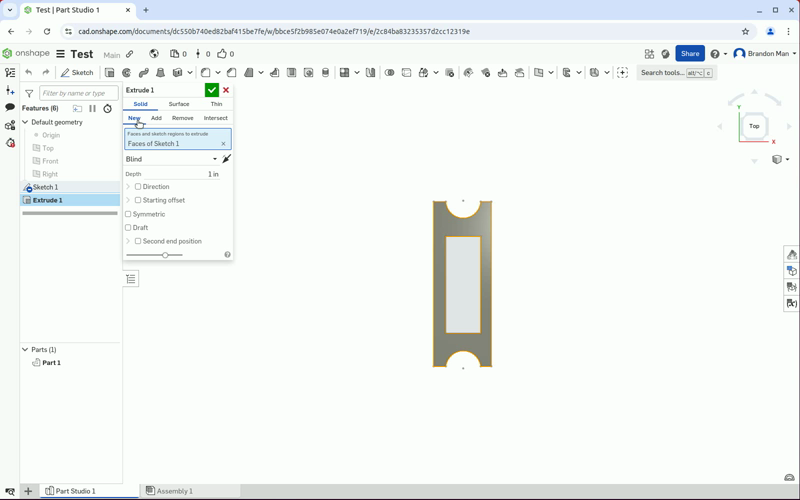
key(tab, 4)
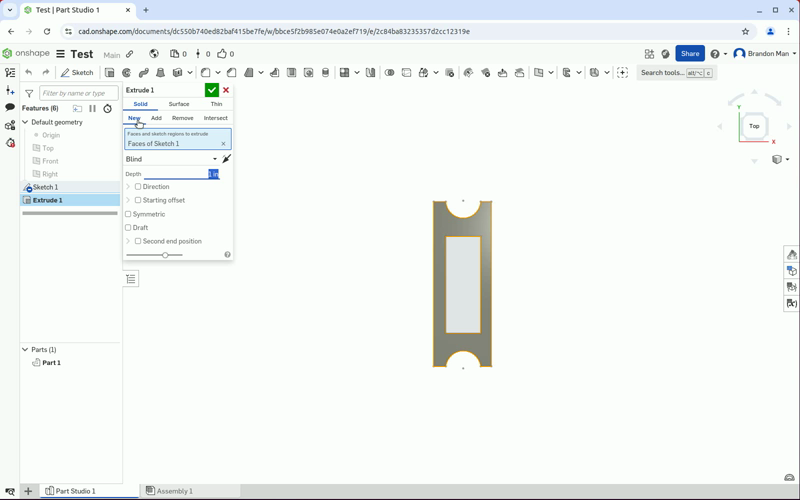
text(5.777)
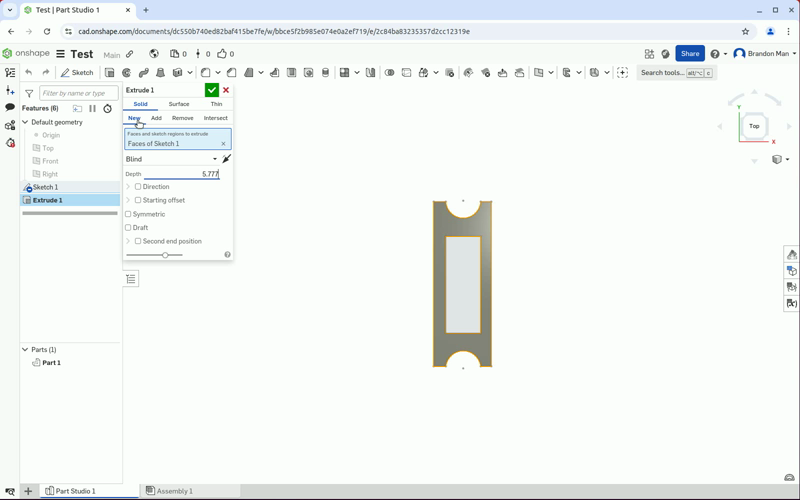
key(enter)
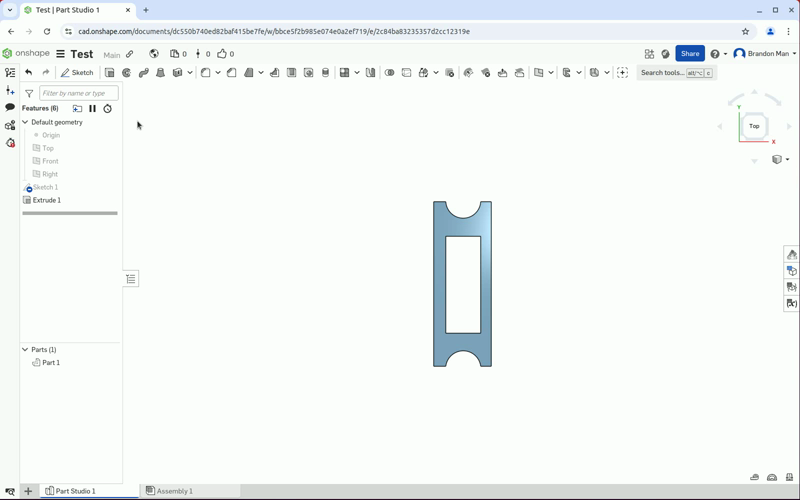
key(shift+h)
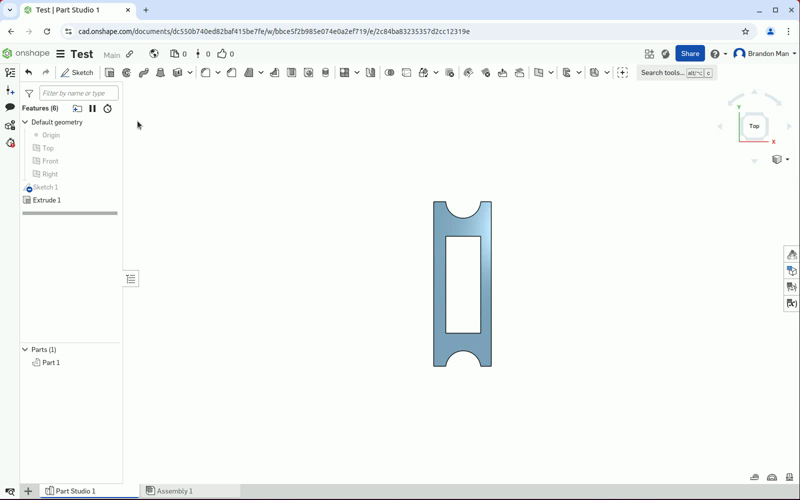
key(shift+h)
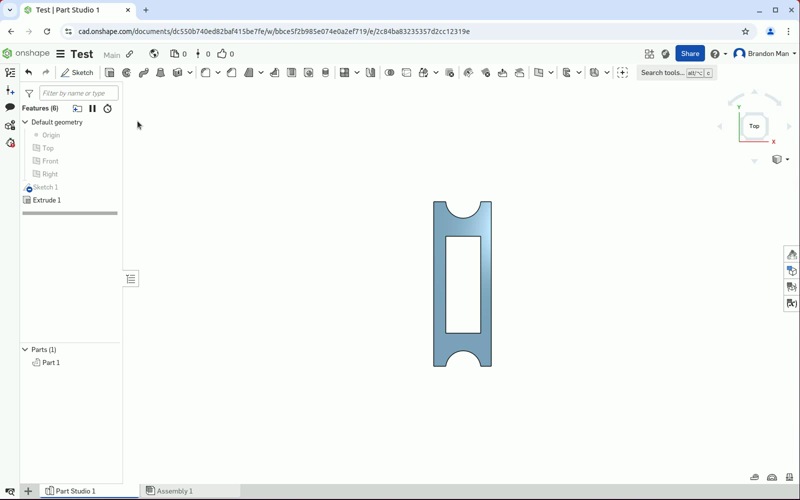
mouse_move(73, 189)
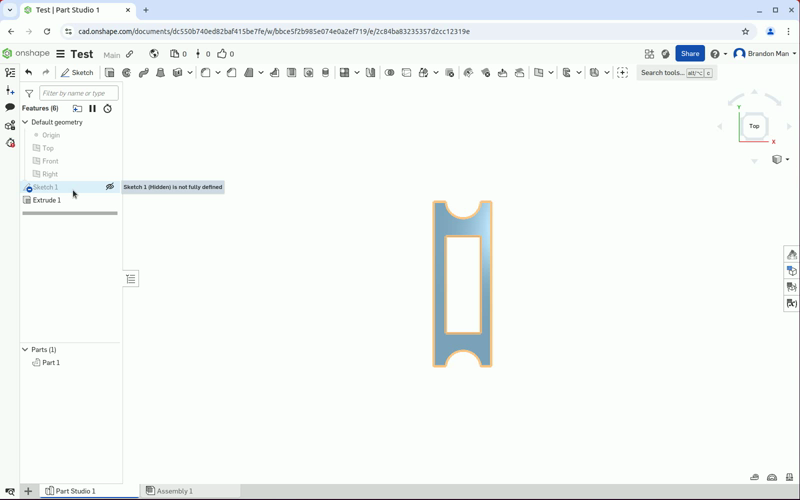
click(73, 189)
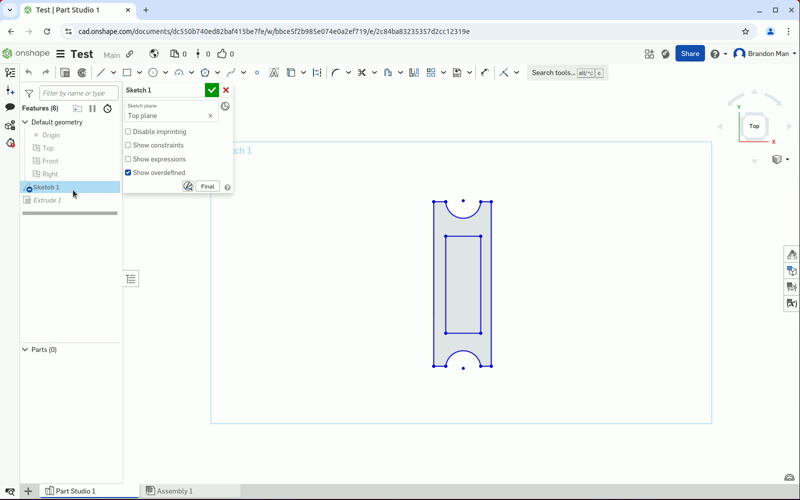
mouse_move(229, 92)
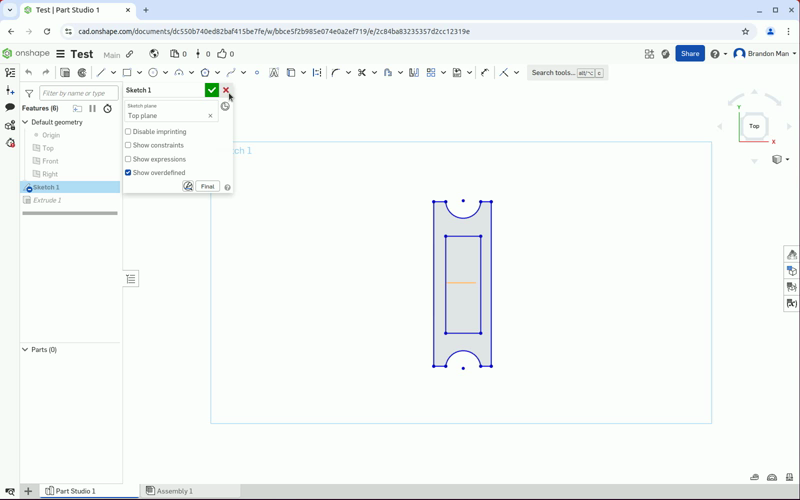
click(229, 92)
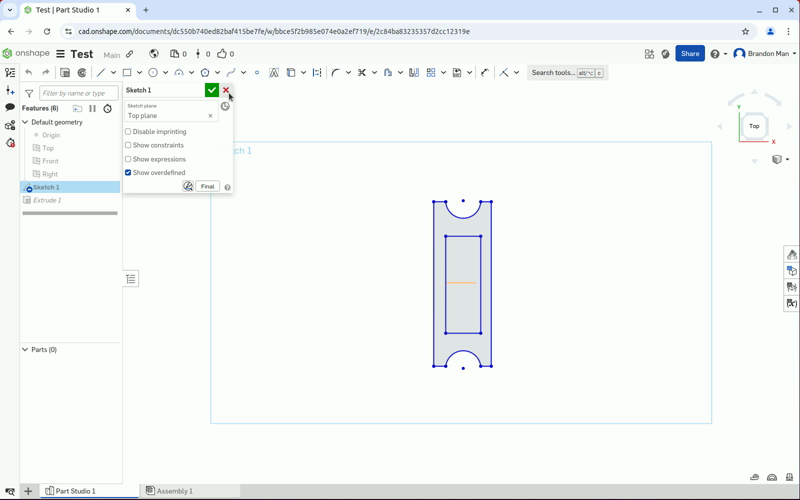
key(shift+s)
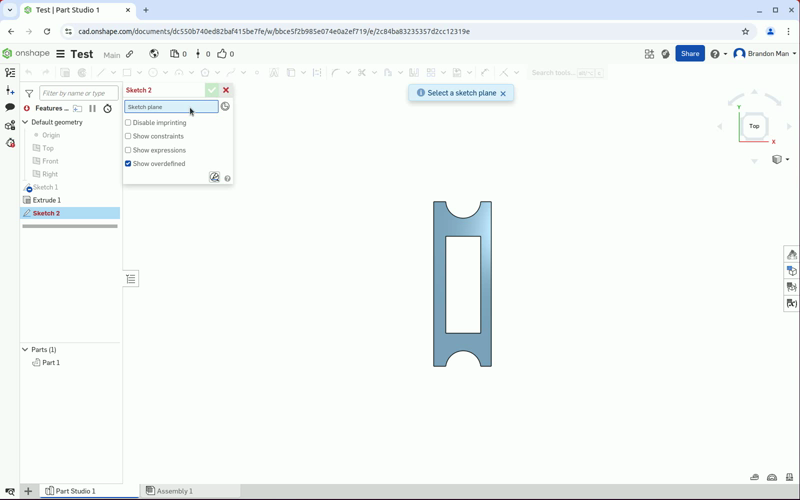
mouse_move(73, 150)
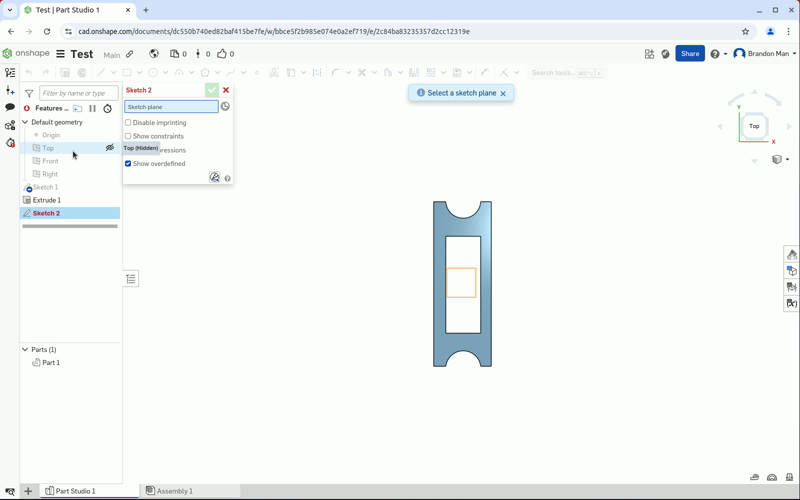
click(73, 150)
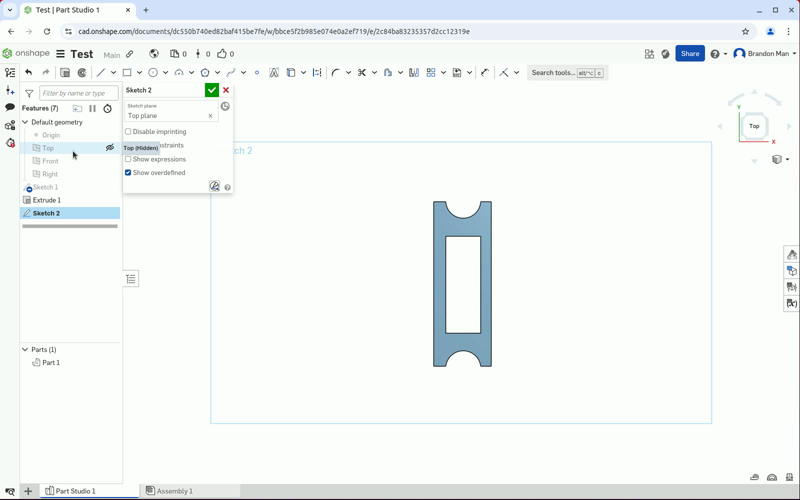
mouse_move(73, 352)
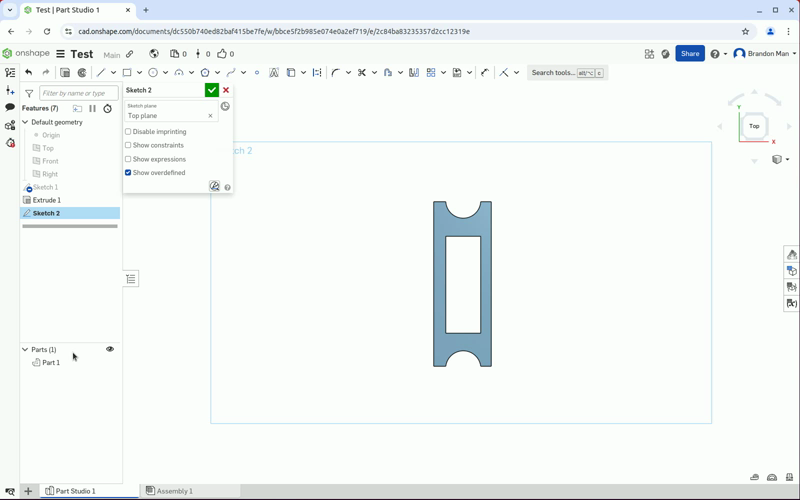
key(y)
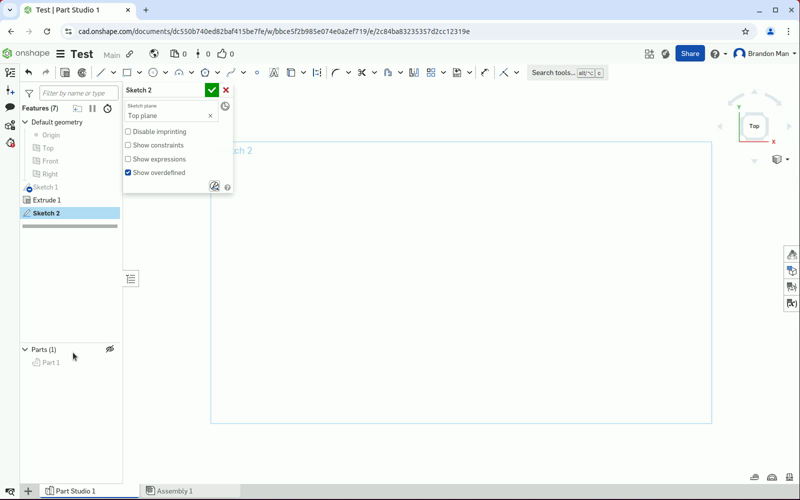
key(a)
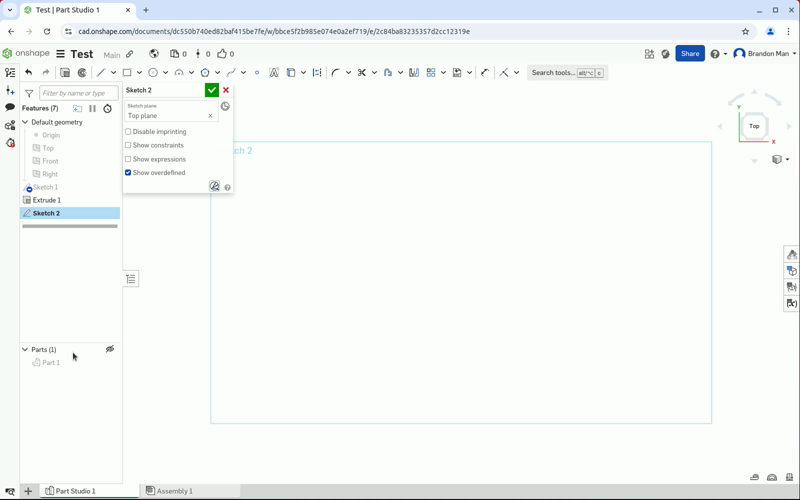
key_down(shift)
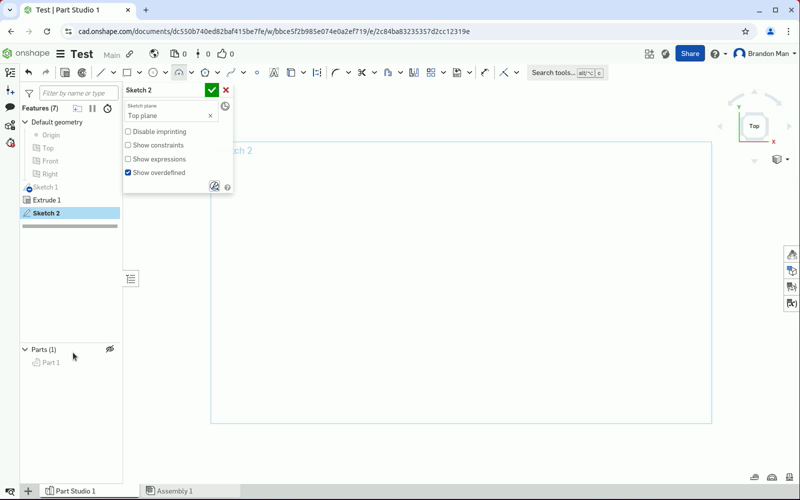
mouse_move(433, 200)
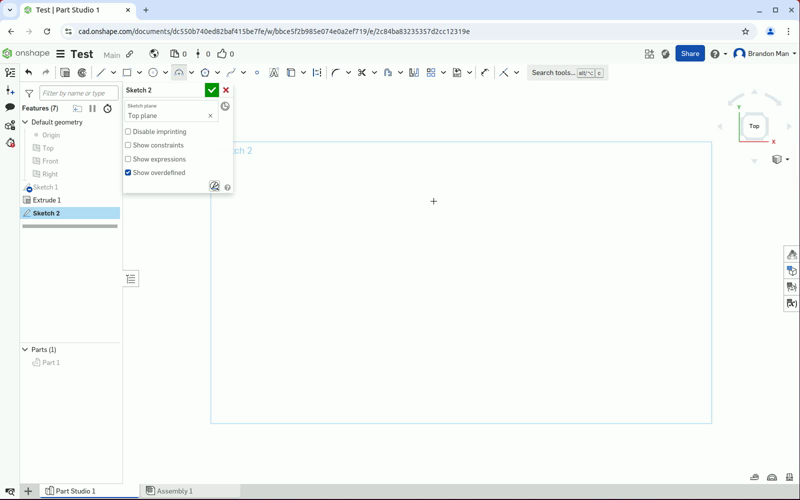
click(433, 200)
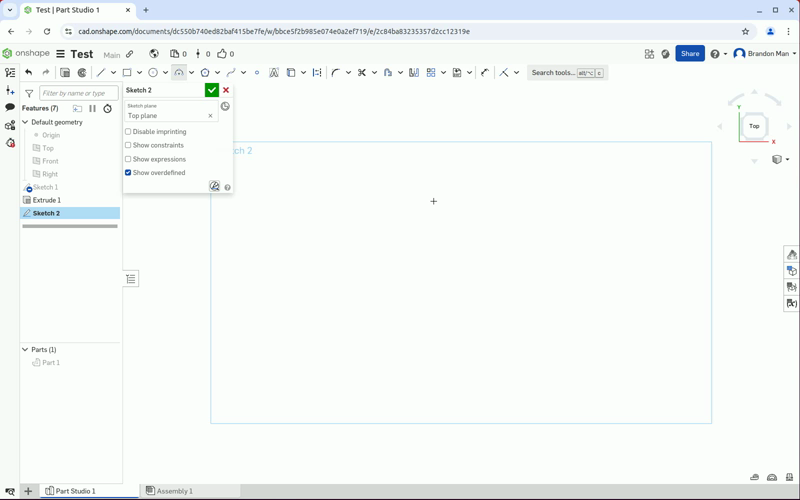
key_up(shift)
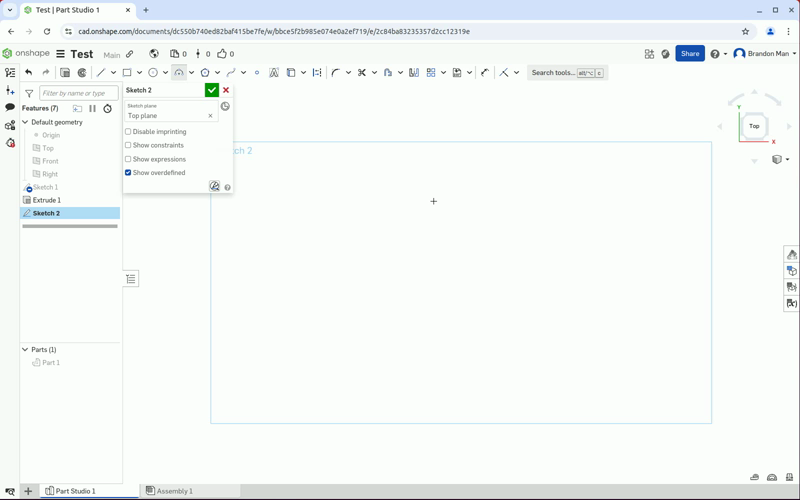
key_down(shift)
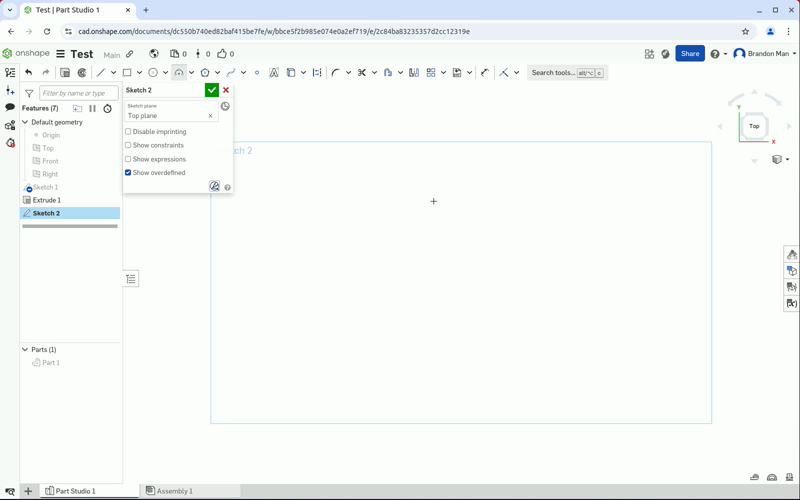
mouse_move(492, 200)
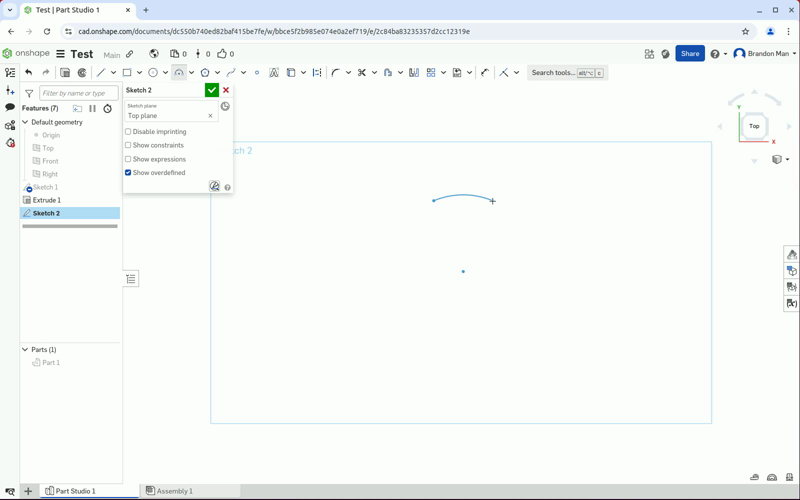
click(492, 200)
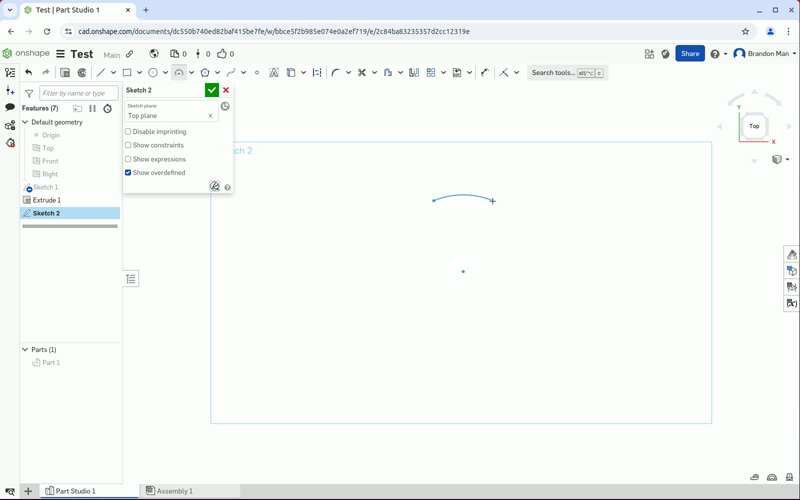
mouse_move(463, 230)
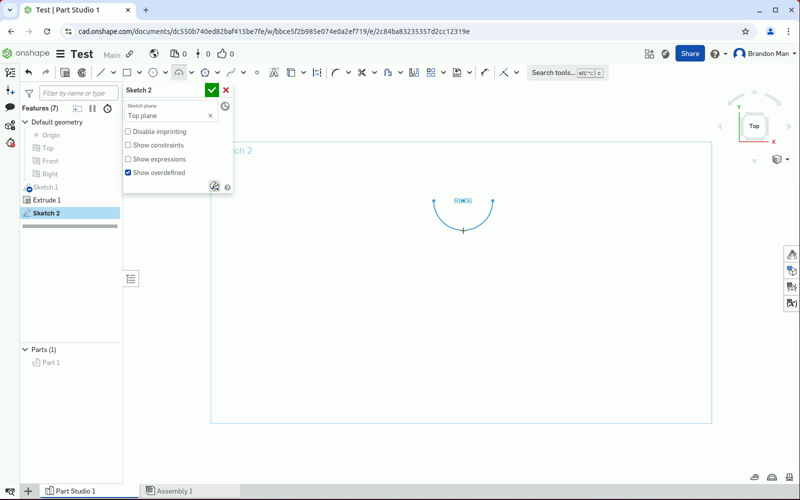
click(463, 230)
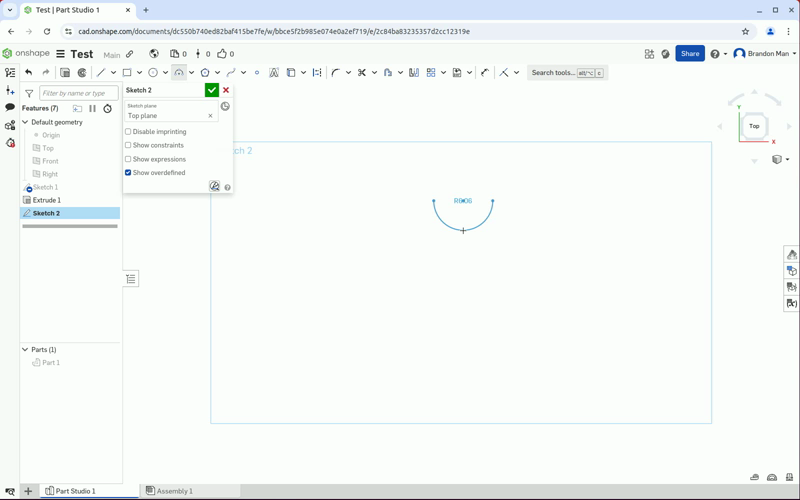
key_up(shift)
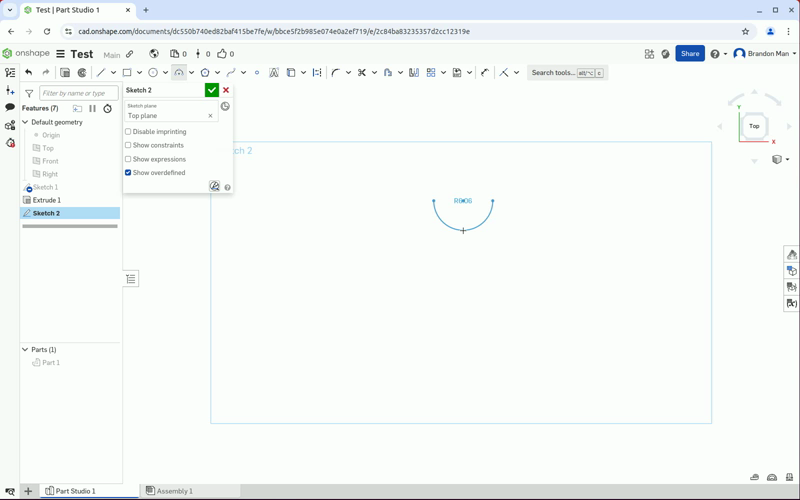
key(esc)
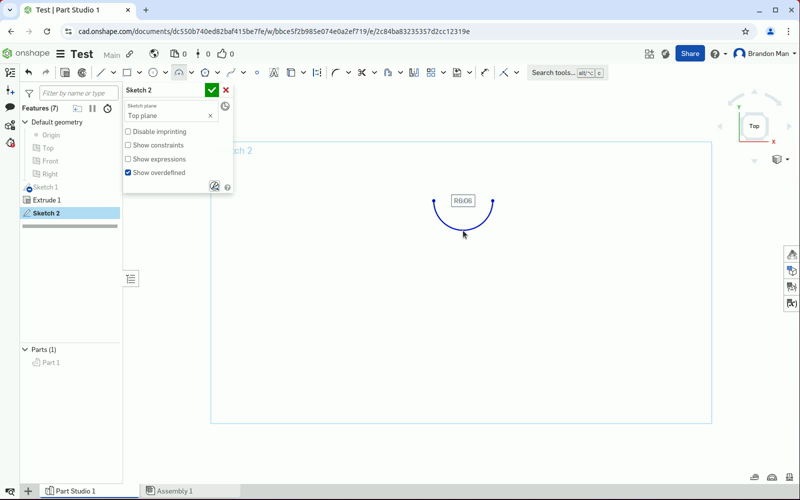
key(l)
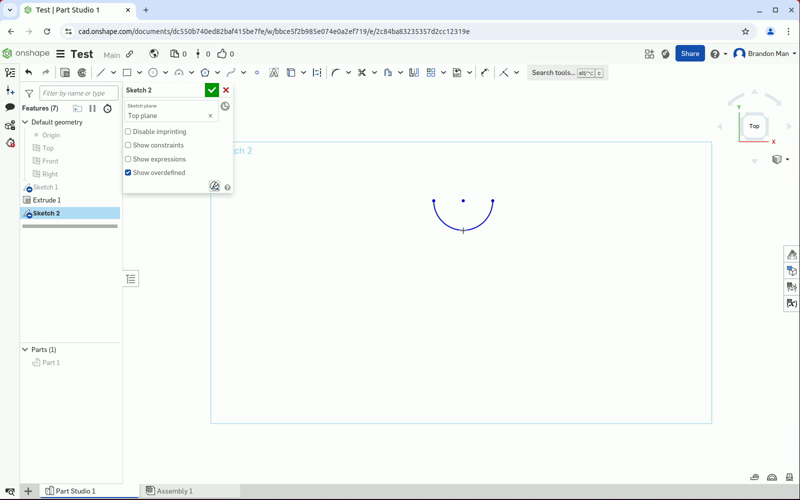
mouse_move(492, 200)
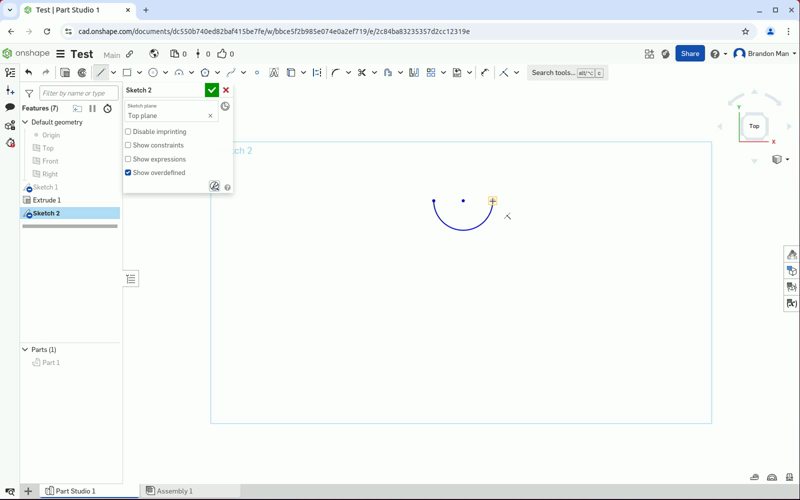
click(492, 200)
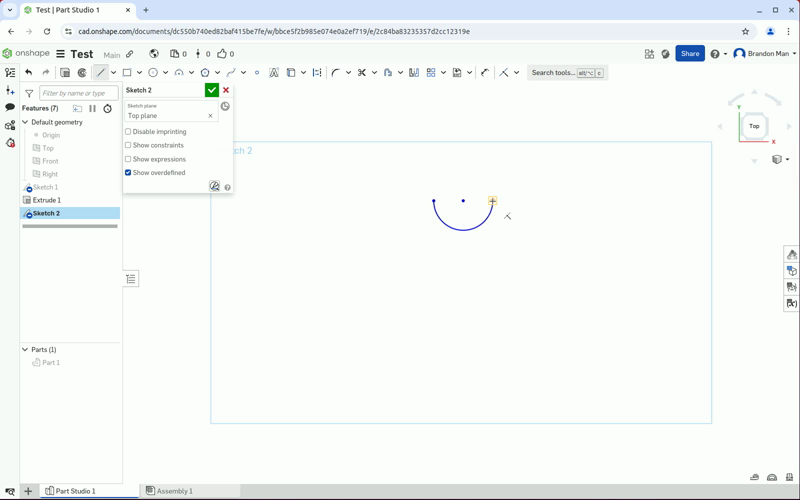
key_down(shift)
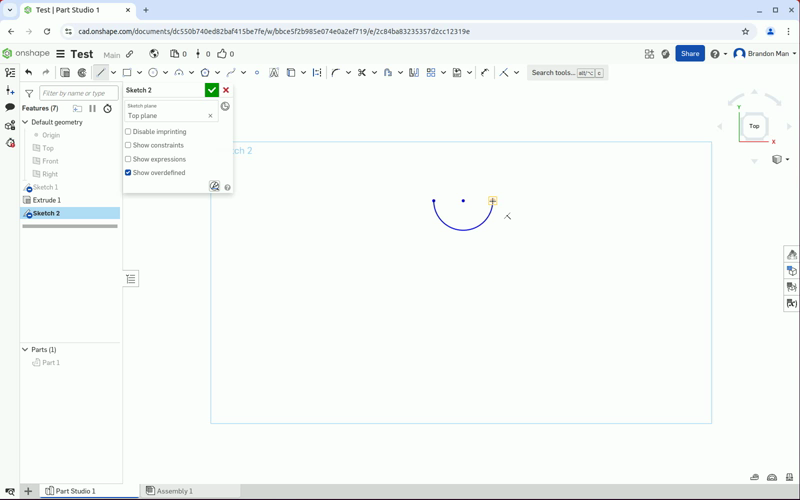
mouse_move(522, 200)
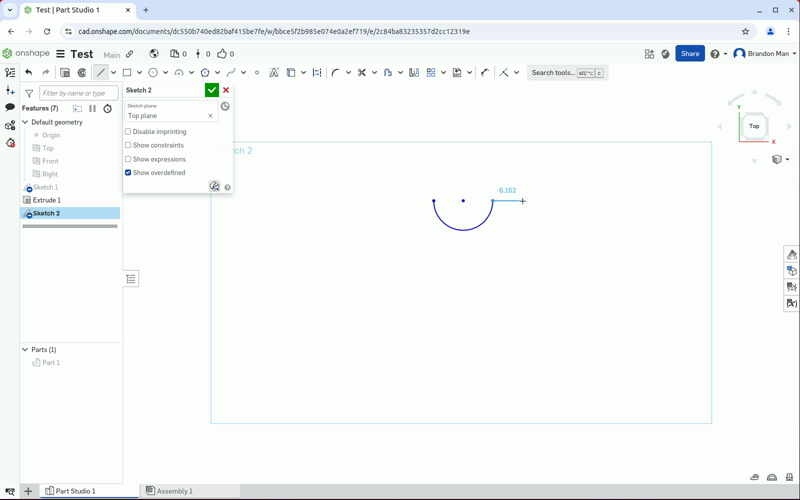
mouse_move(481, 200)
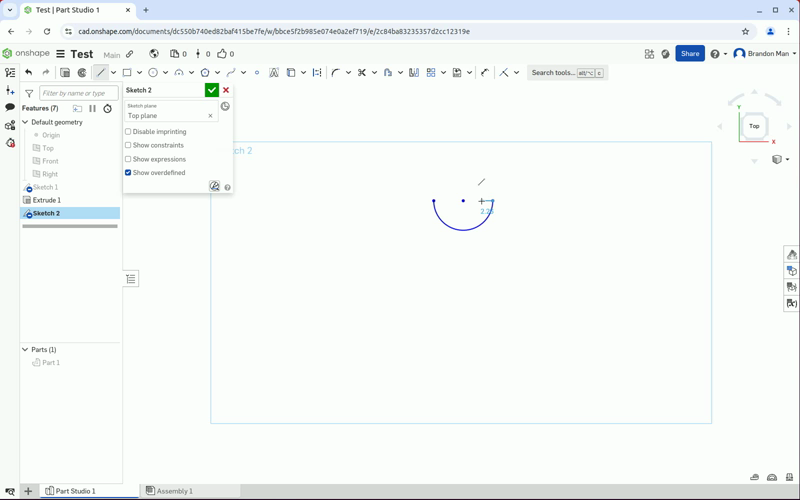
click(481, 200)
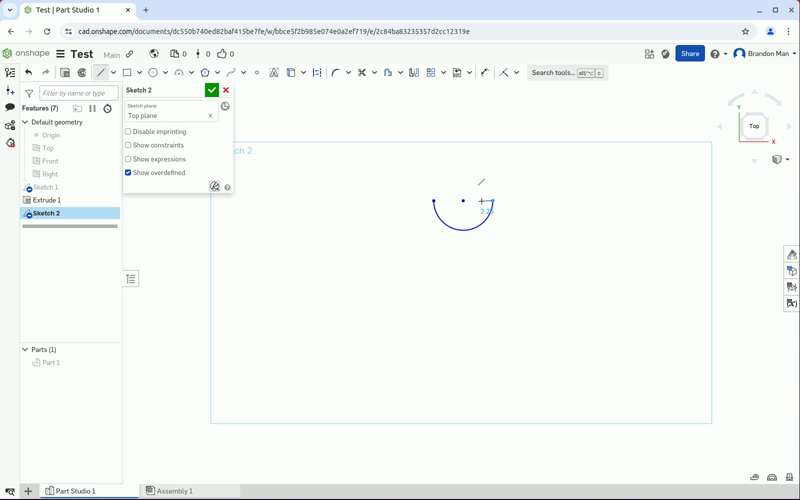
key_up(shift)
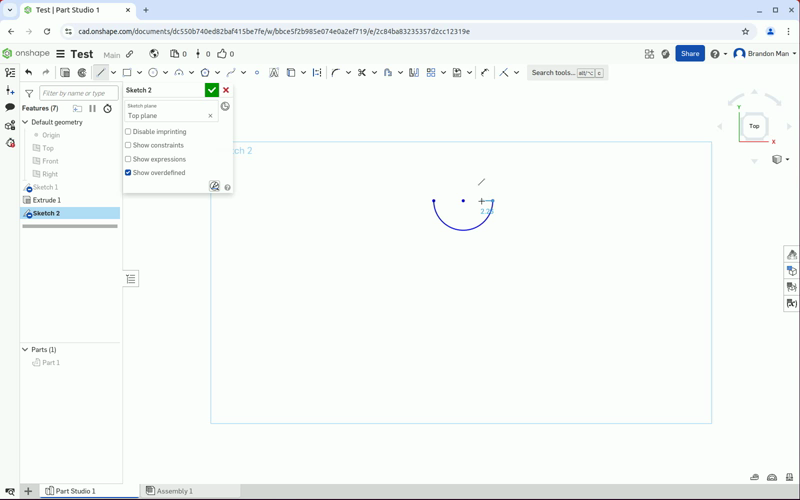
key(esc)
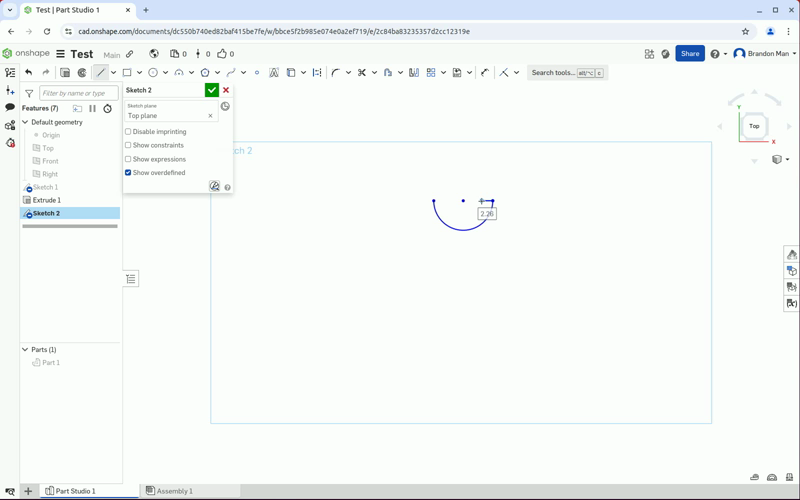
key(a)
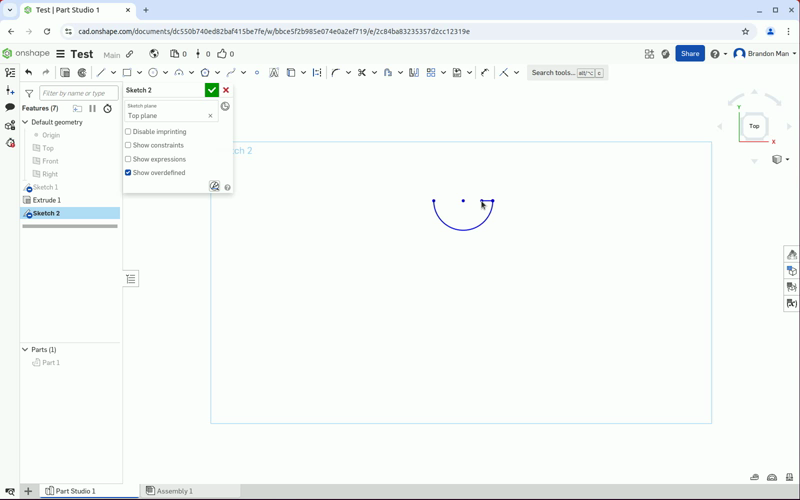
mouse_move(481, 200)
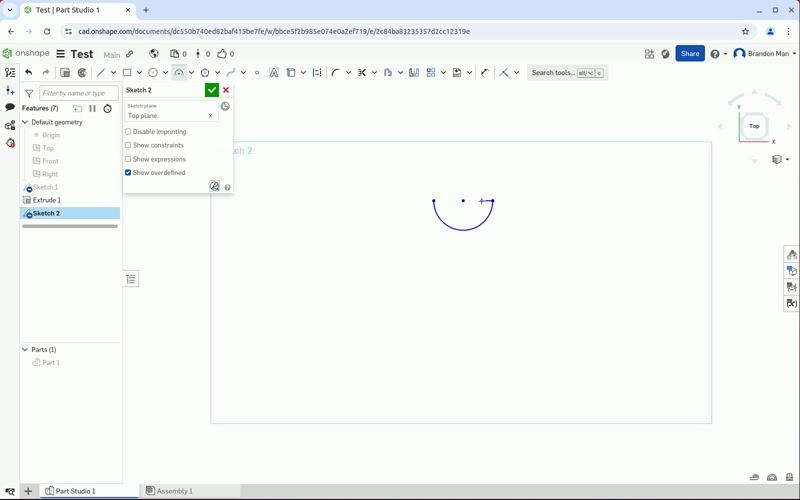
click(481, 200)
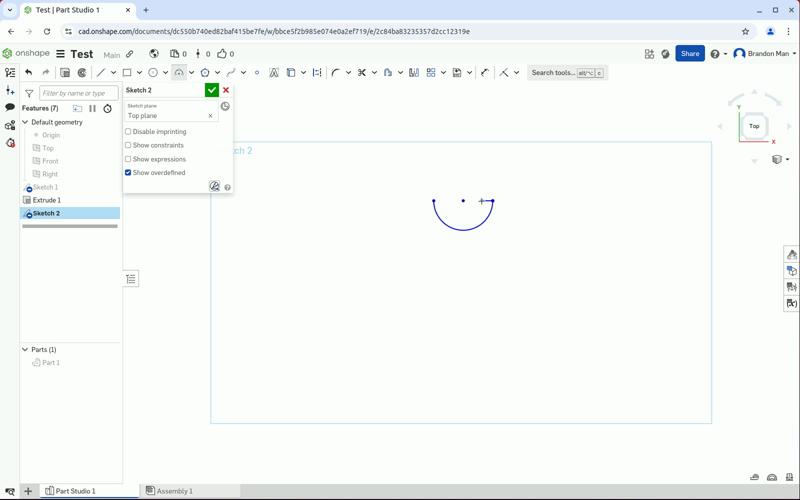
key_down(shift)
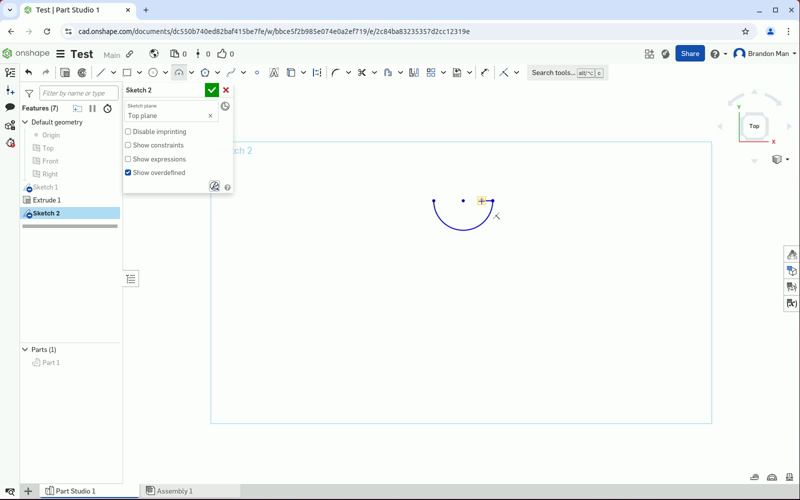
mouse_move(446, 200)
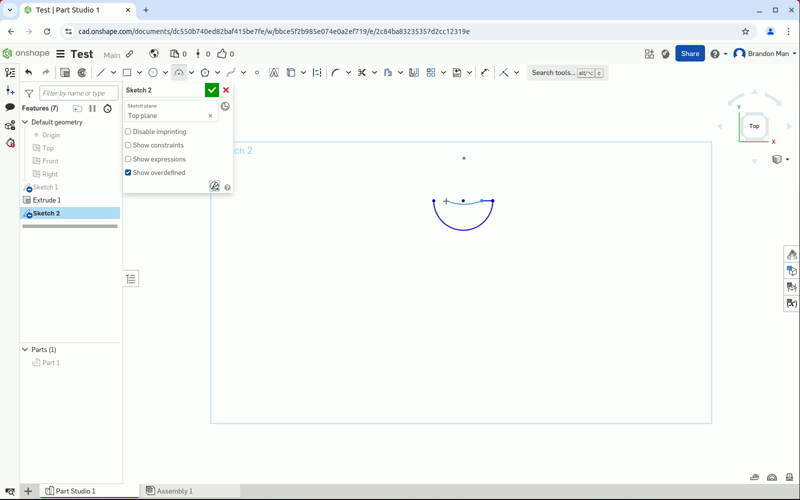
click(446, 200)
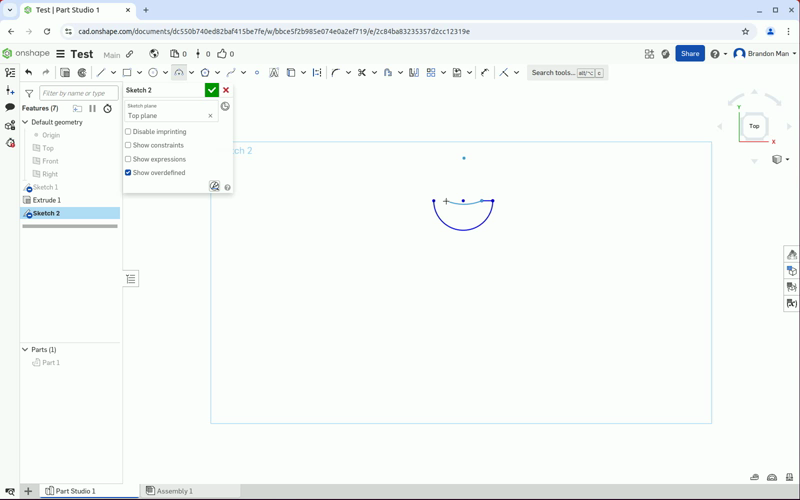
mouse_move(464, 183)
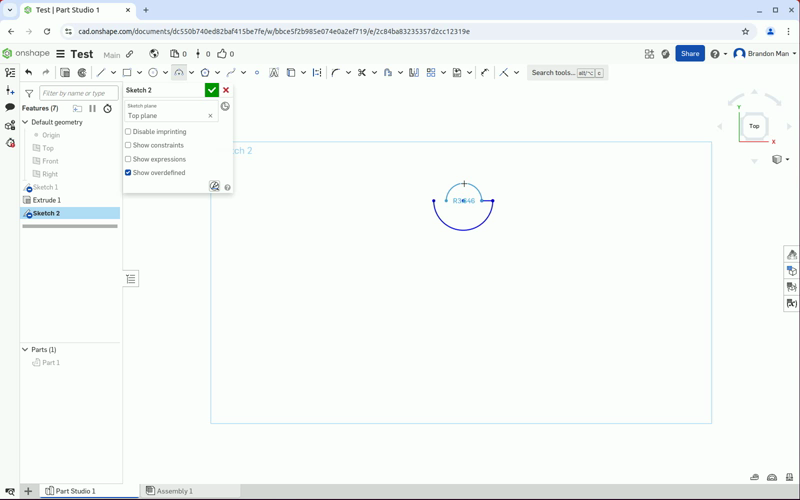
click(464, 183)
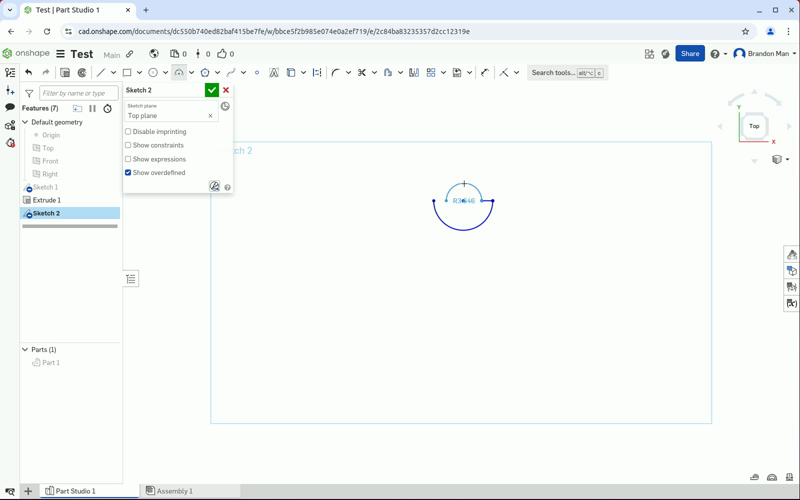
key_up(shift)
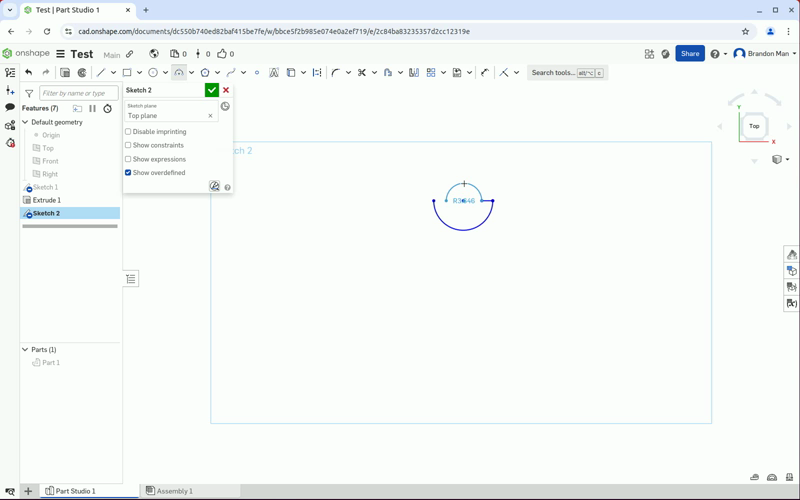
key(esc)
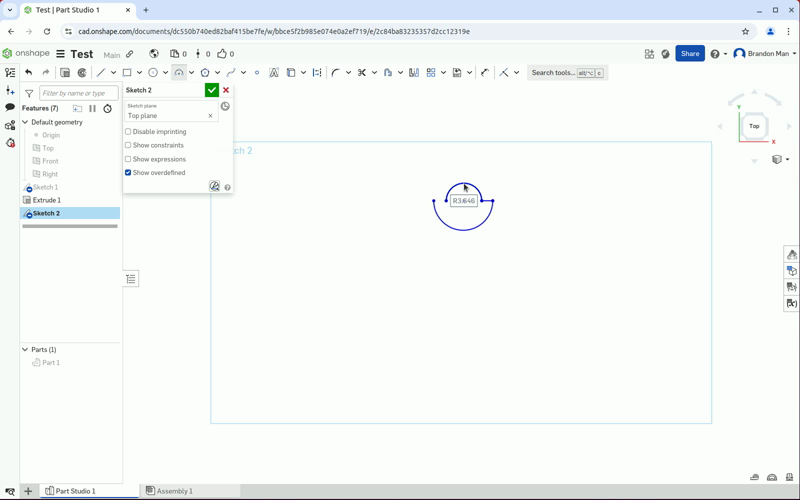
key(l)
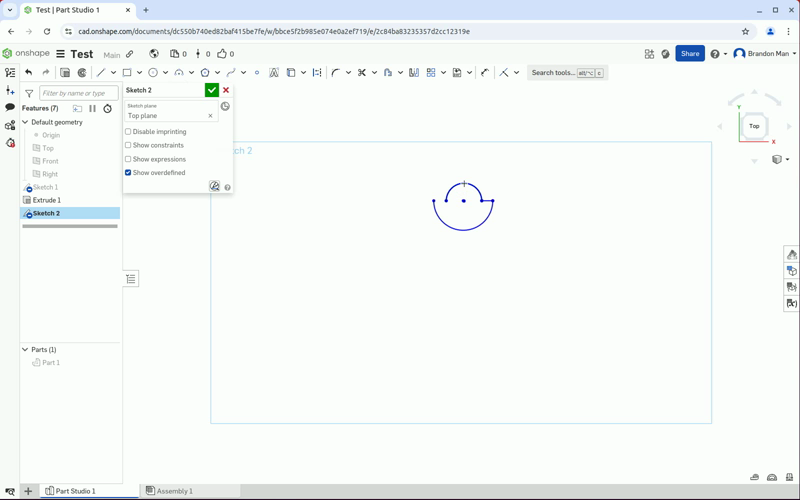
mouse_move(446, 200)
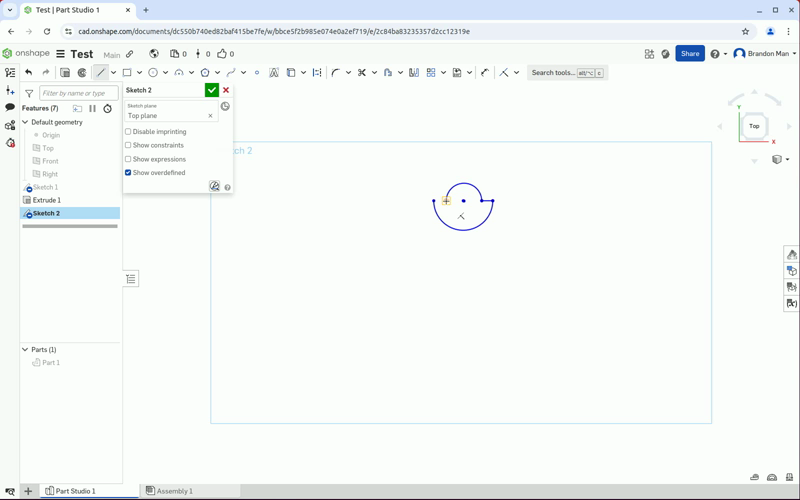
click(446, 200)
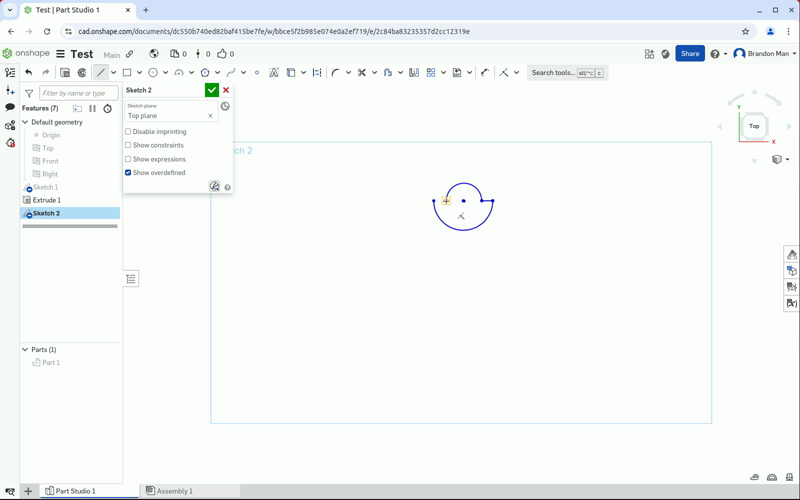
mouse_move(476, 200)
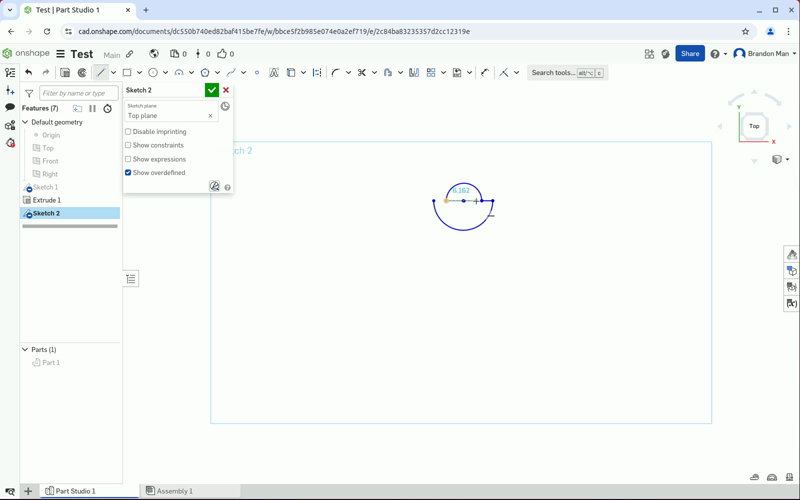
key_down(shift)
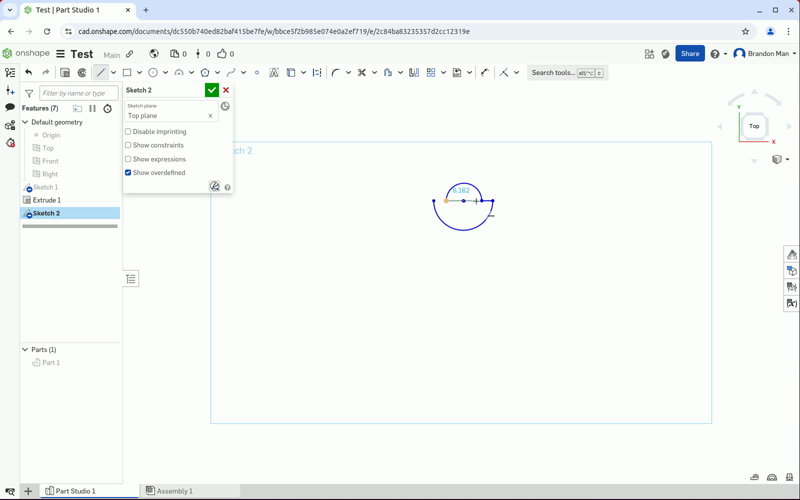
mouse_move(433, 200)
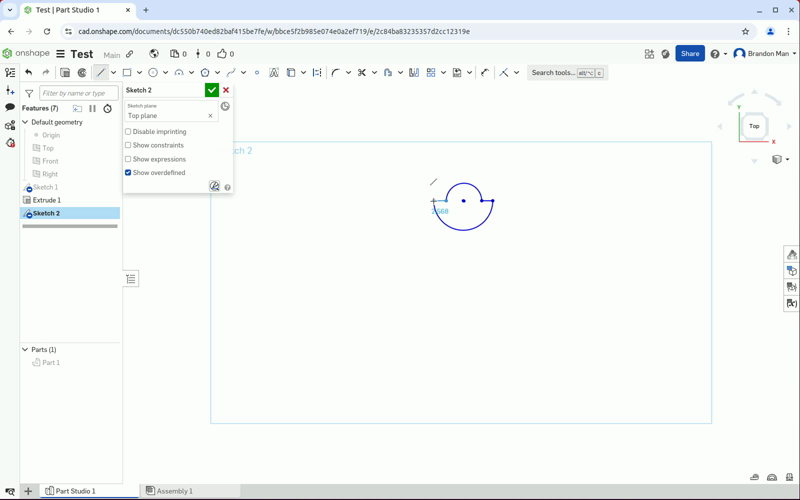
key_up(shift)
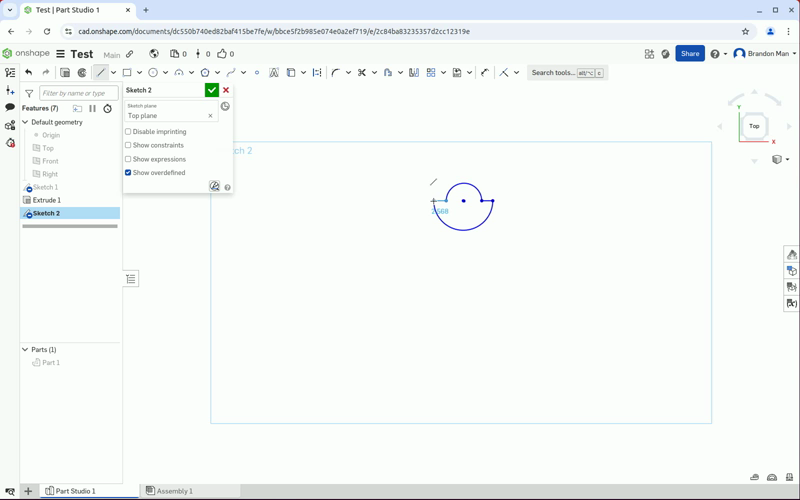
click(433, 200)
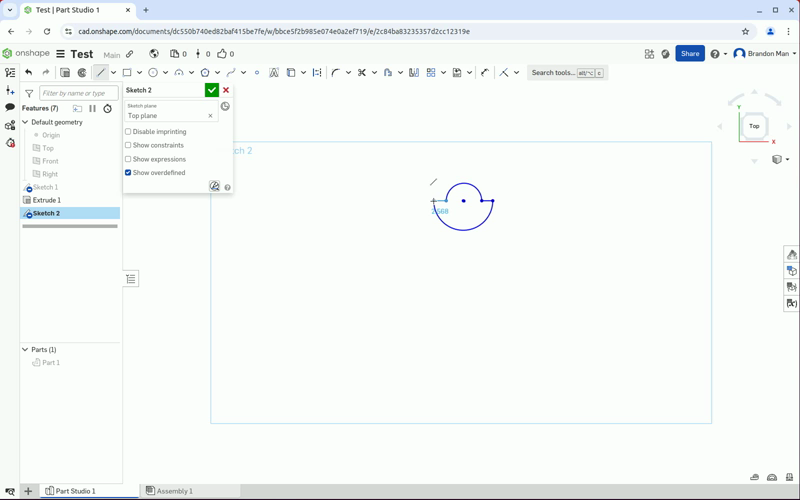
key(esc)
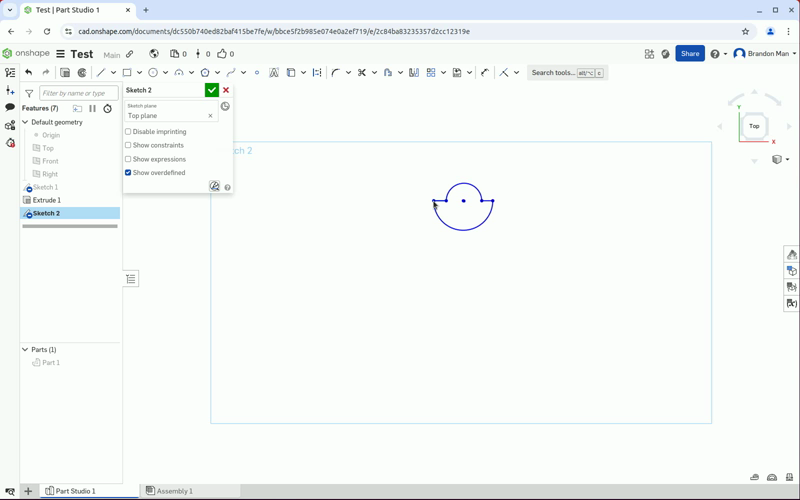
mouse_move(449, 209)
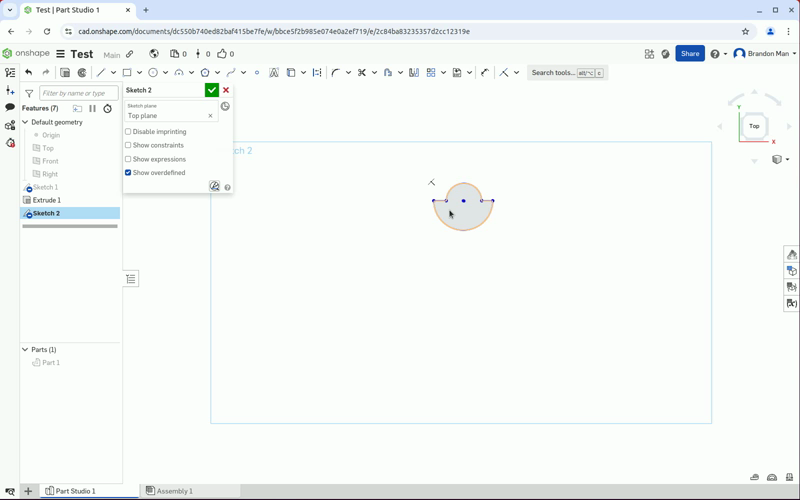
scroll(6)
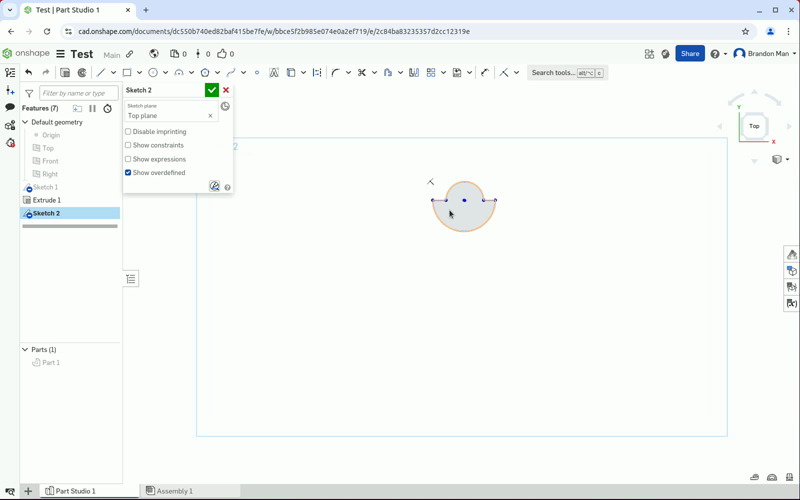
scroll(6)
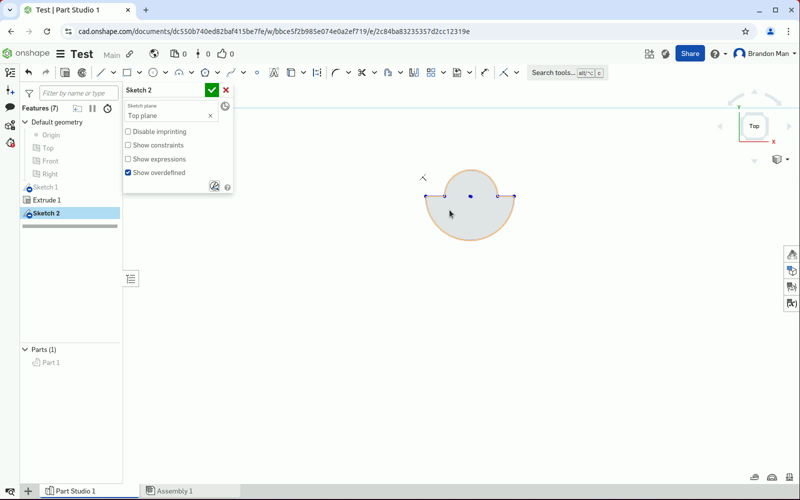
scroll(6)
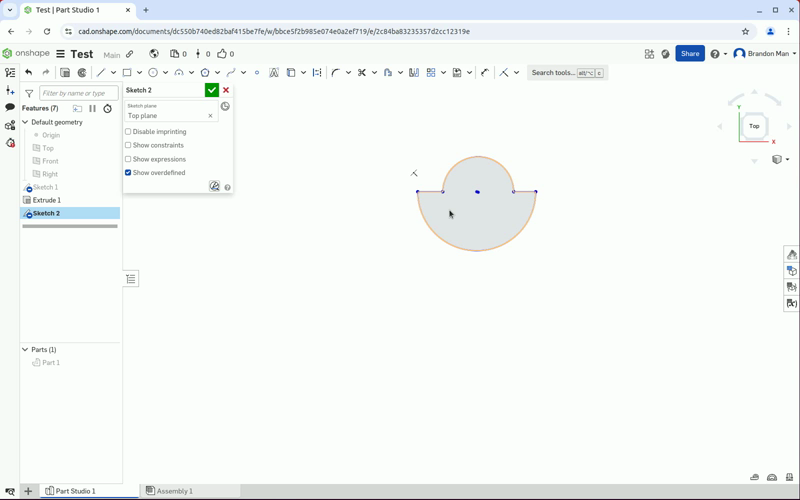
scroll(6)
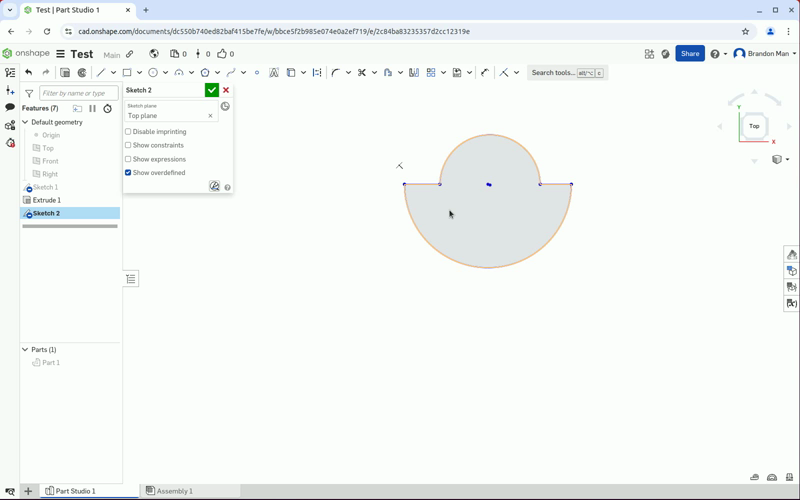
scroll(6)
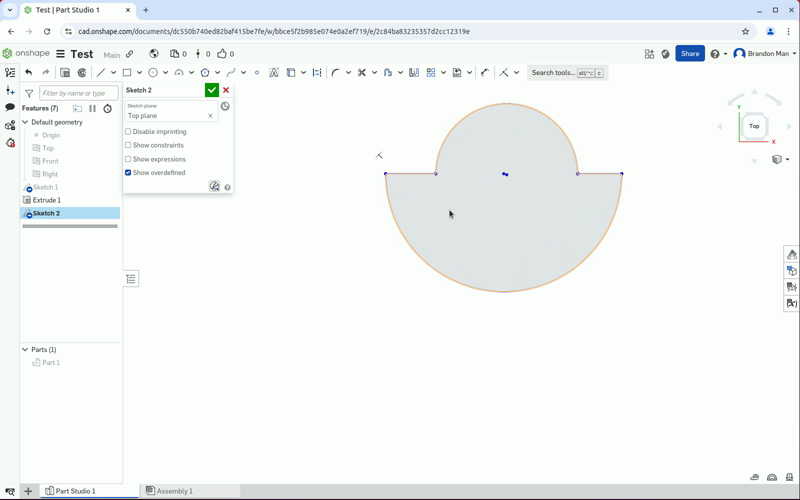
scroll(6)
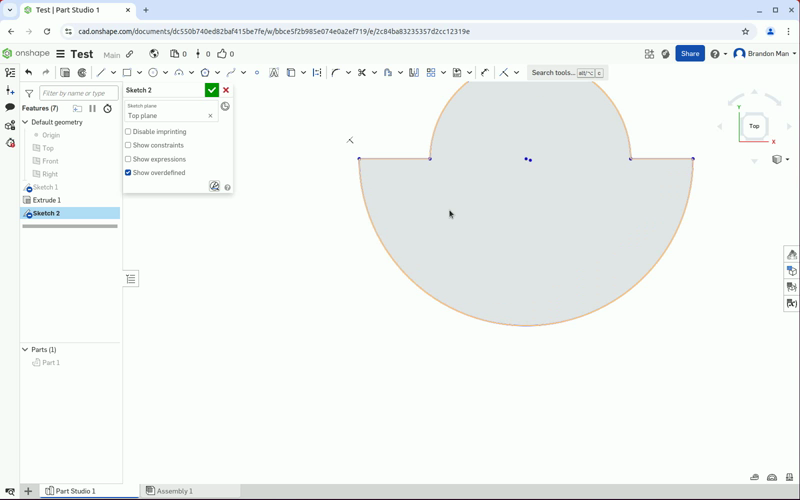
scroll(6)
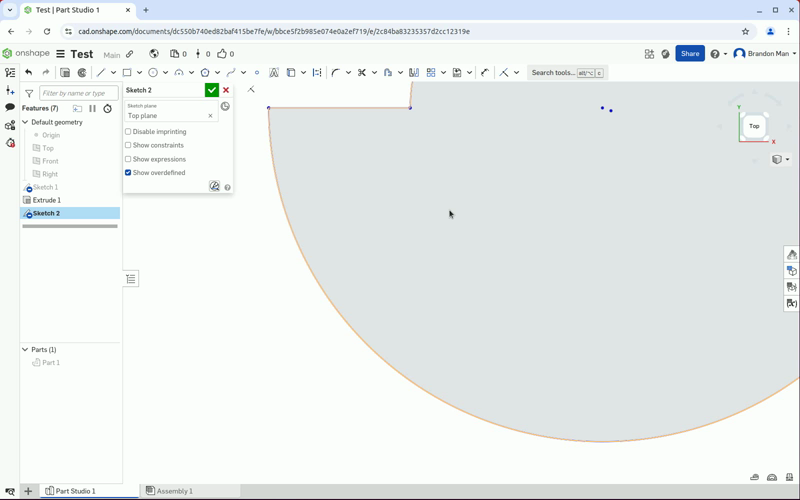
click(449, 209)
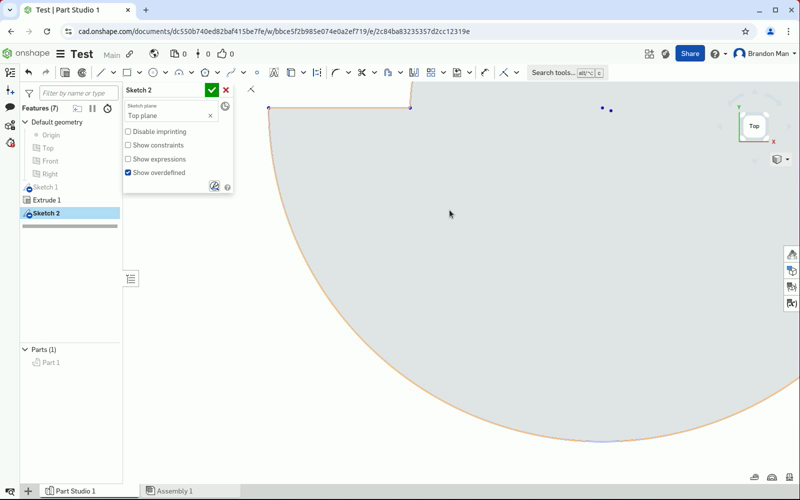
scroll(-6)
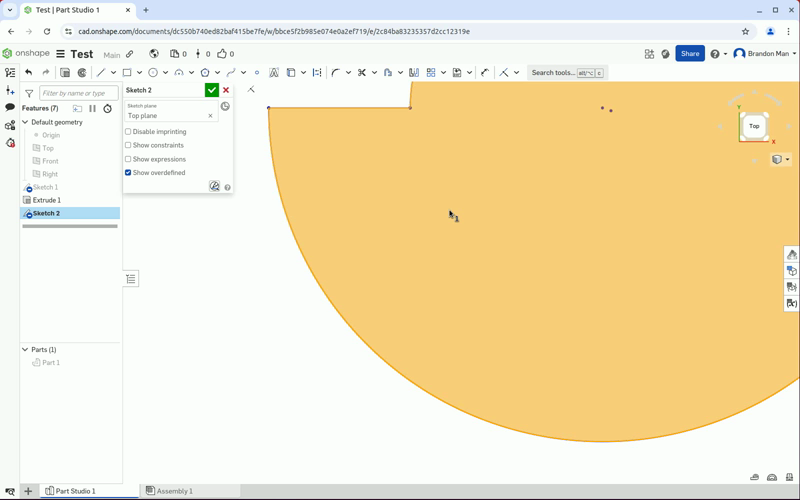
scroll(-6)
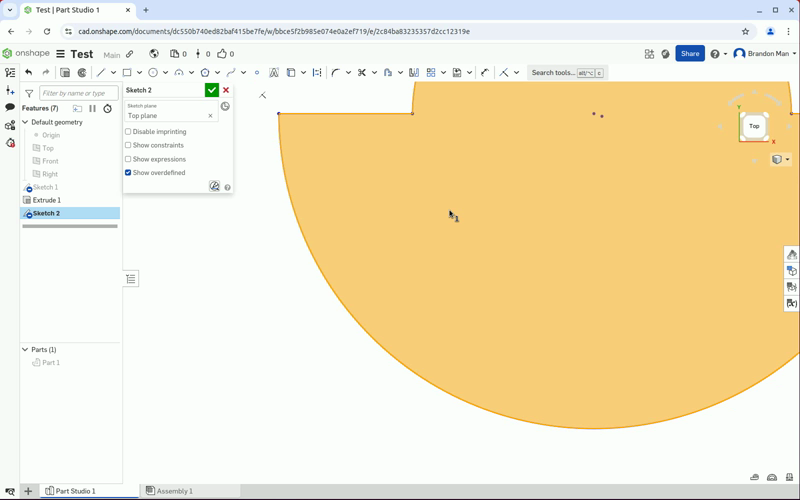
scroll(-6)
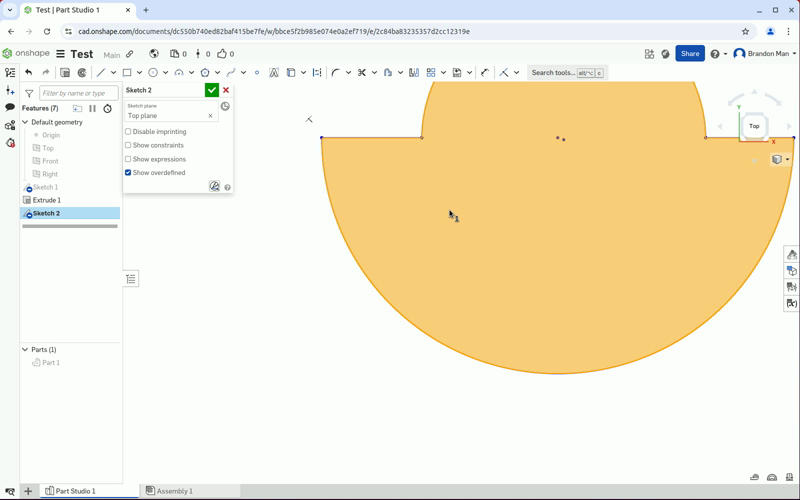
scroll(-6)
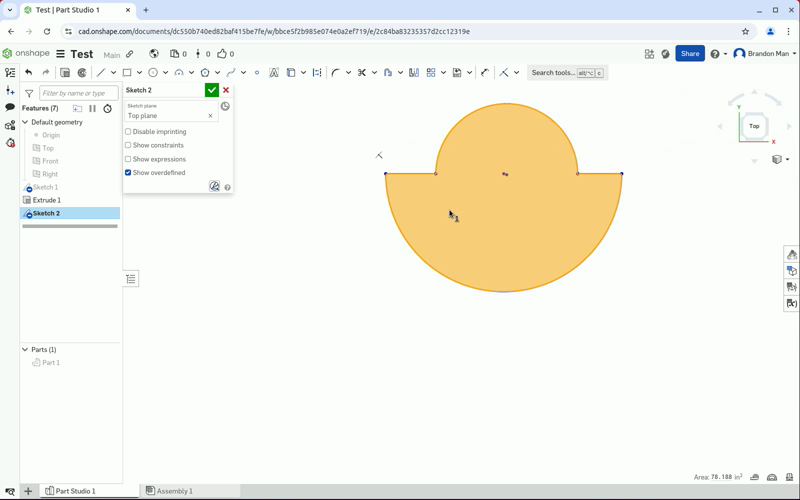
scroll(-6)
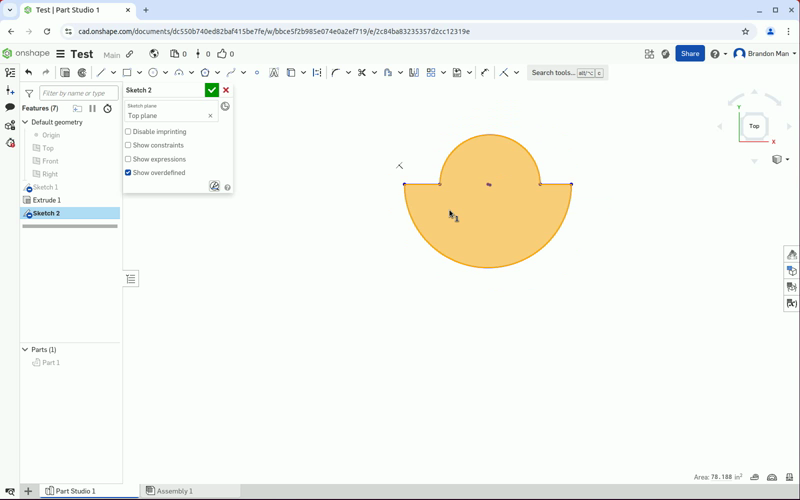
scroll(-6)
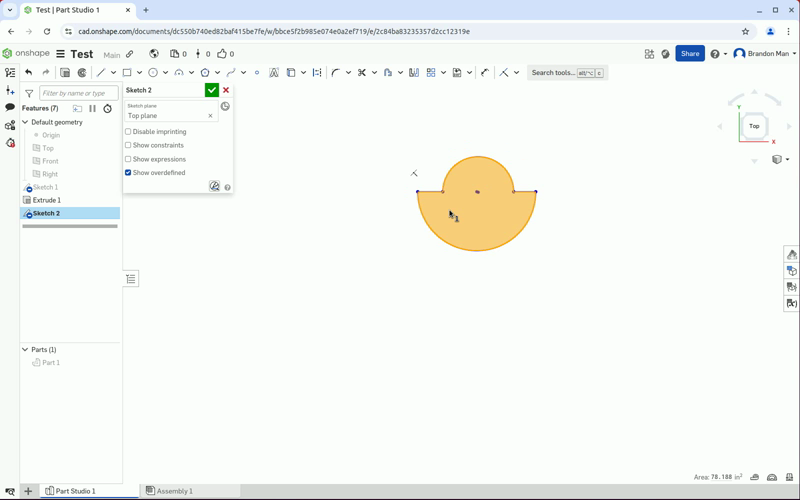
scroll(-6)
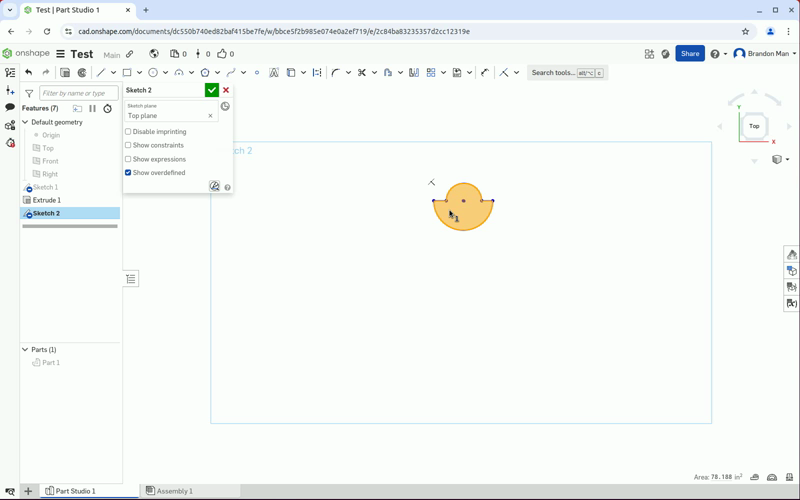
mouse_move(73, 352)
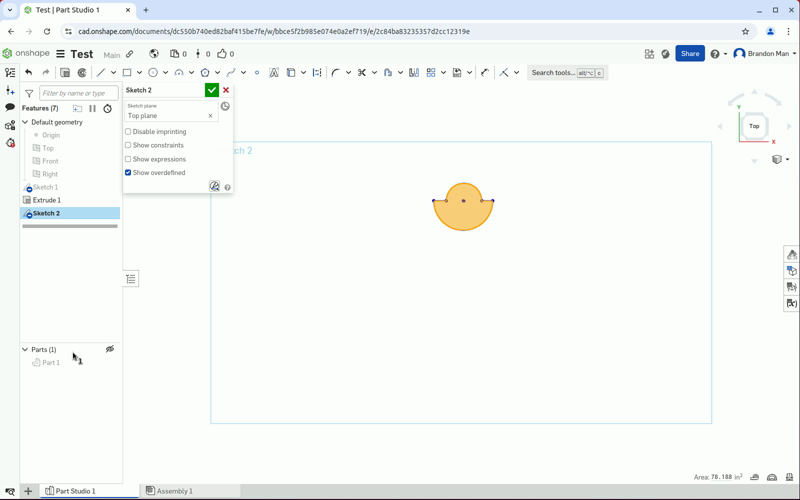
key(shift+y)
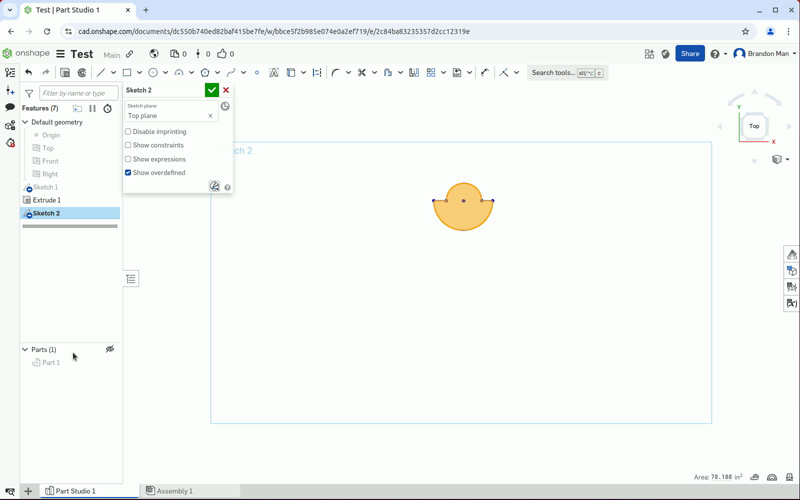
key(shift+e)
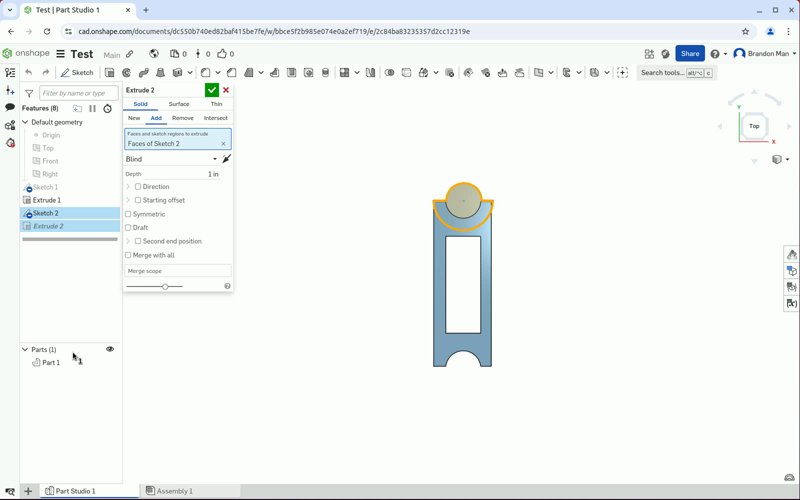
mouse_move(143, 106)
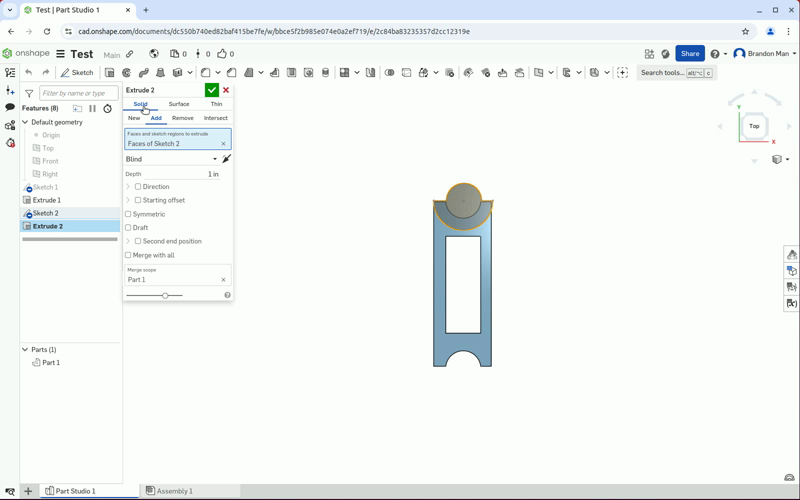
click(143, 106)
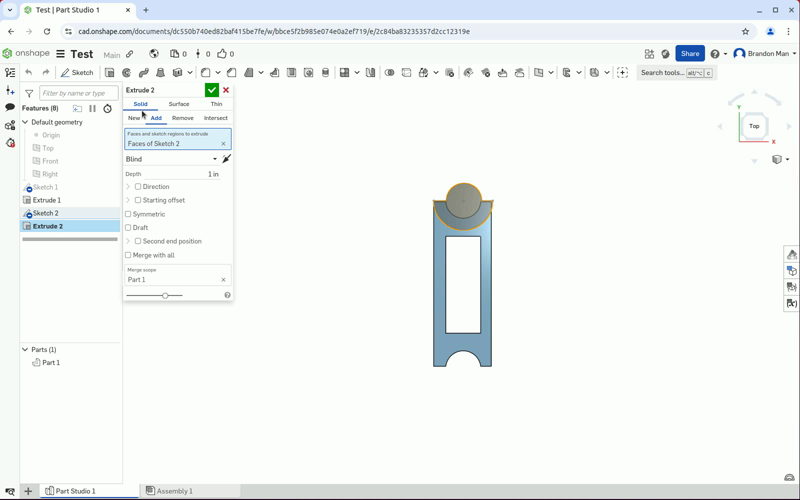
mouse_move(137, 120)
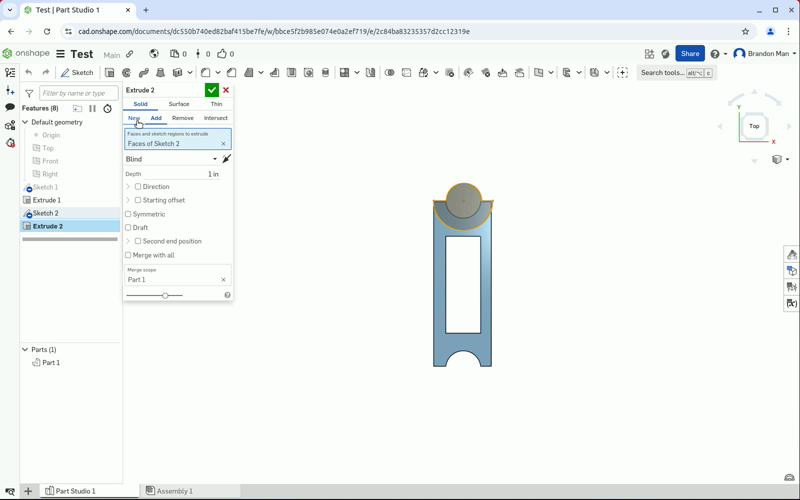
click(137, 120)
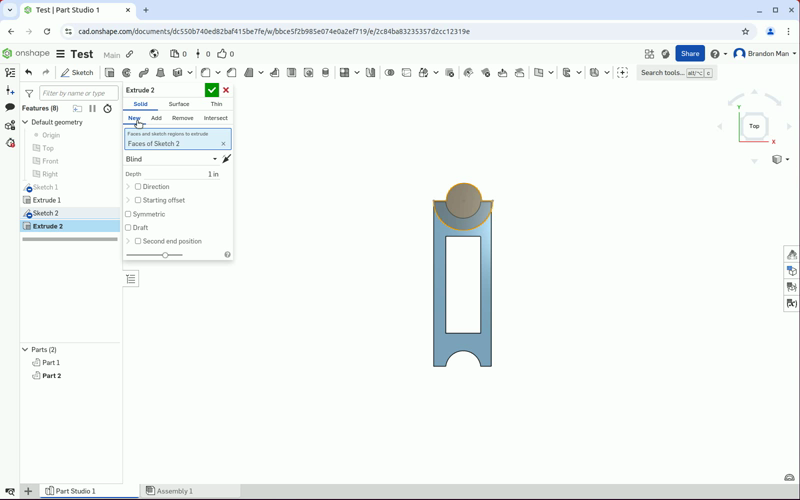
key(tab, 4)
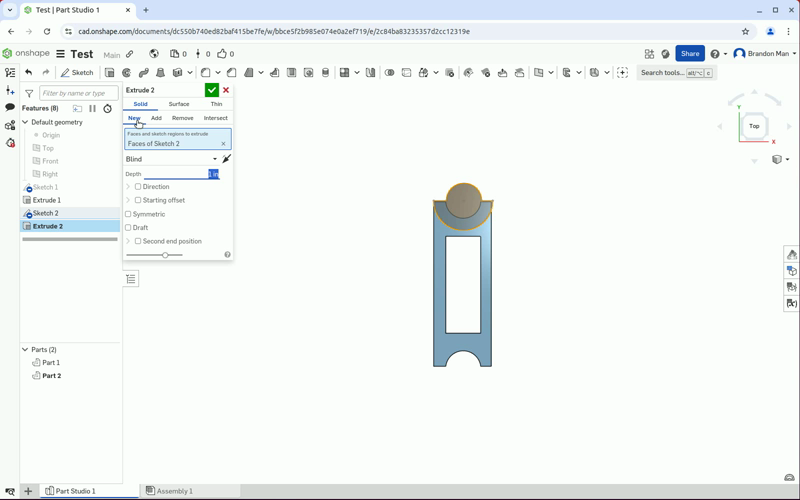
text(5.777)
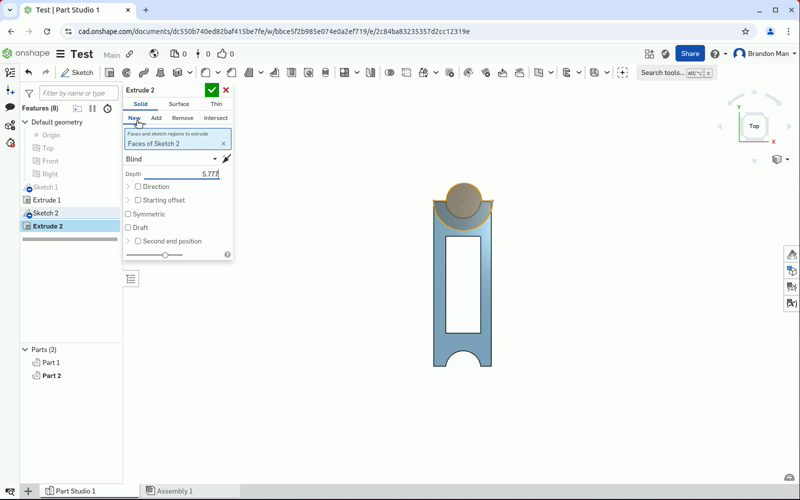
key(enter)
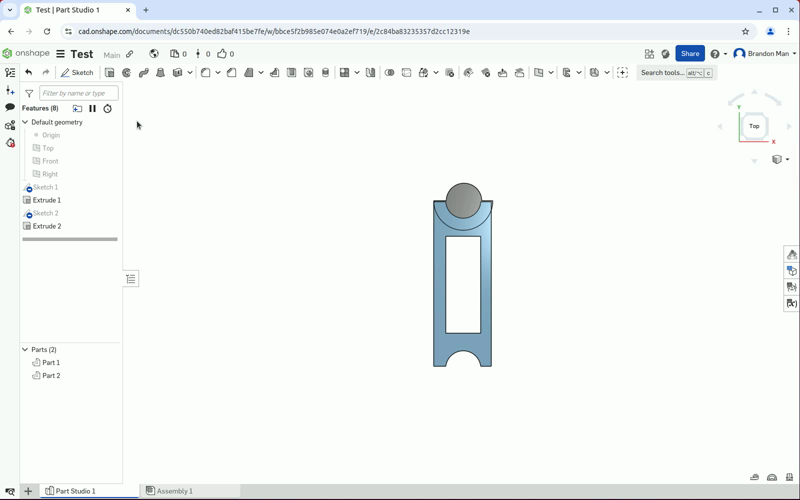
key(shift+h)
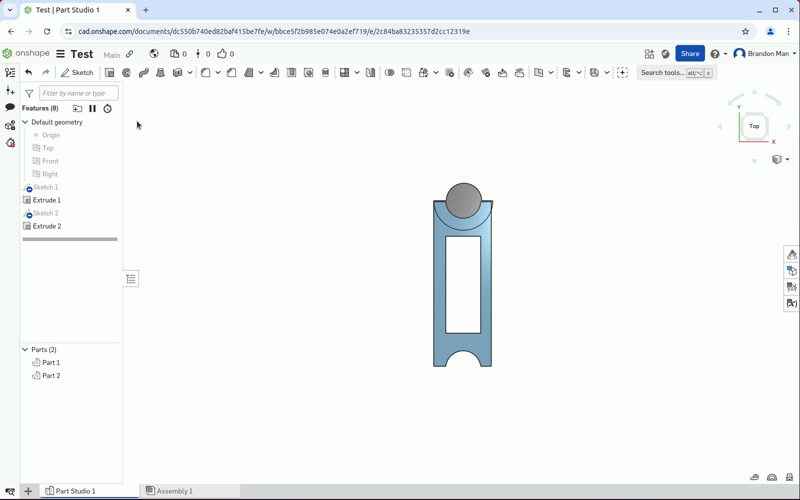
key(shift+h)
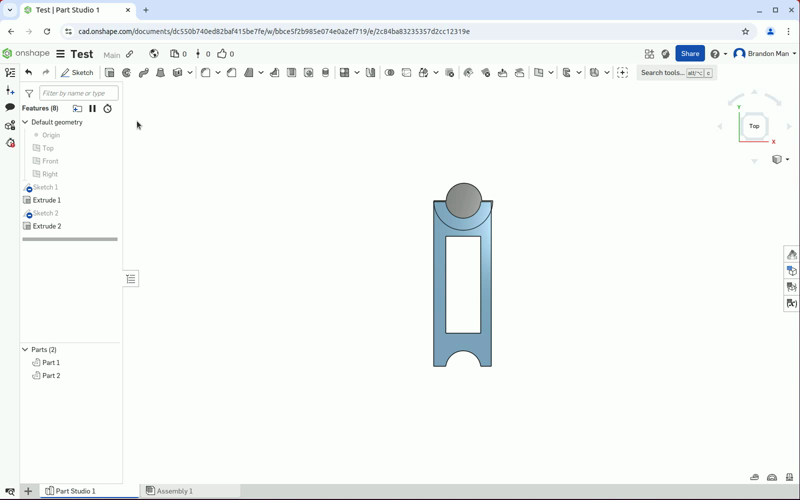
mouse_move(73, 189)
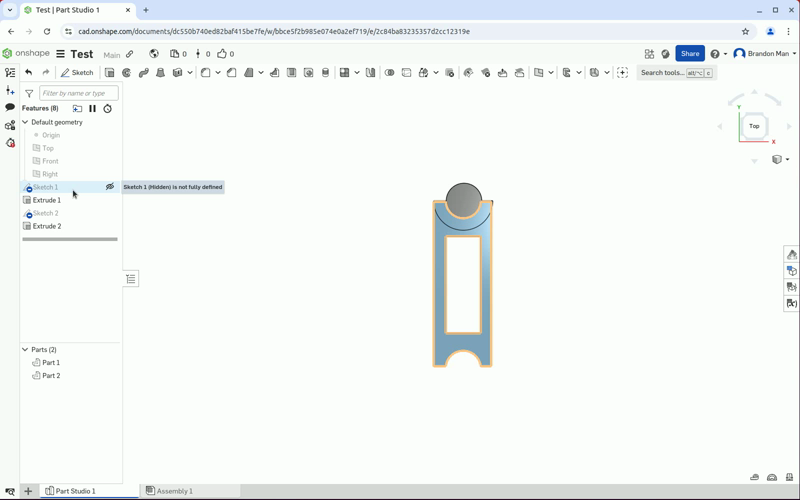
click(73, 189)
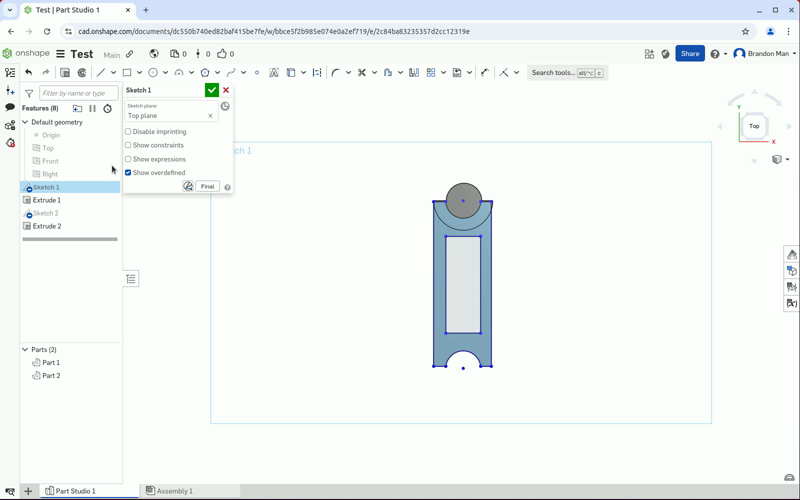
mouse_move(229, 92)
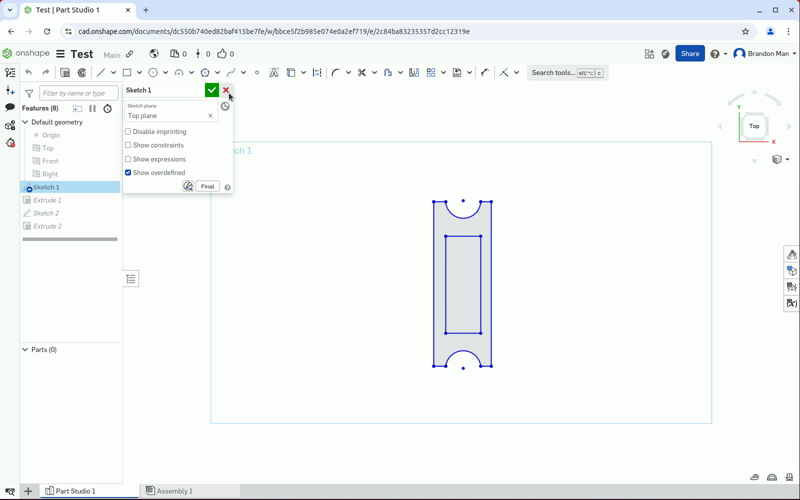
click(229, 92)
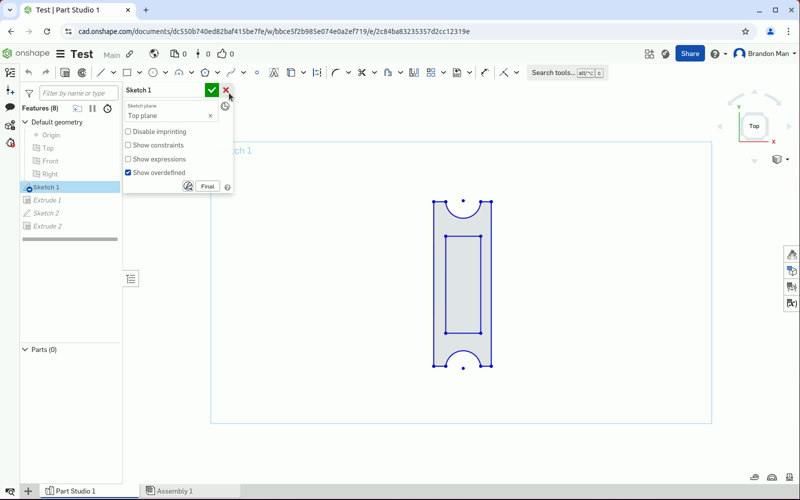
key(shift+s)
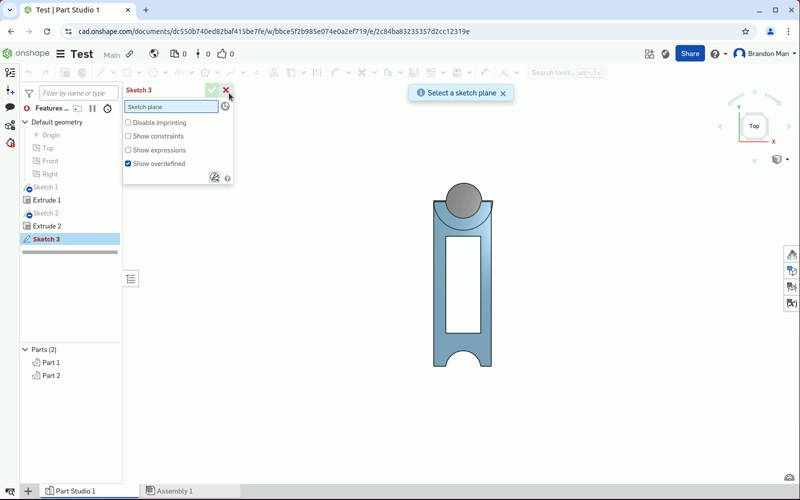
mouse_move(73, 150)
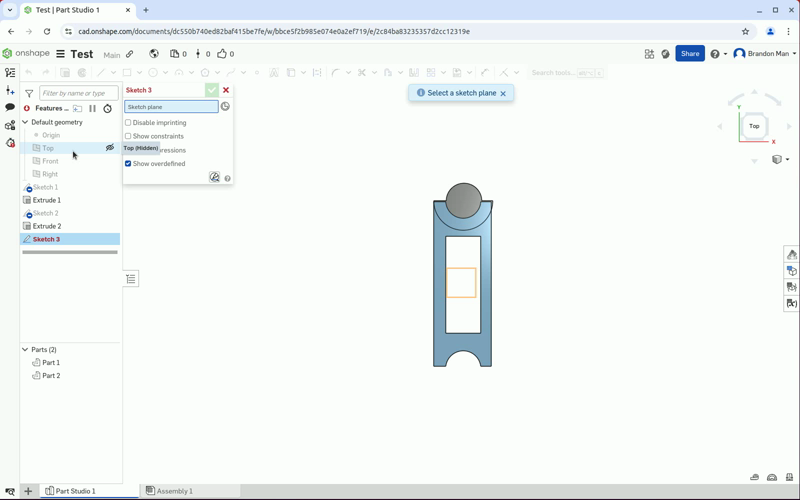
click(73, 150)
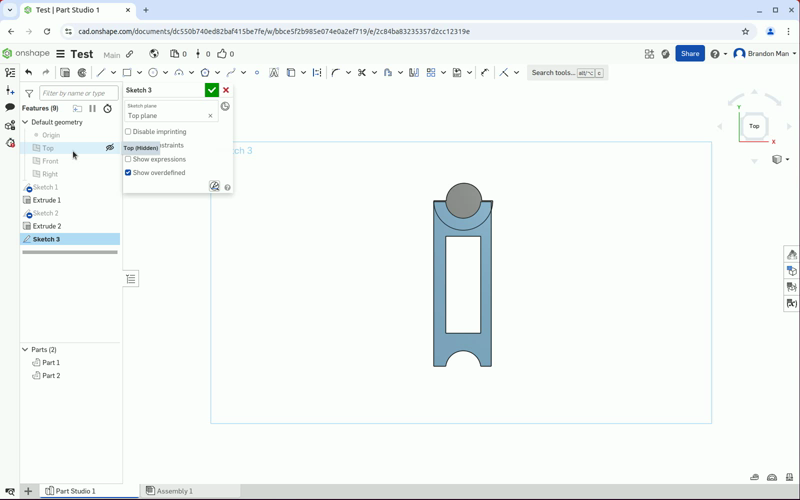
mouse_move(73, 352)
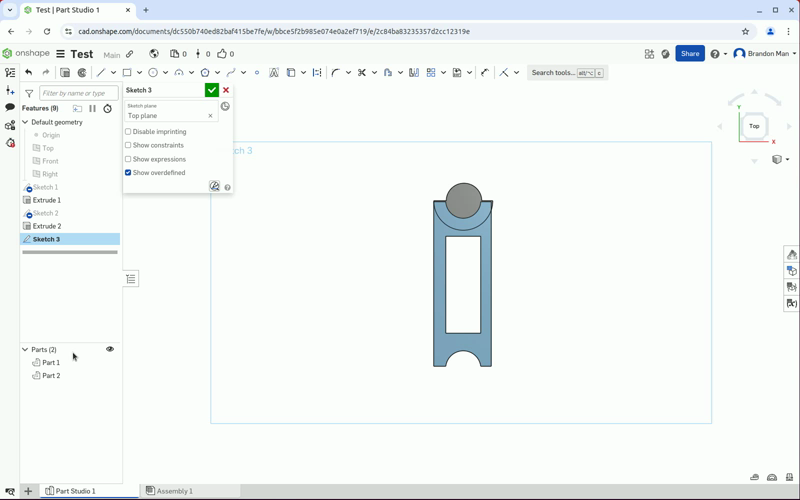
key(y)
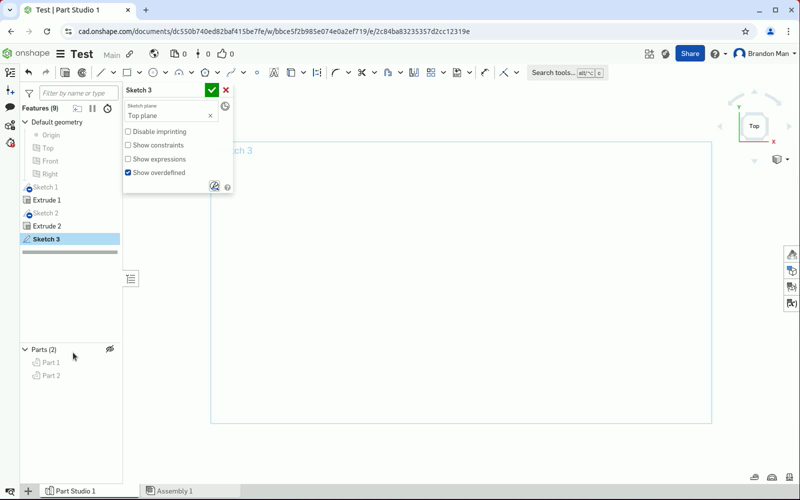
key(a)
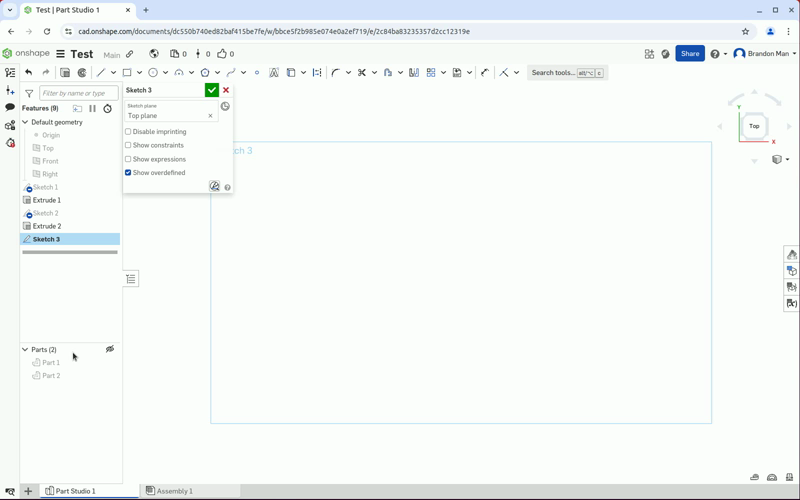
key_down(shift)
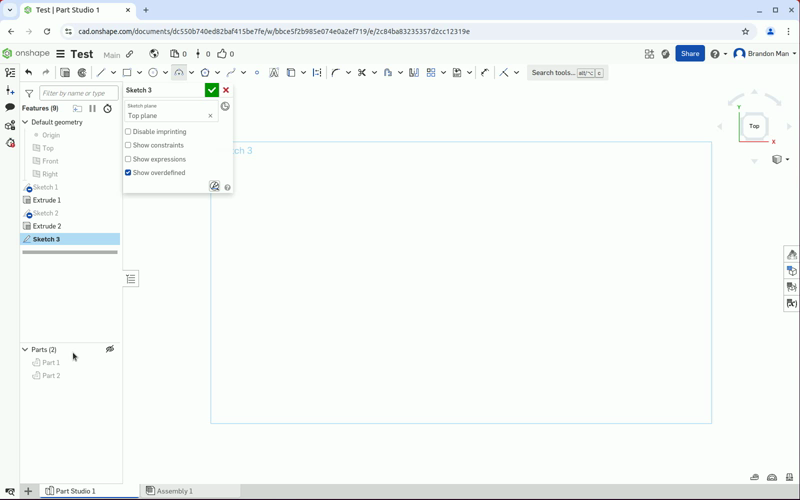
mouse_move(433, 366)
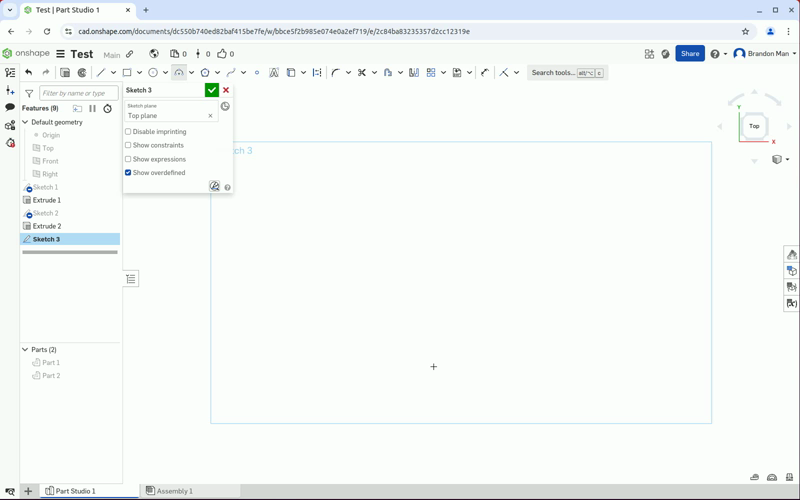
click(433, 366)
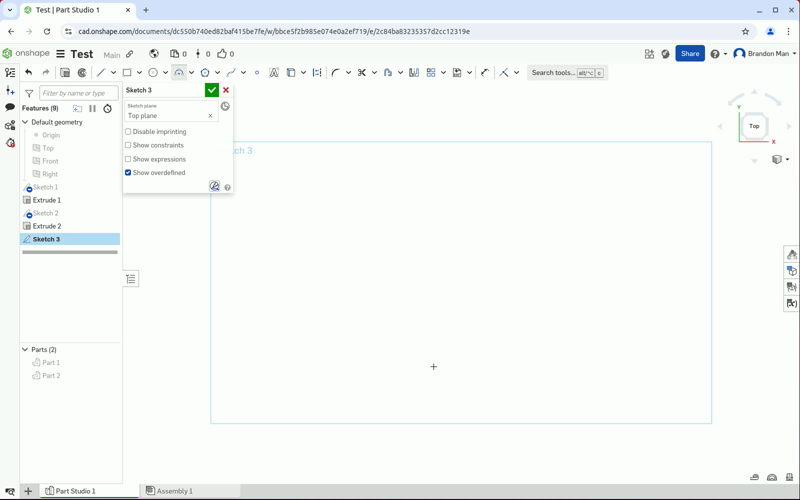
key_up(shift)
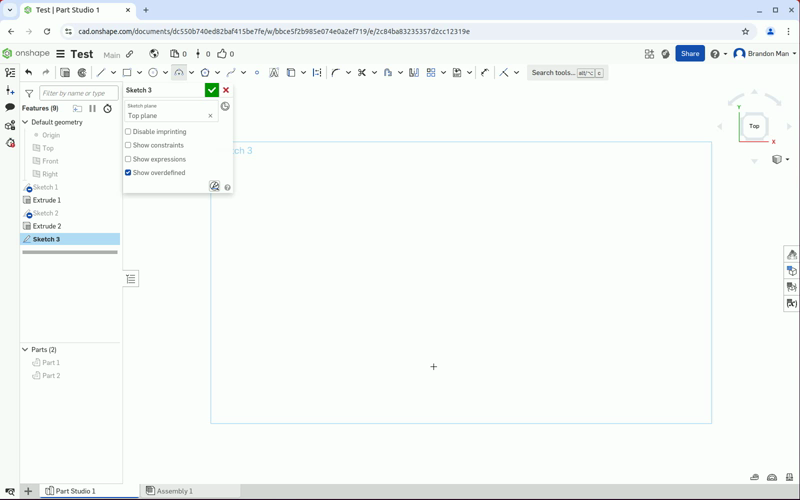
key_down(shift)
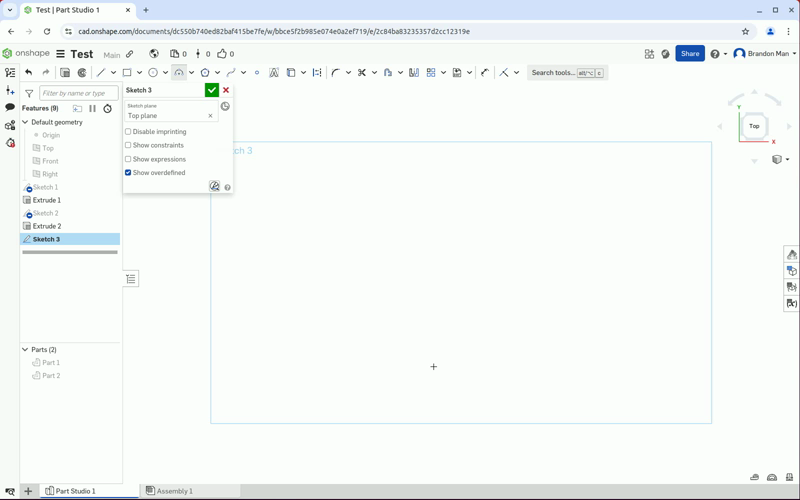
mouse_move(492, 366)
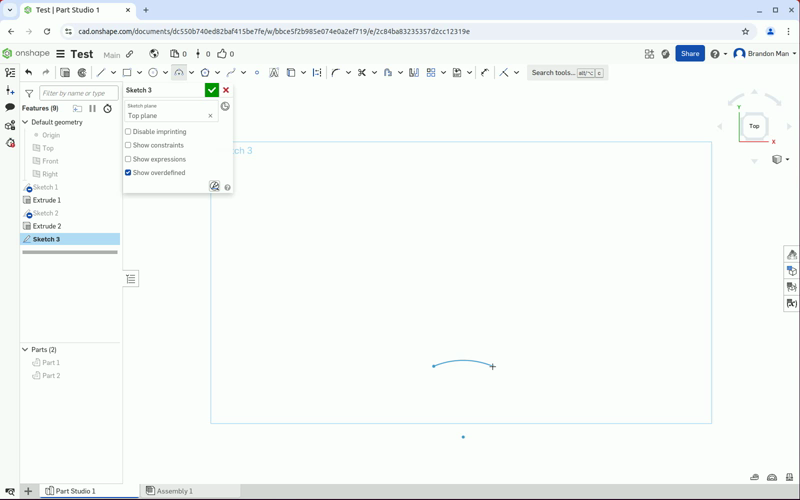
click(492, 366)
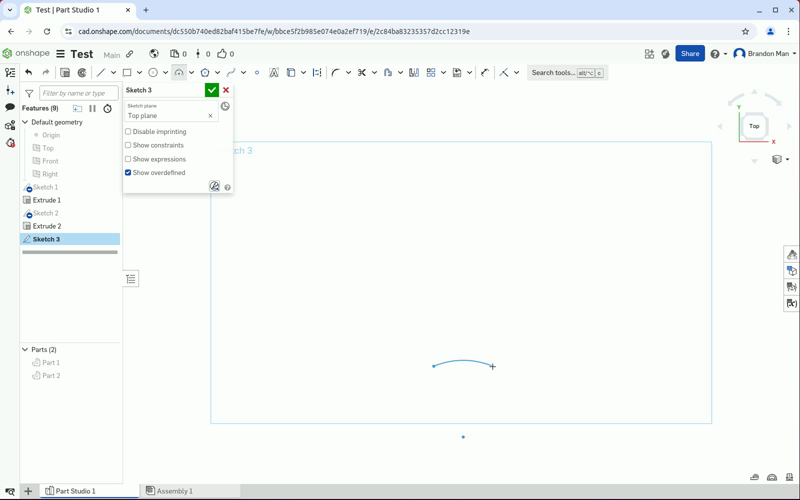
mouse_move(463, 395)
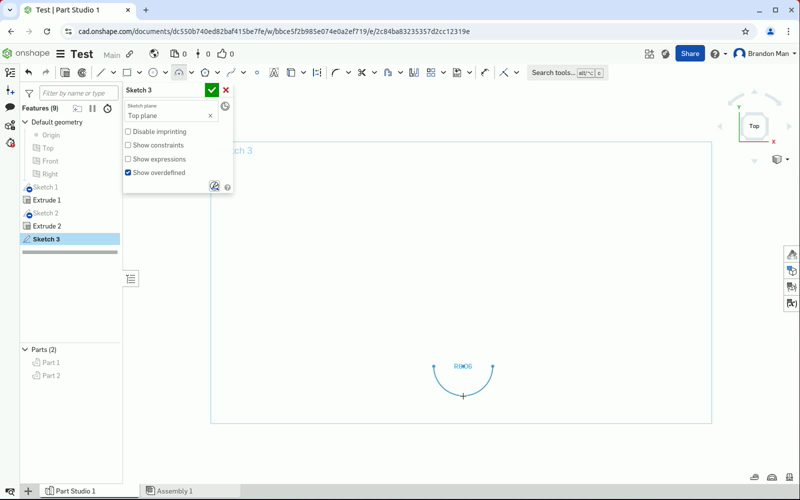
click(463, 395)
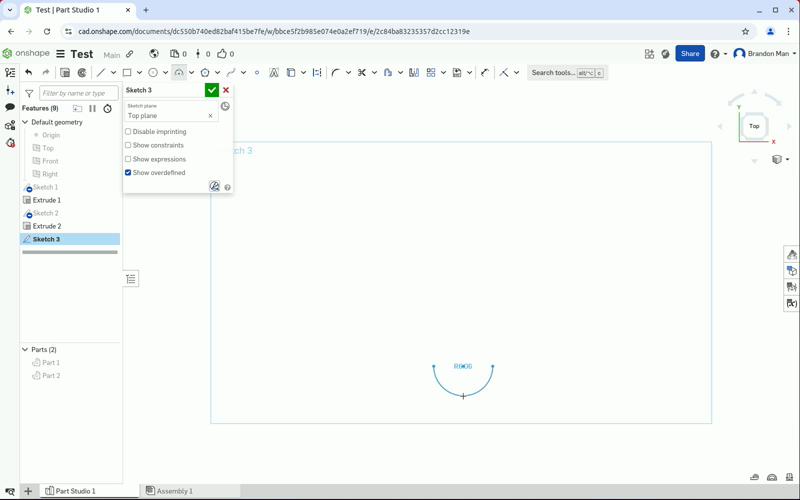
key_up(shift)
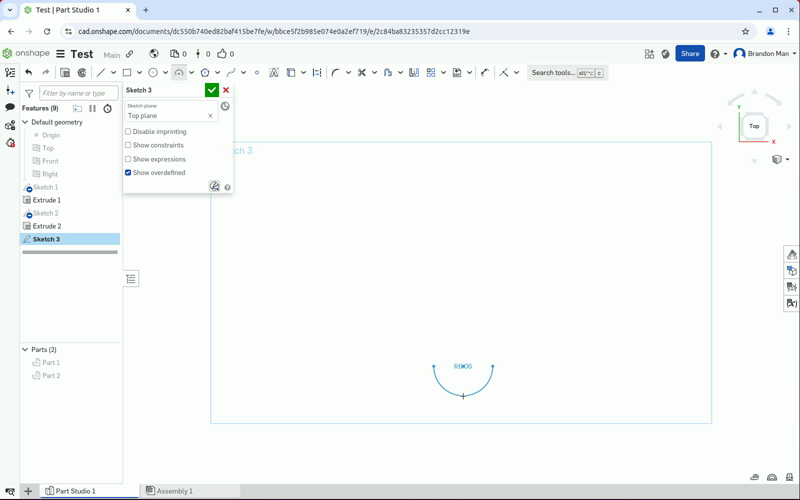
key(esc)
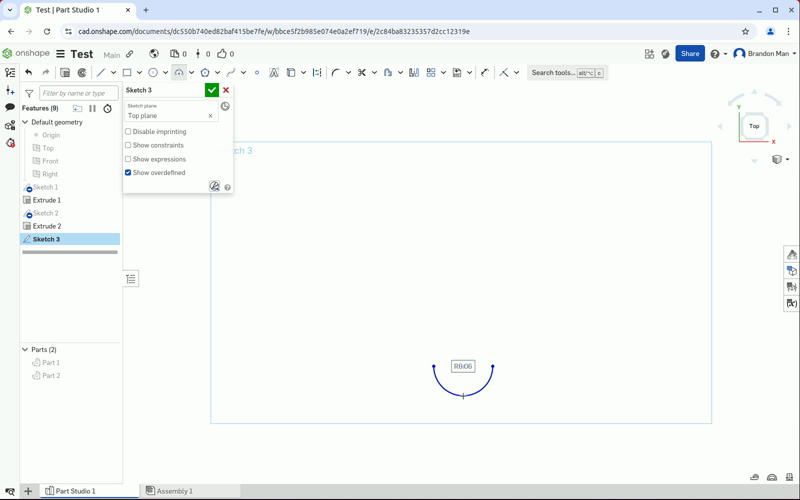
key(l)
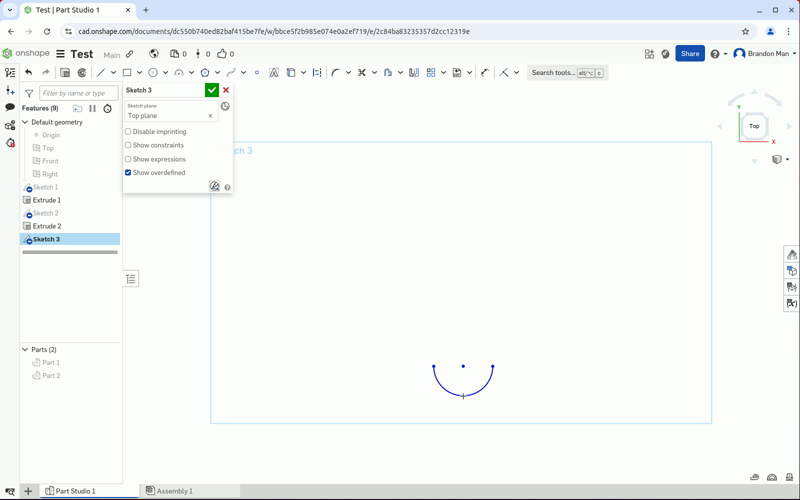
mouse_move(492, 366)
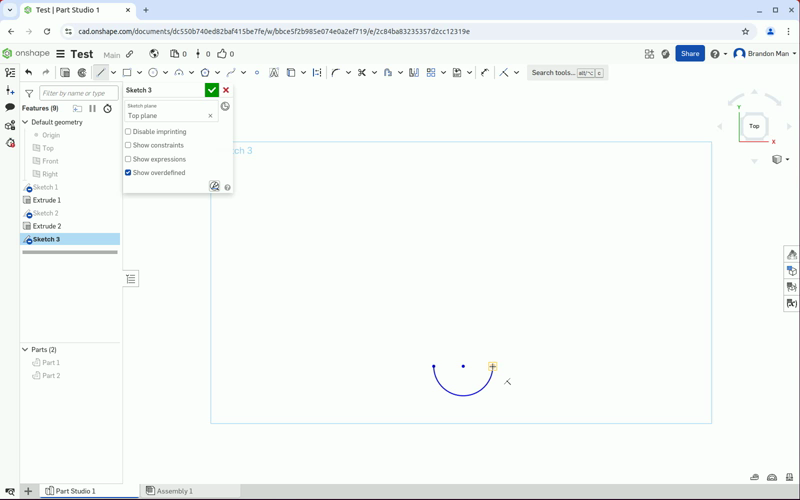
click(492, 366)
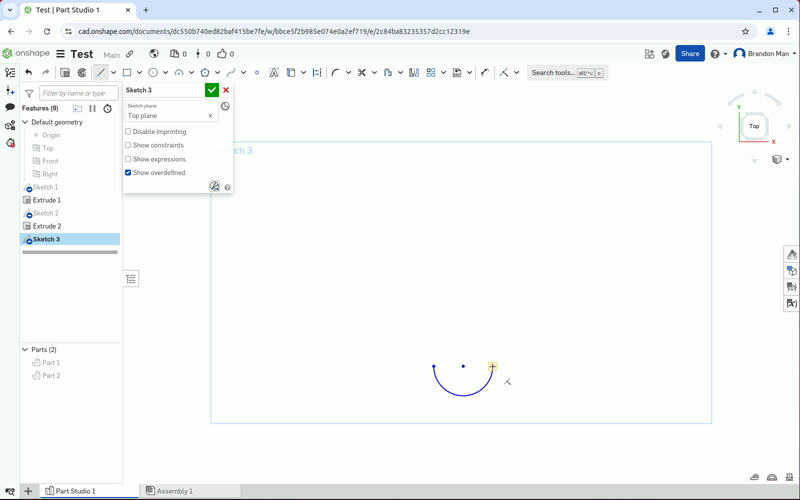
key_down(shift)
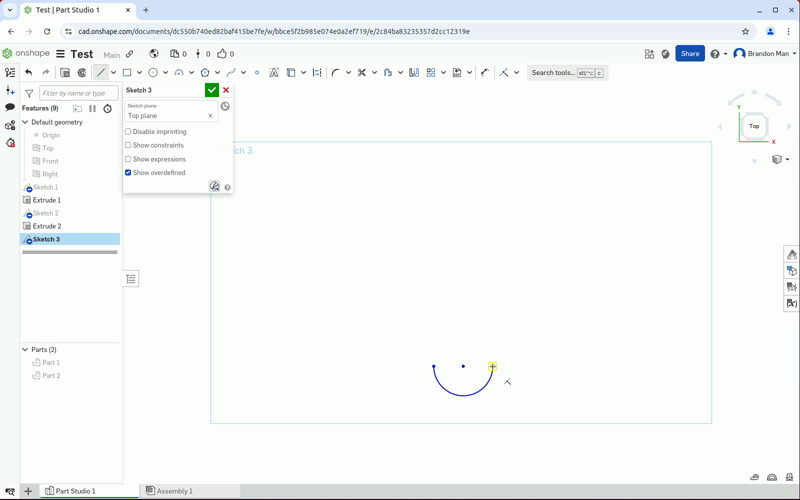
mouse_move(522, 366)
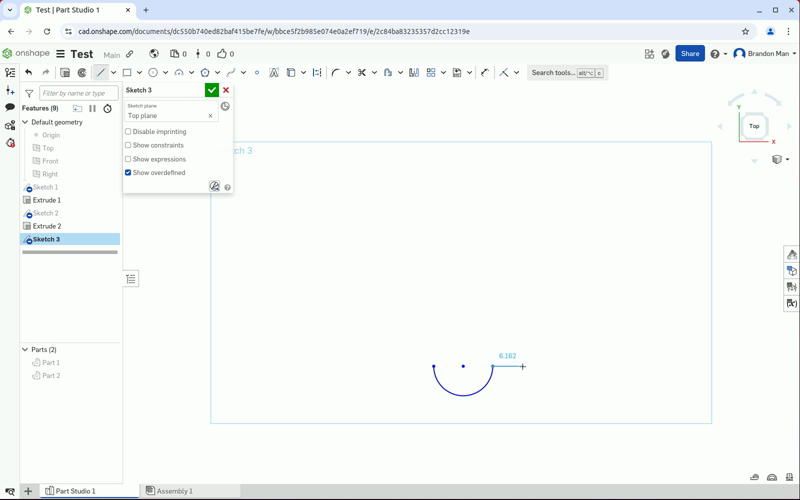
mouse_move(481, 366)
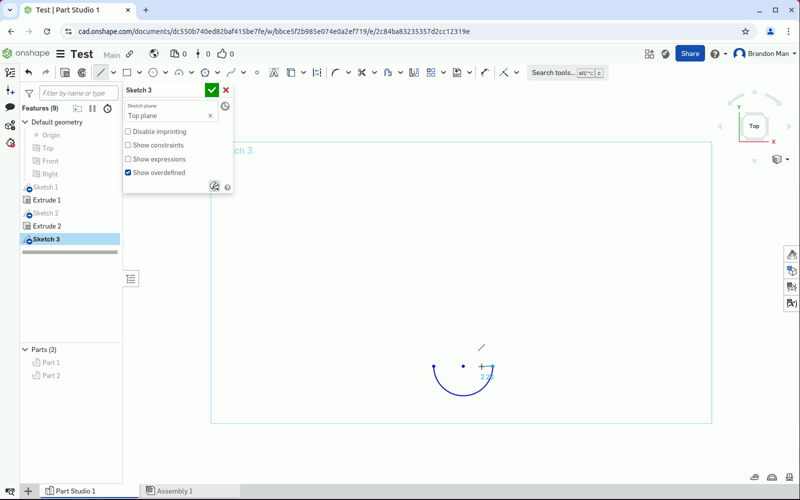
click(481, 366)
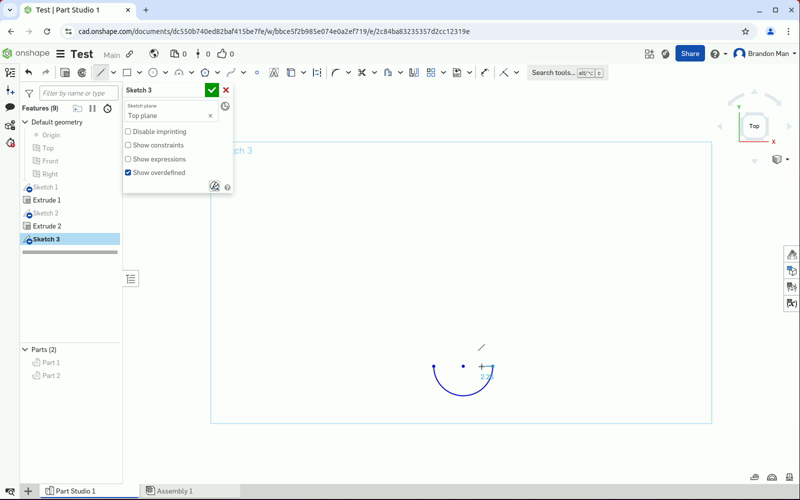
key_up(shift)
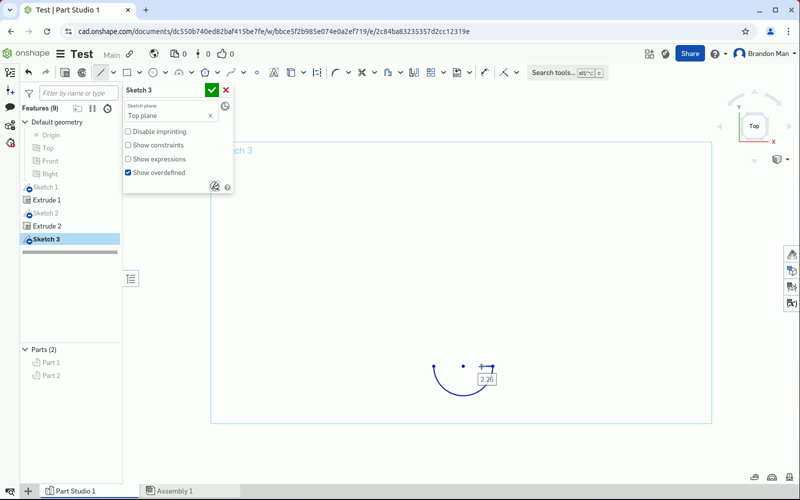
key(esc)
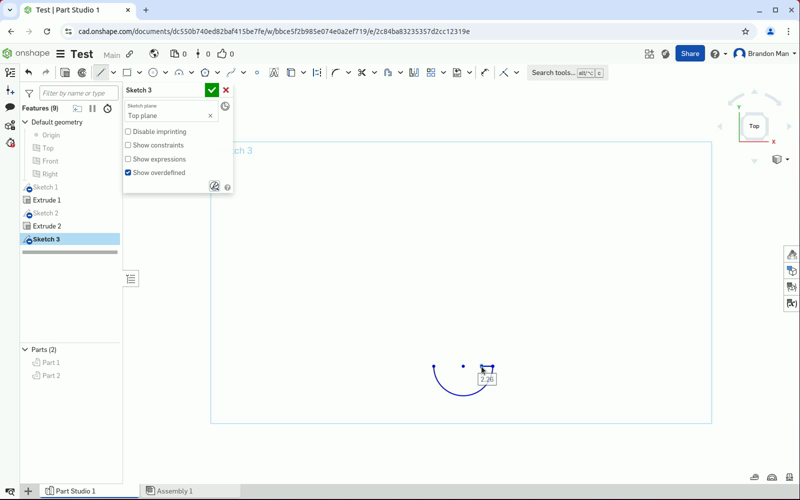
key(a)
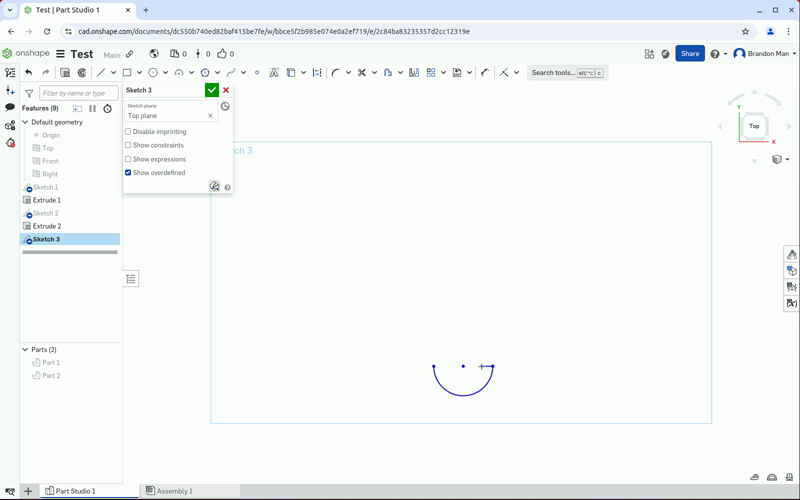
mouse_move(481, 366)
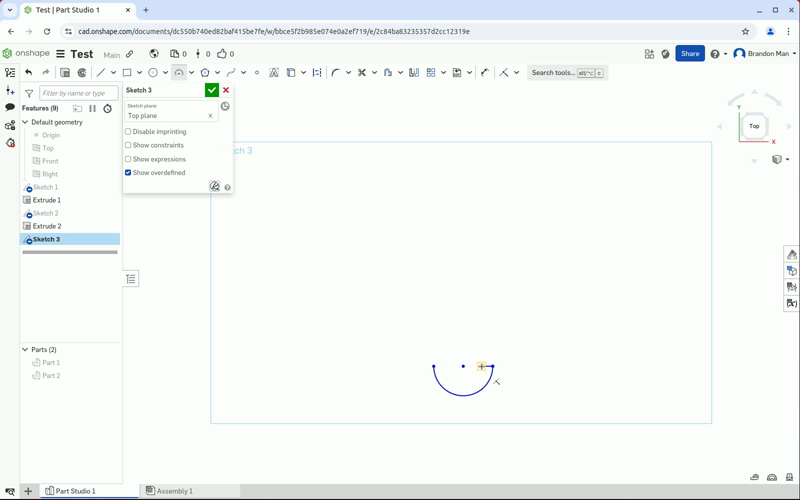
click(481, 366)
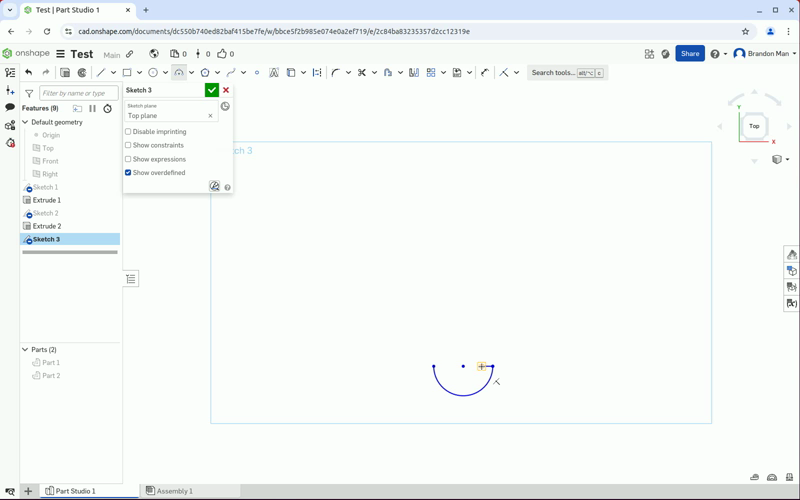
key_down(shift)
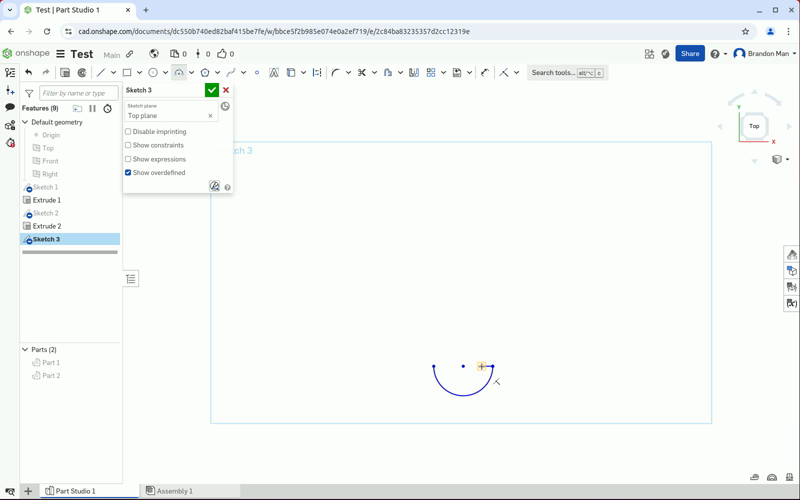
mouse_move(446, 366)
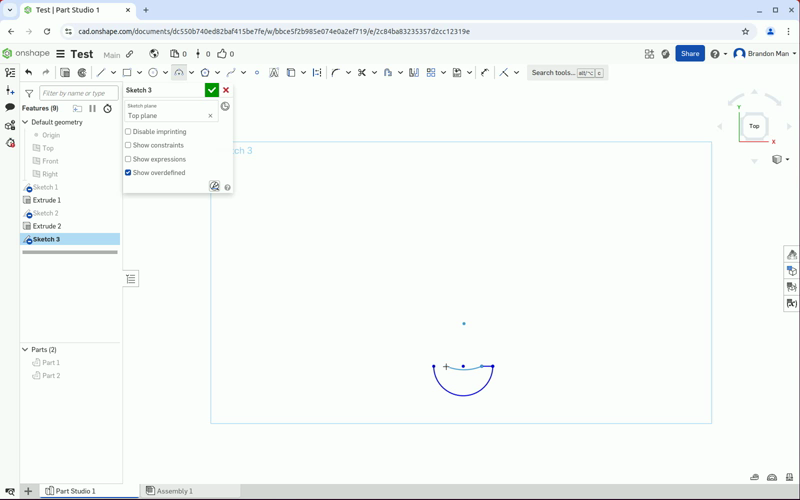
click(446, 366)
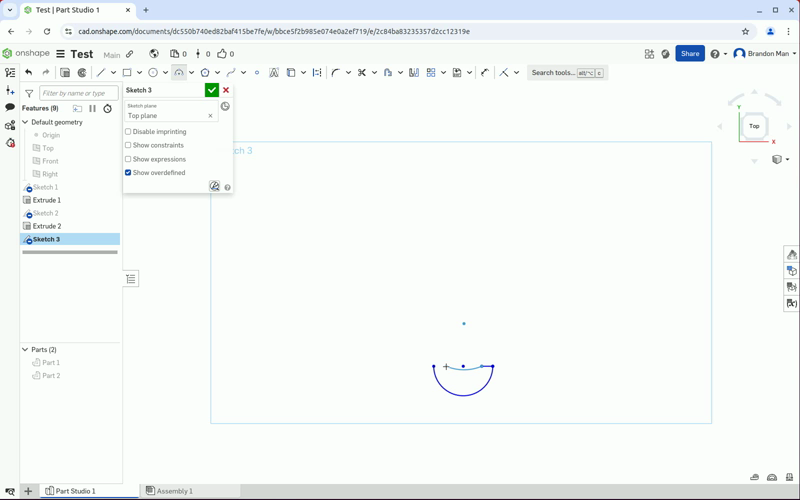
mouse_move(464, 384)
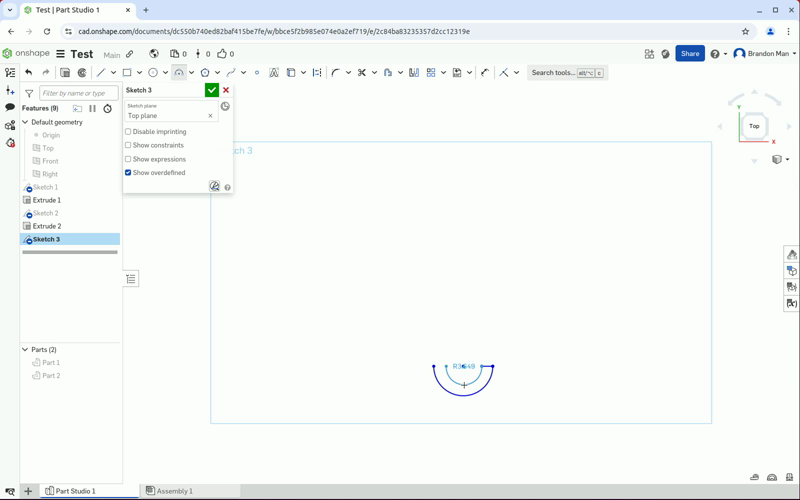
click(464, 384)
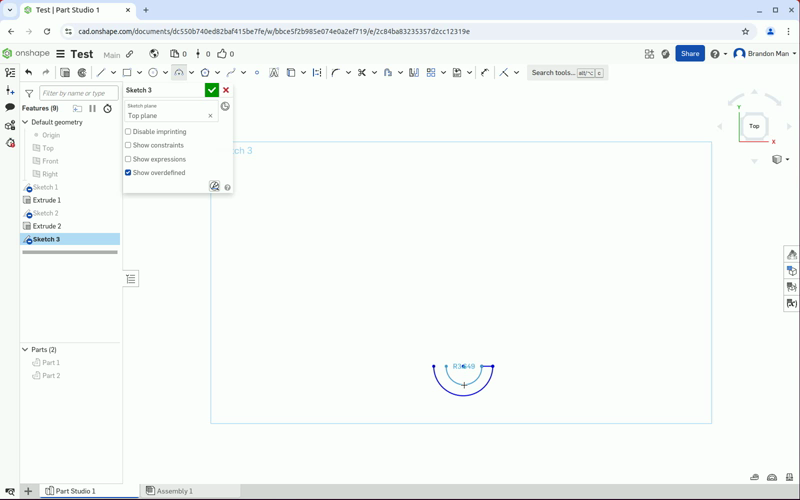
key_up(shift)
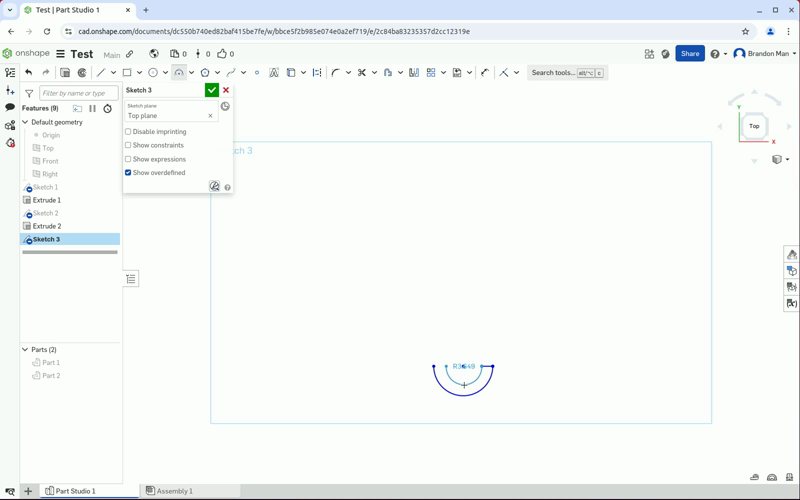
key(esc)
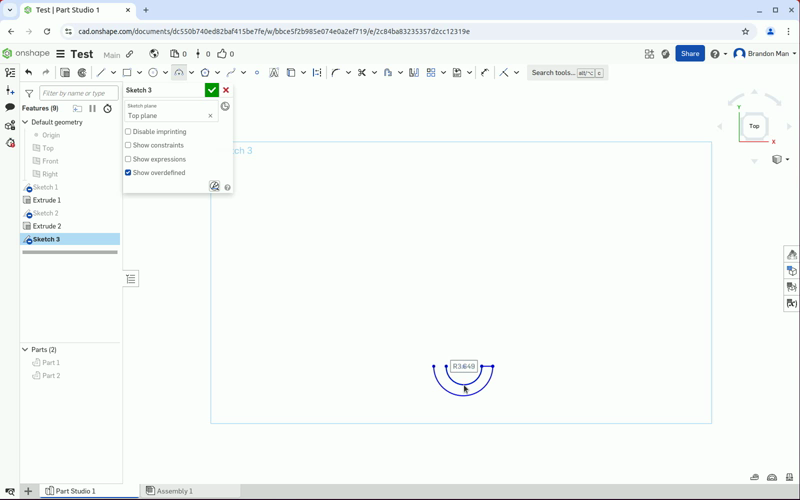
key(l)
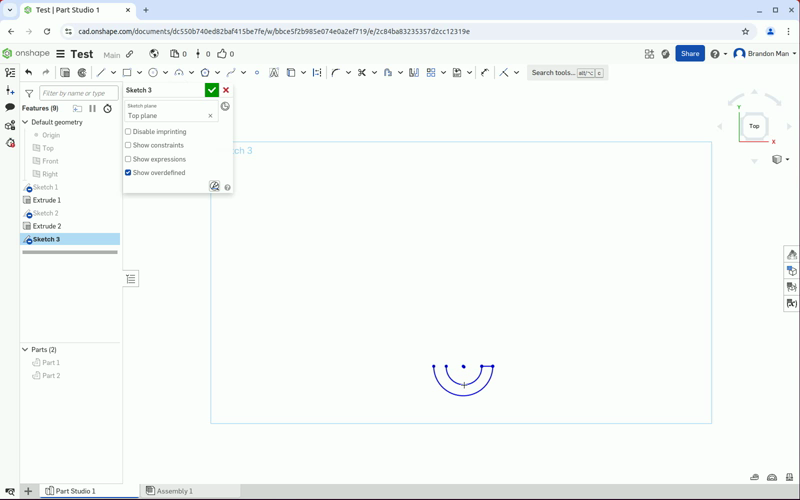
mouse_move(446, 366)
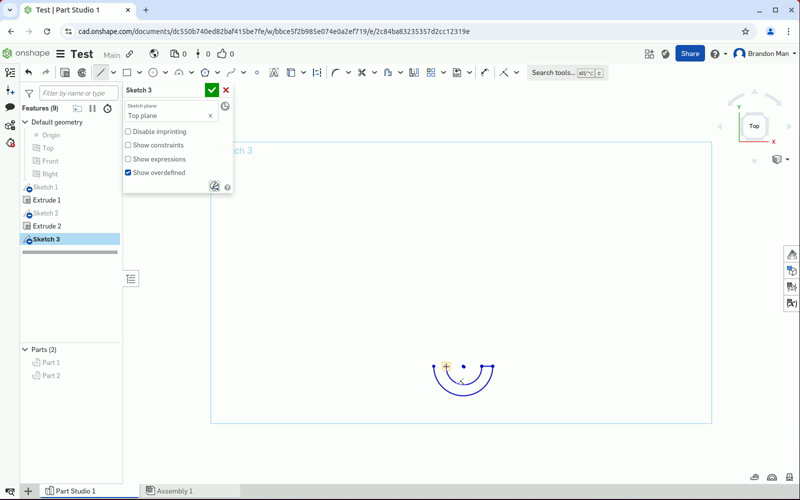
click(446, 366)
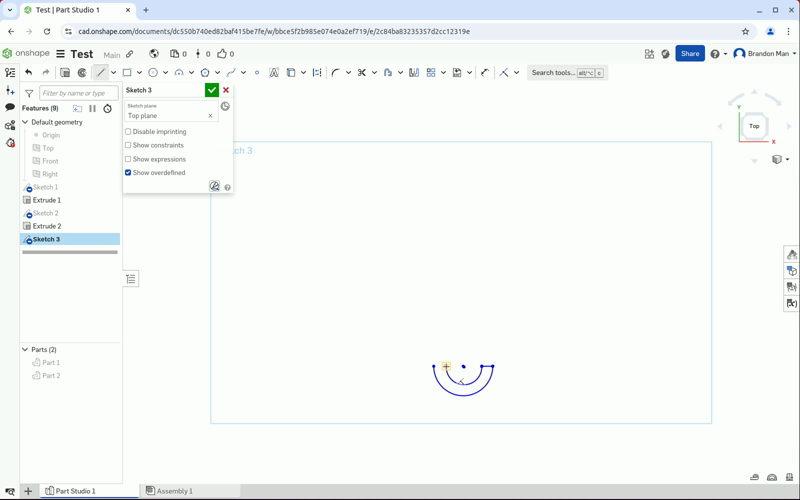
mouse_move(476, 366)
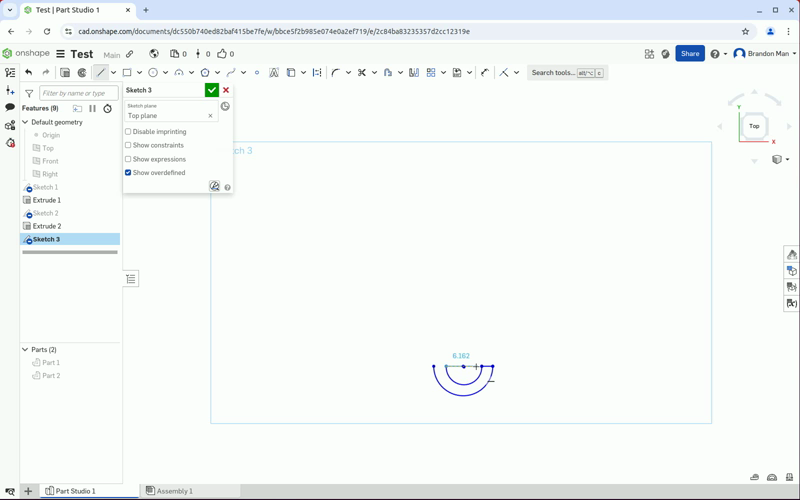
key_down(shift)
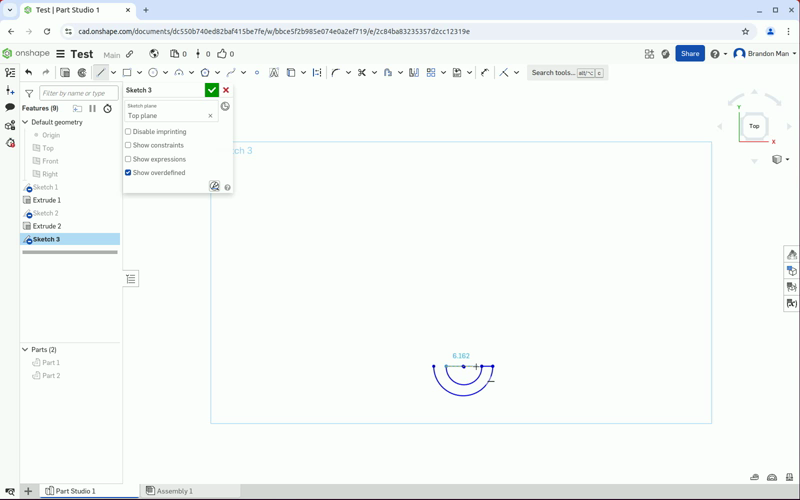
mouse_move(433, 366)
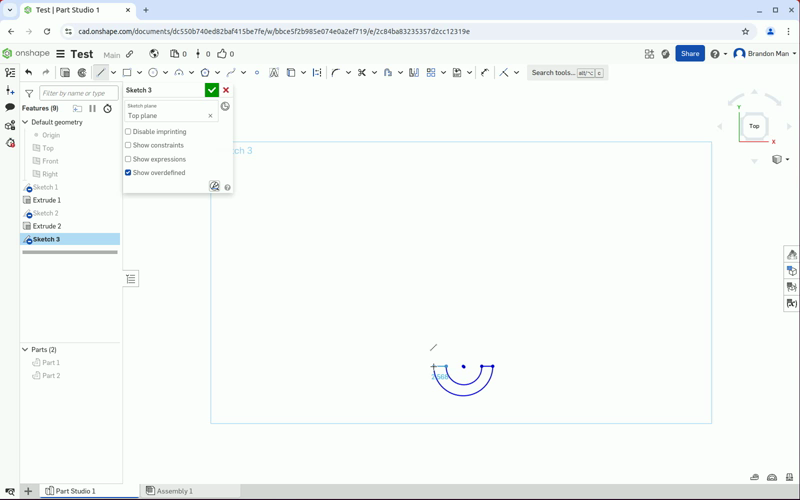
key_up(shift)
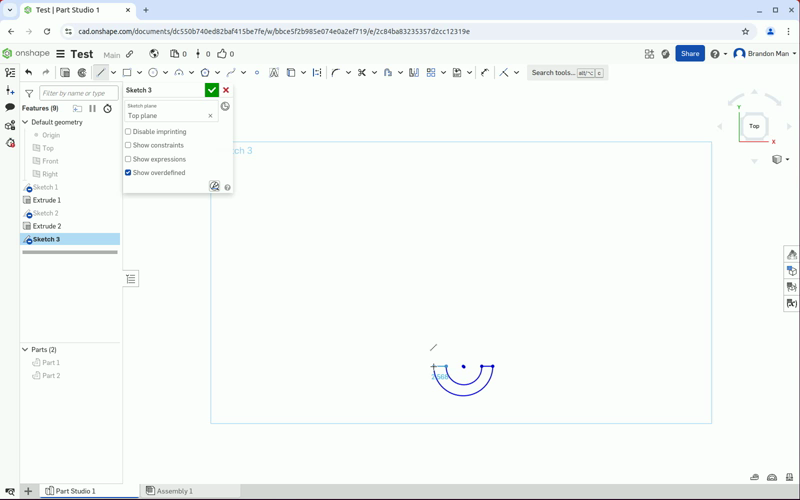
click(433, 366)
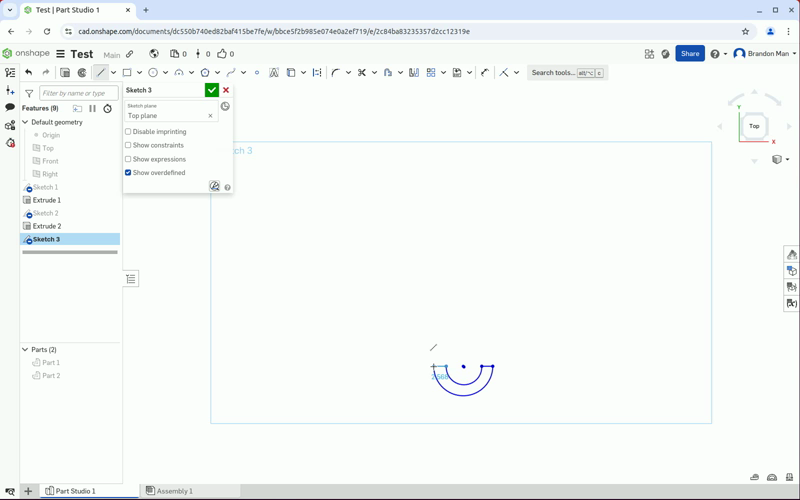
key(esc)
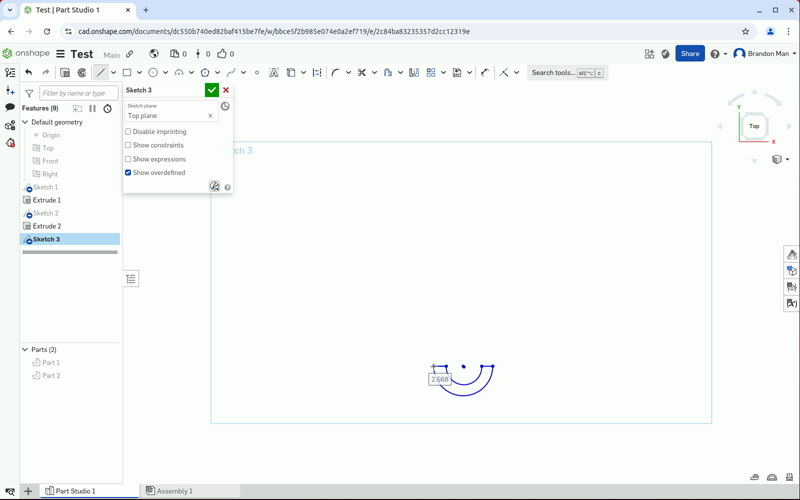
mouse_move(442, 373)
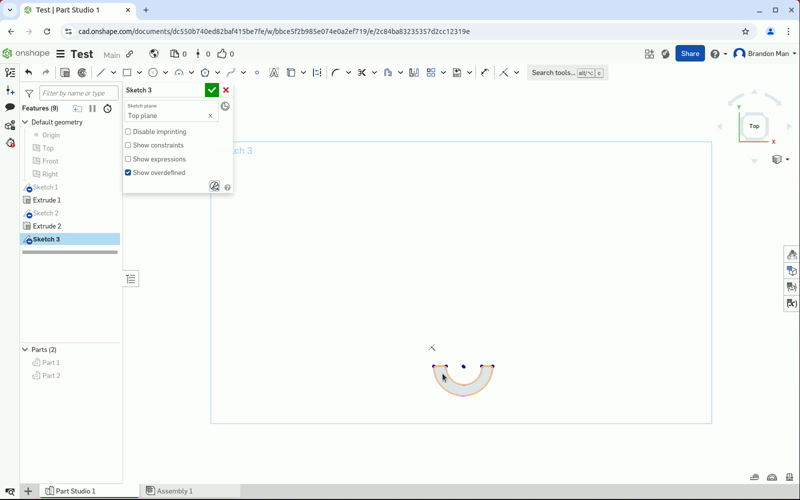
scroll(6)
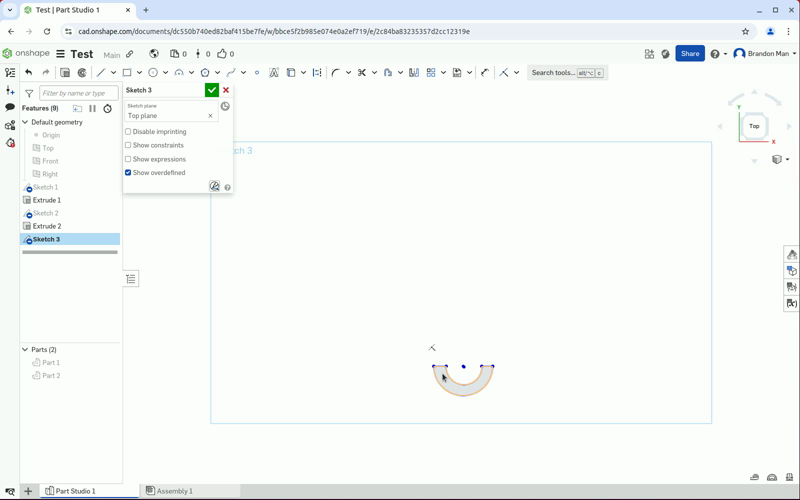
scroll(6)
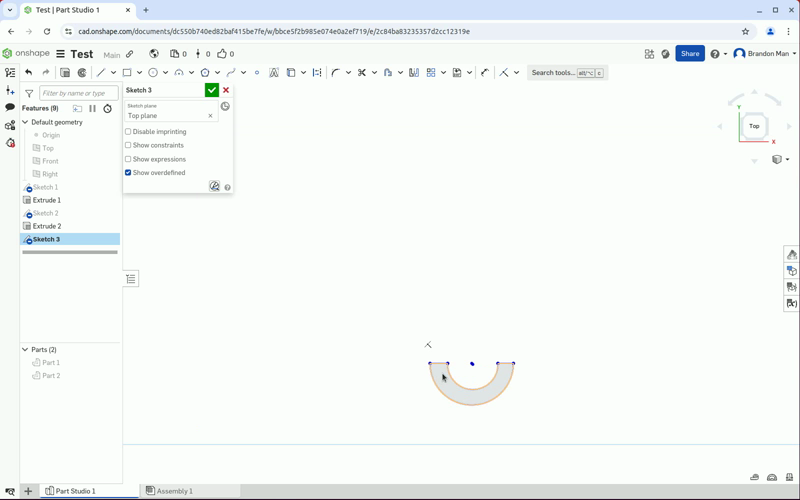
scroll(6)
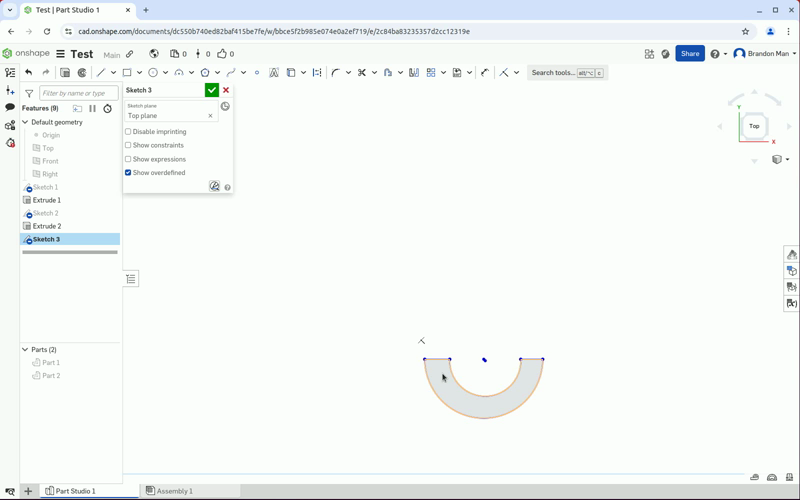
scroll(6)
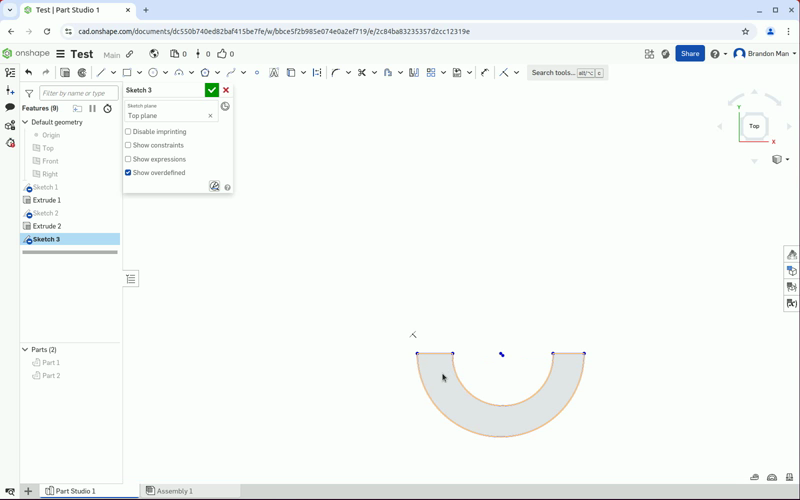
scroll(6)
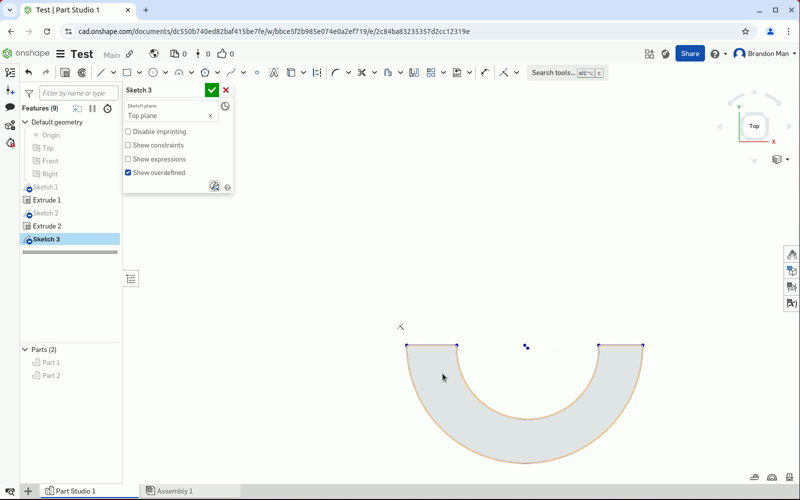
scroll(6)
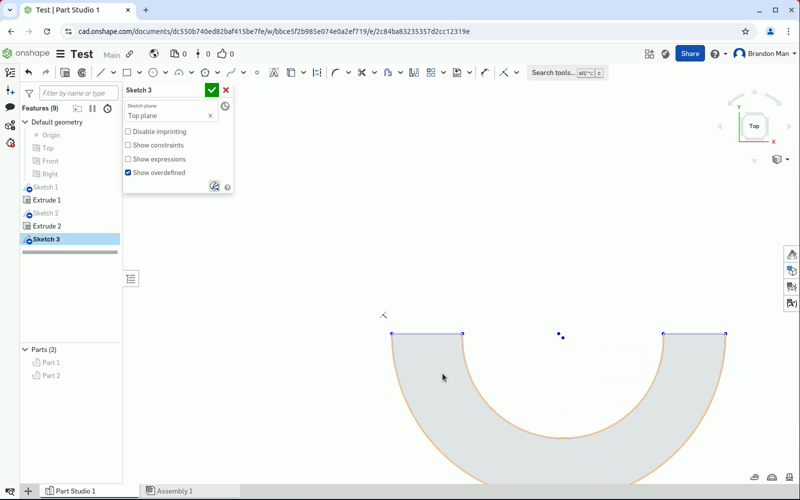
scroll(6)
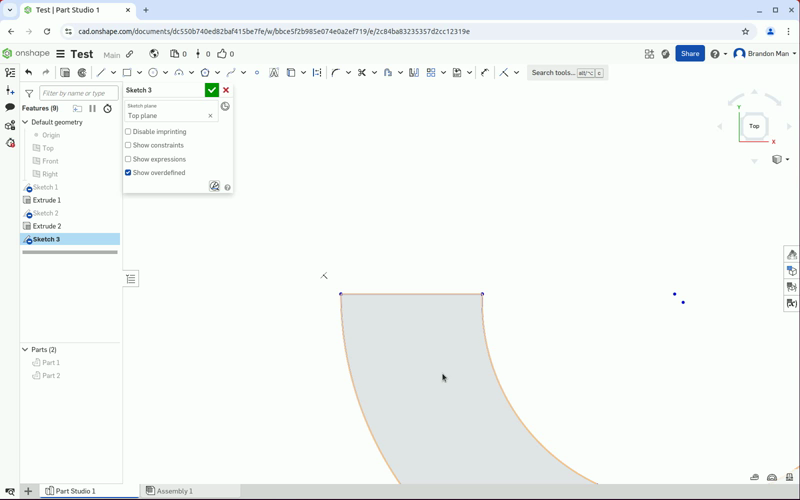
click(442, 373)
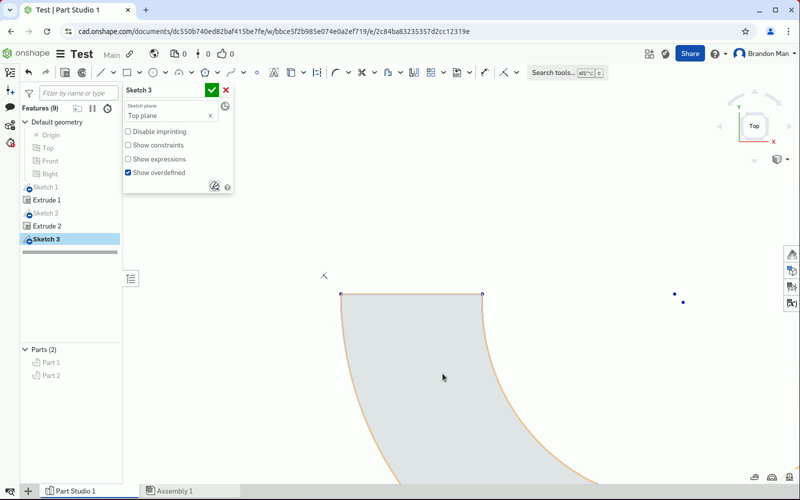
scroll(-6)
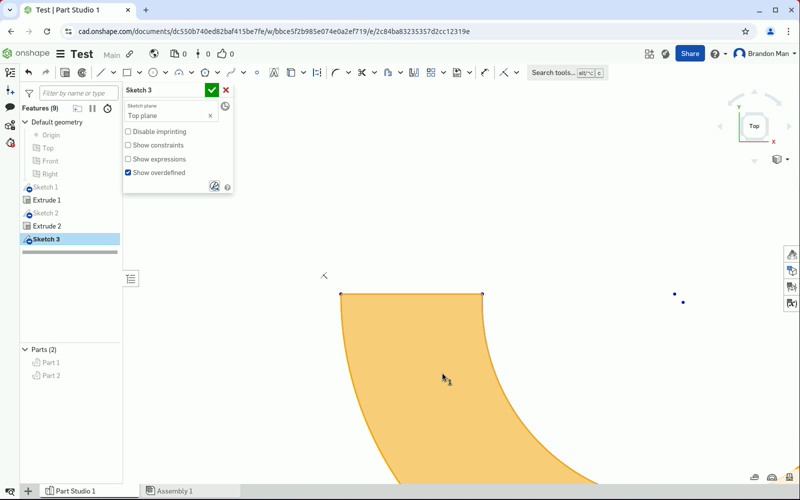
scroll(-6)
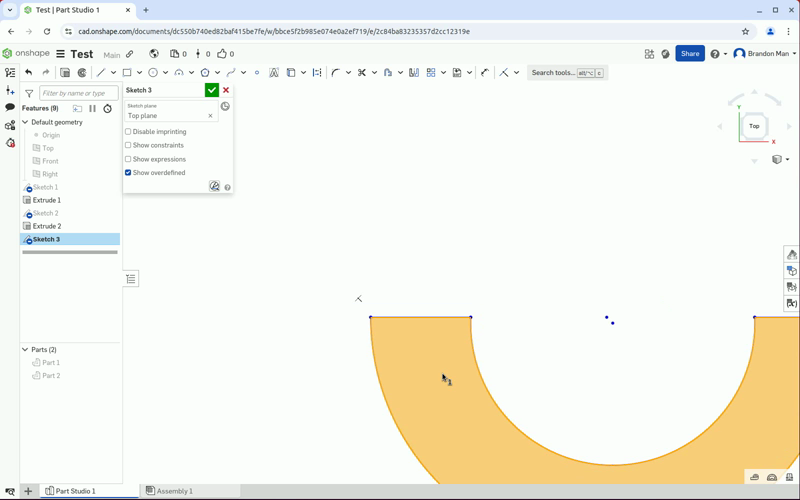
scroll(-6)
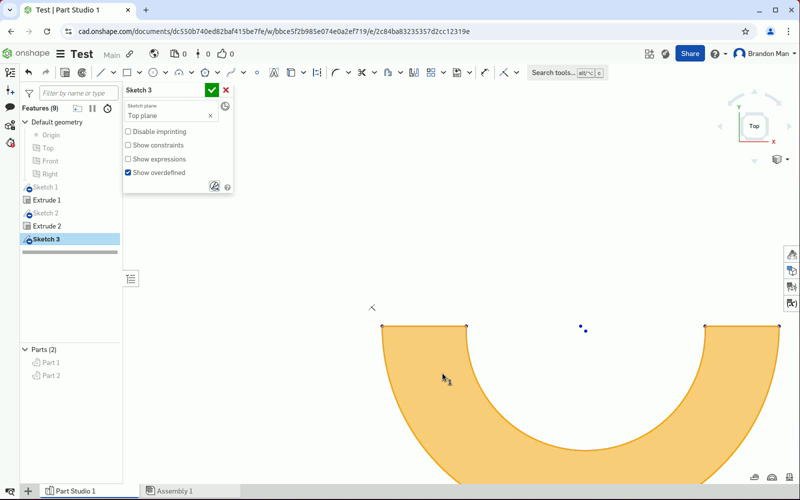
scroll(-6)
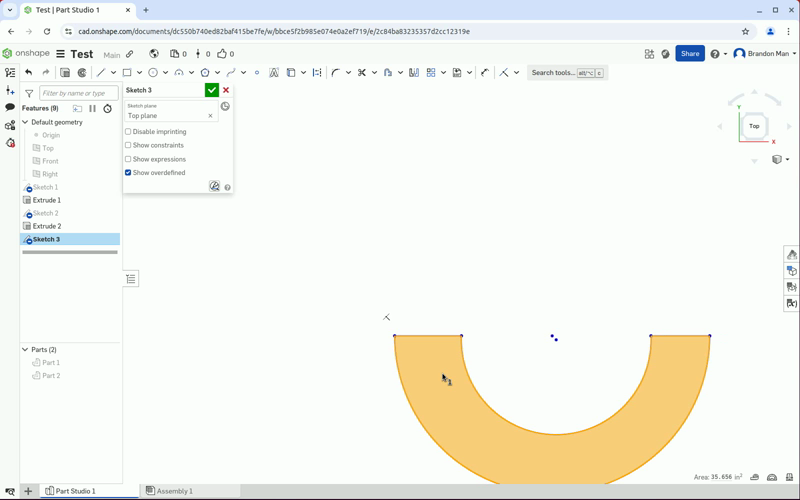
scroll(-6)
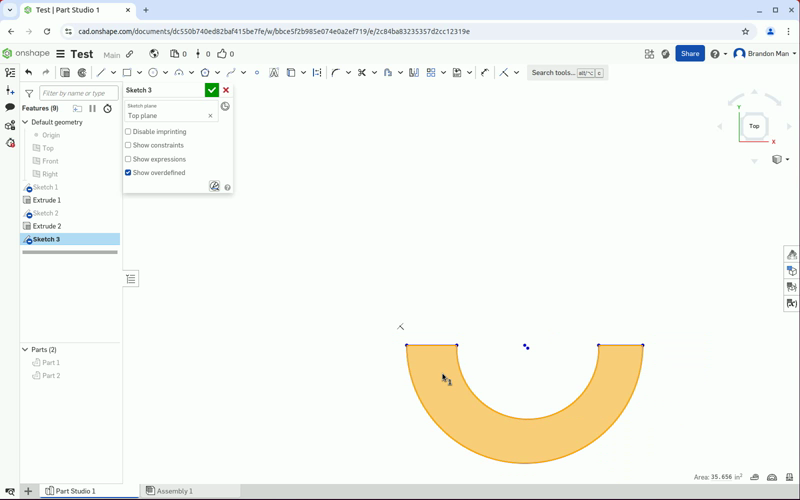
scroll(-6)
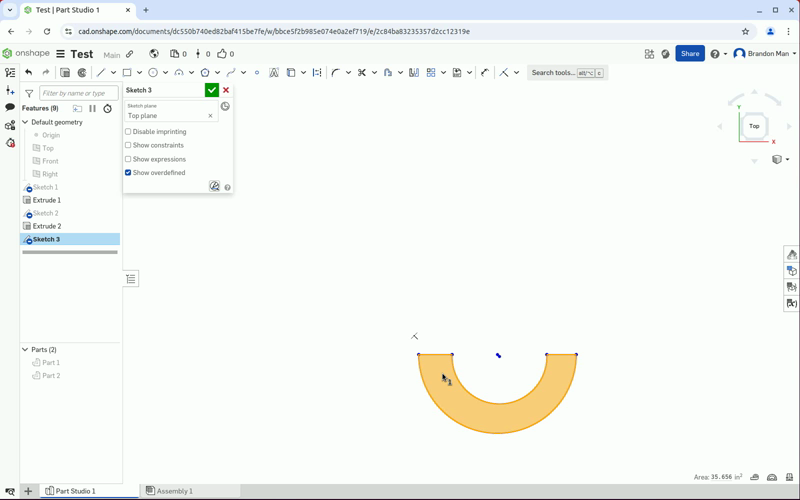
scroll(-6)
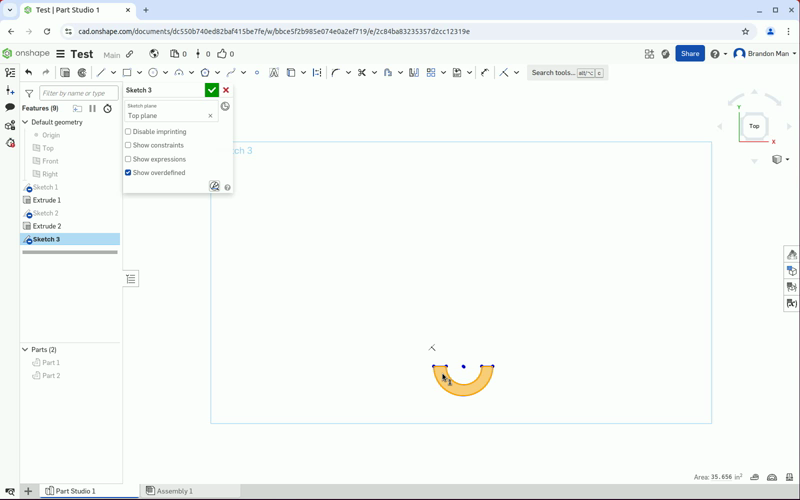
mouse_move(73, 352)
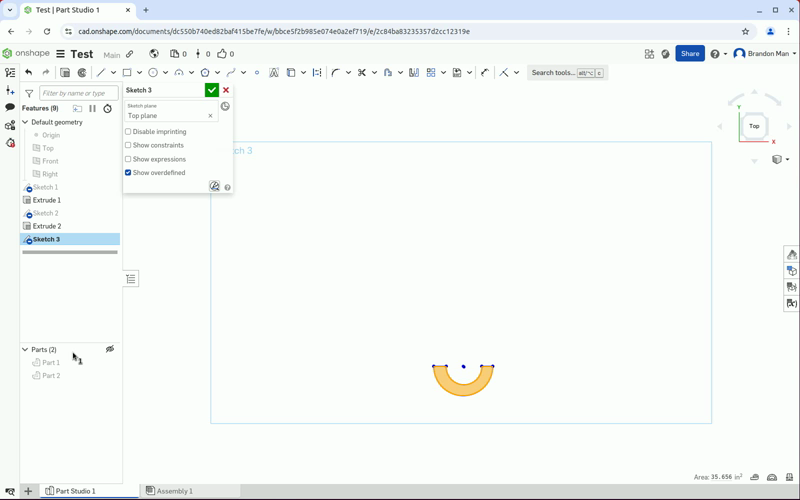
key(shift+y)
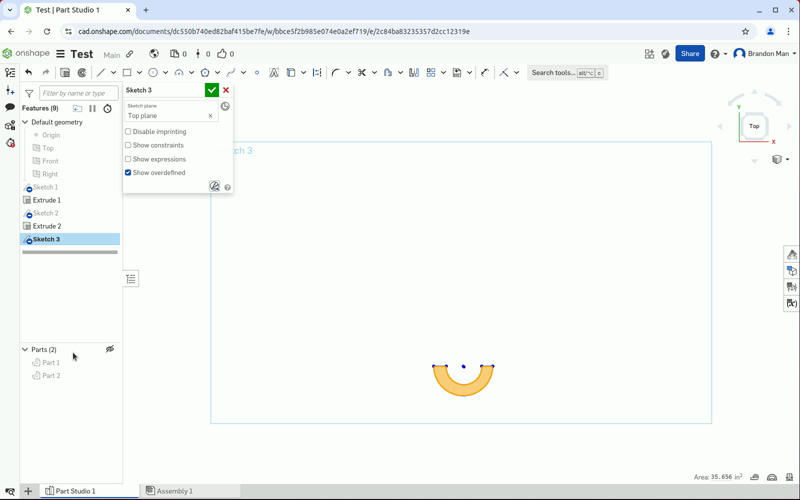
key(shift+e)
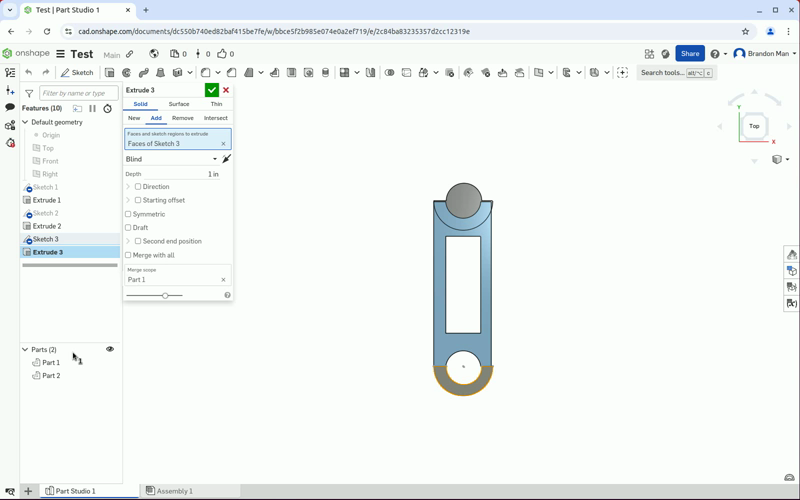
mouse_move(143, 106)
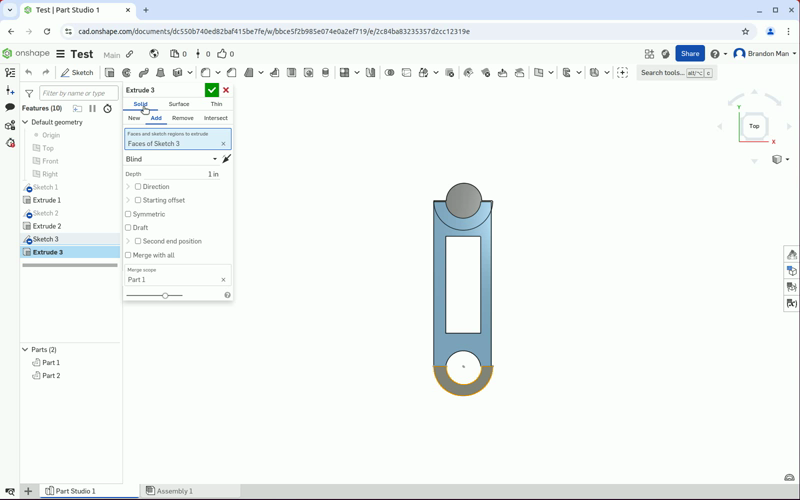
click(143, 106)
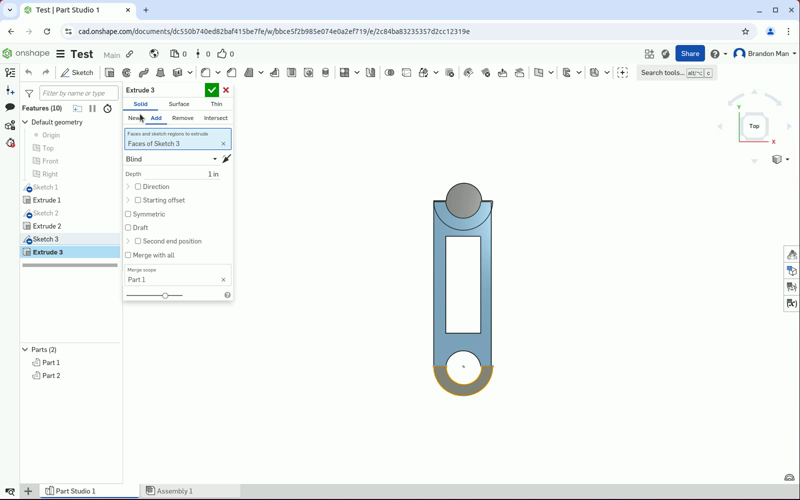
mouse_move(137, 120)
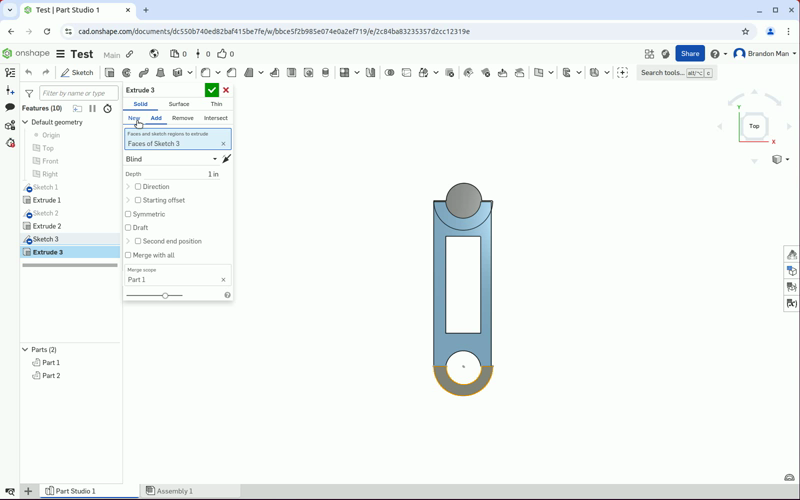
click(137, 120)
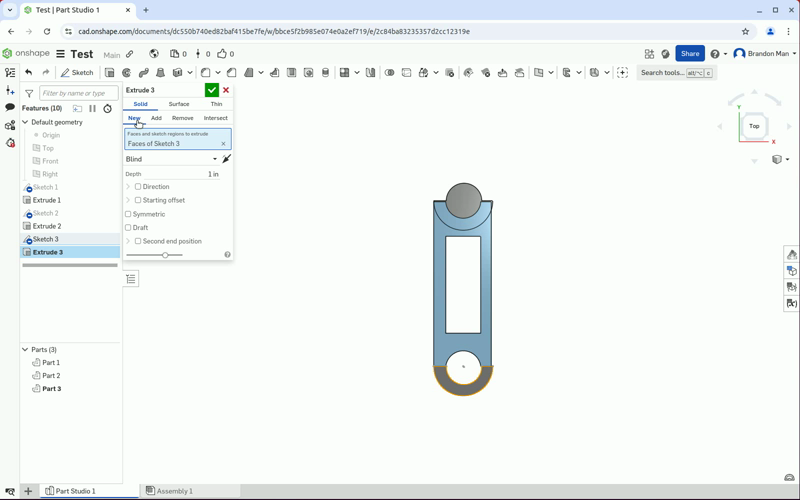
key(tab, 4)
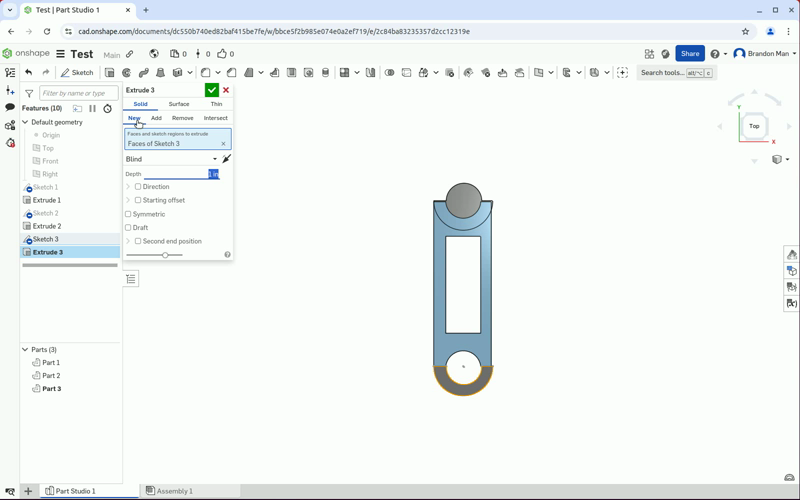
text(5.777)
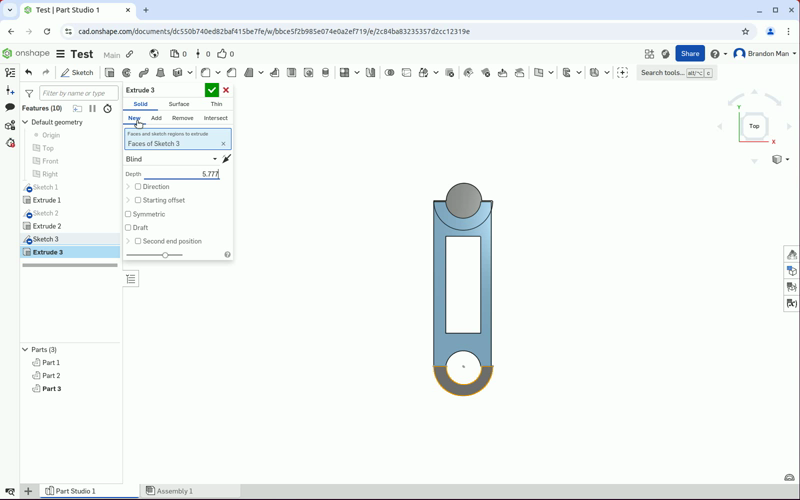
key(enter)
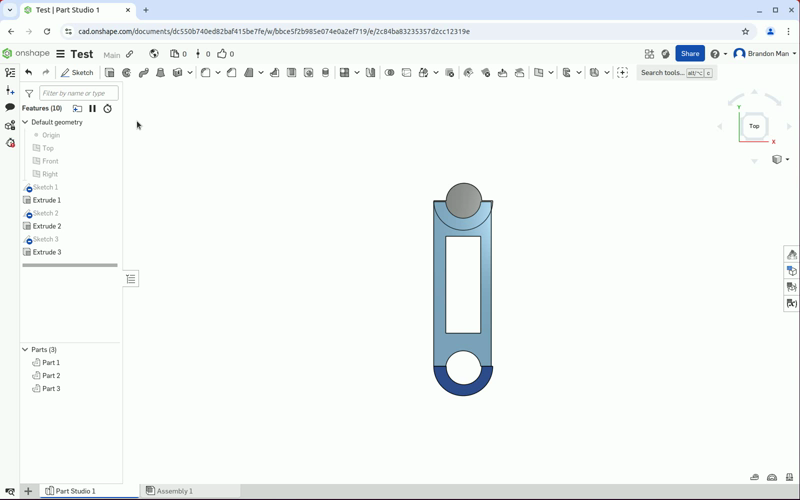
key(shift+h)
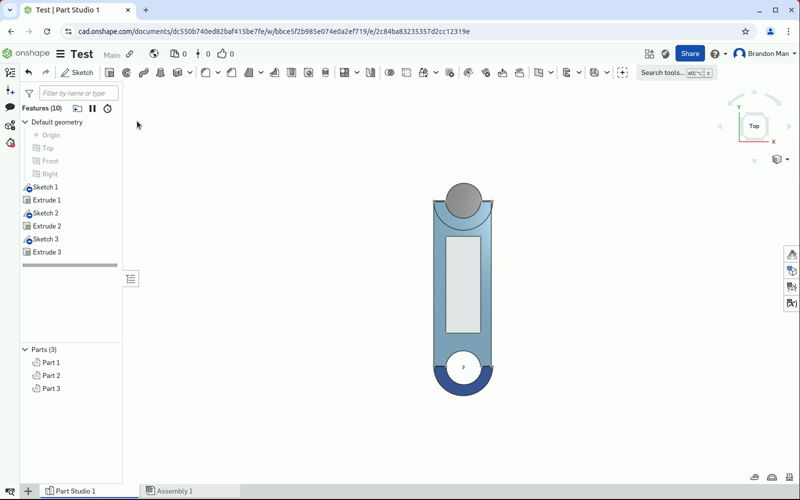
key(shift+h)
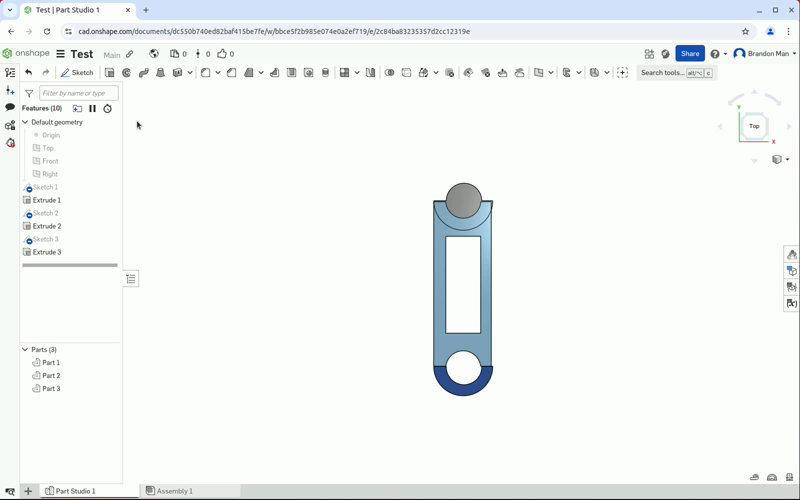
mouse_move(73, 189)
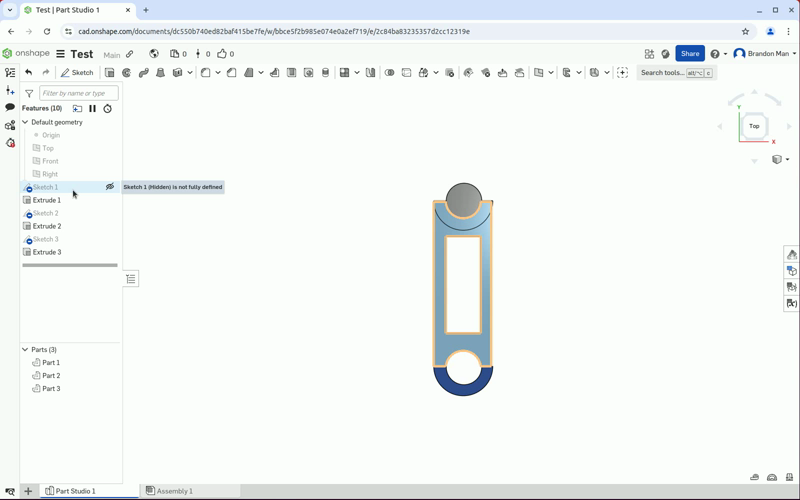
click(73, 189)
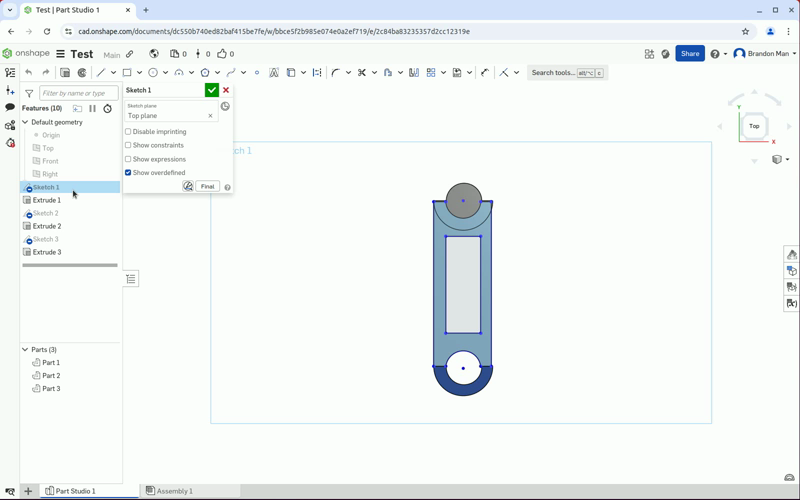
mouse_move(229, 92)
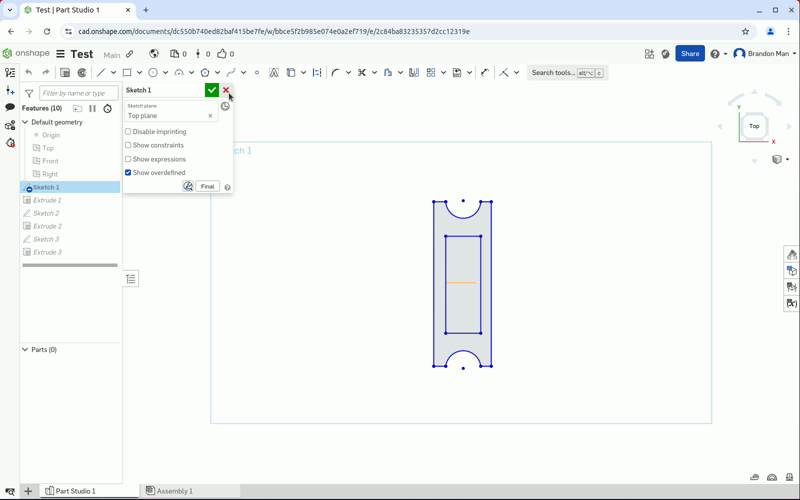
click(229, 92)
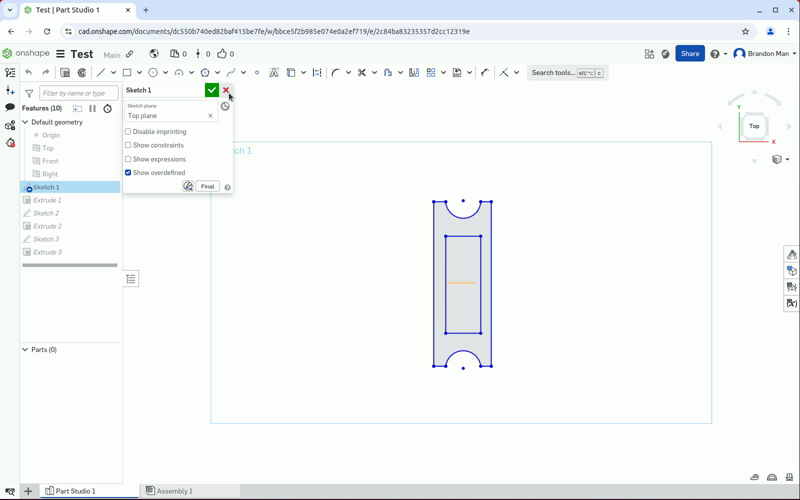
key(shift+s)
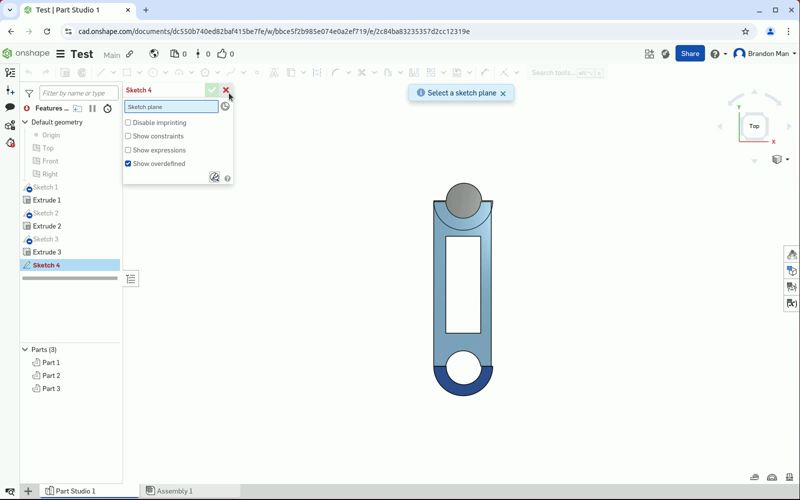
mouse_move(73, 150)
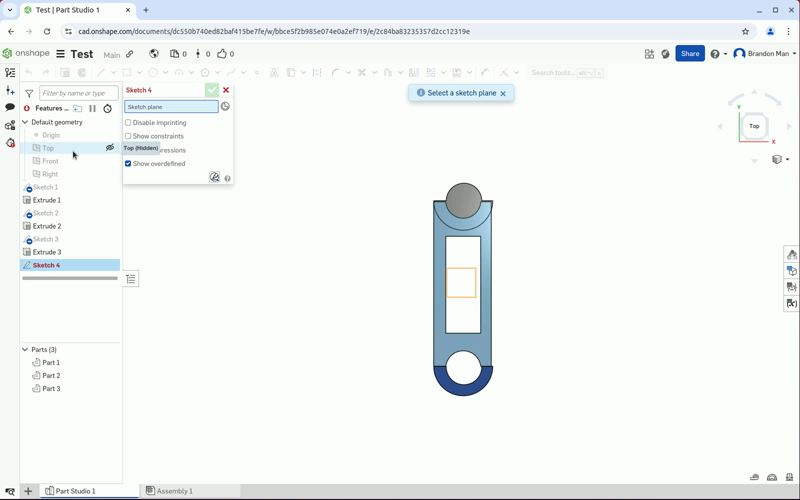
click(73, 150)
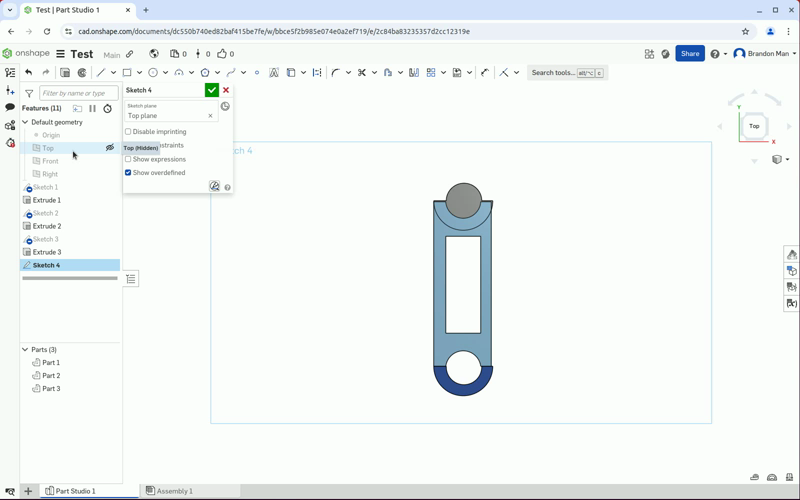
mouse_move(73, 352)
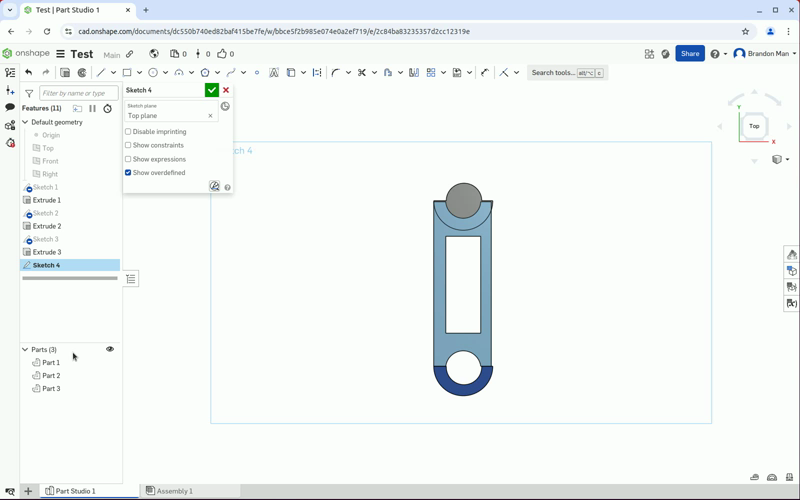
key(y)
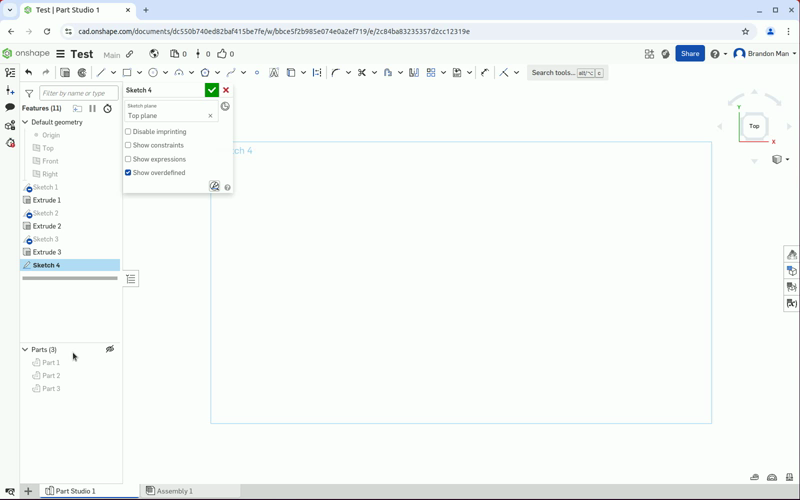
key(l)
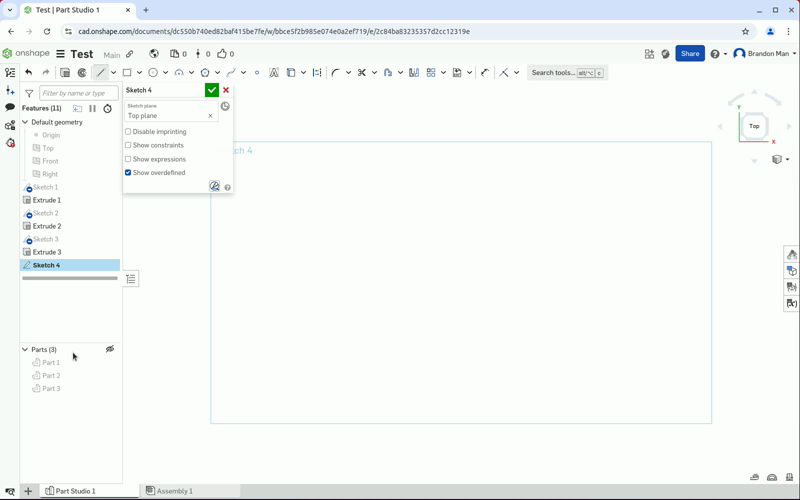
key_down(shift)
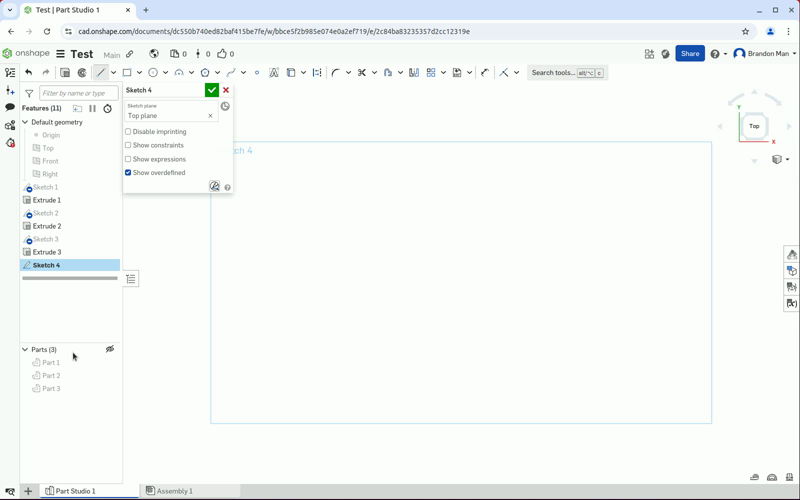
mouse_move(444, 333)
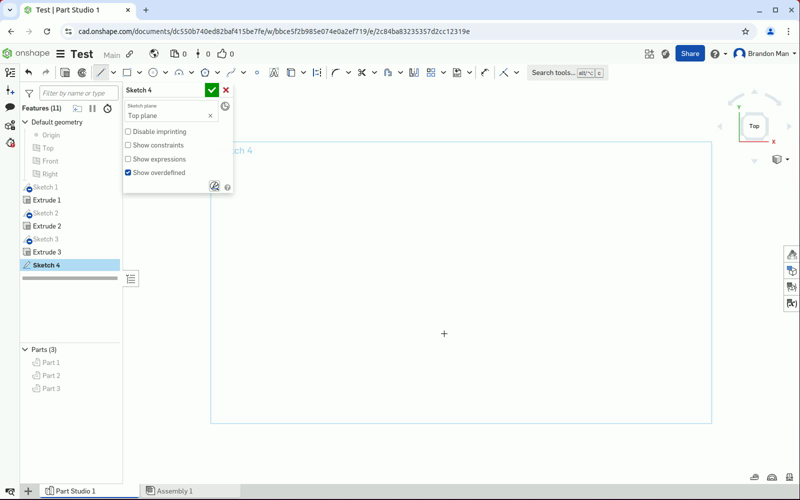
click(444, 333)
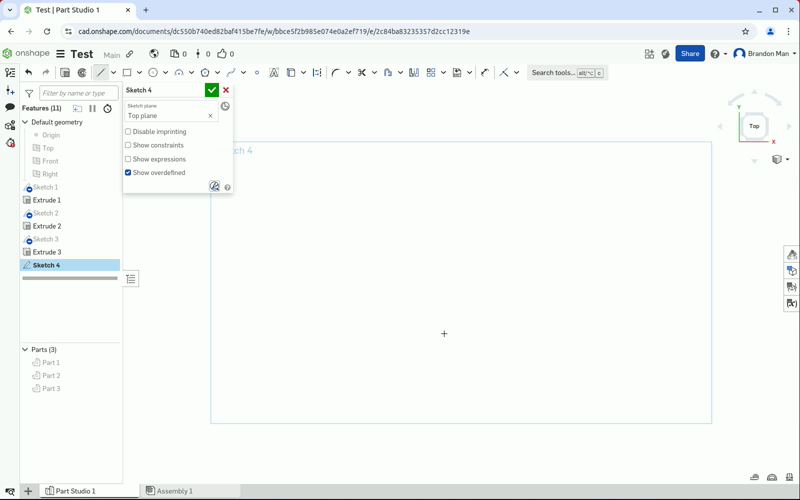
key_up(shift)
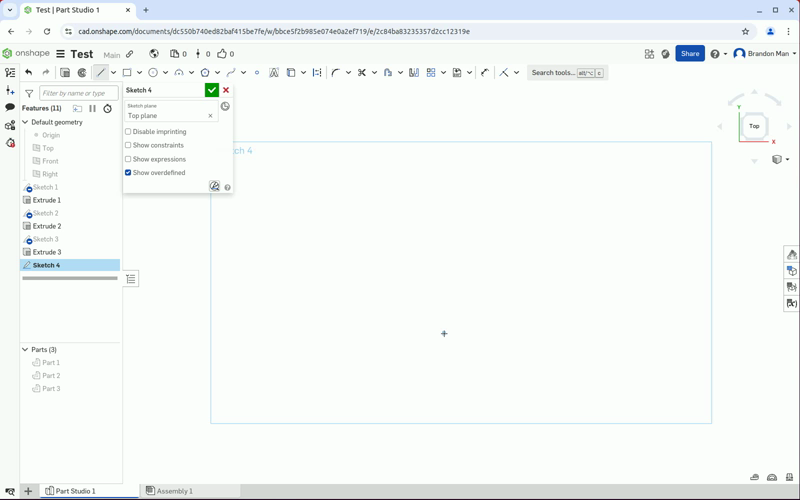
key_down(shift)
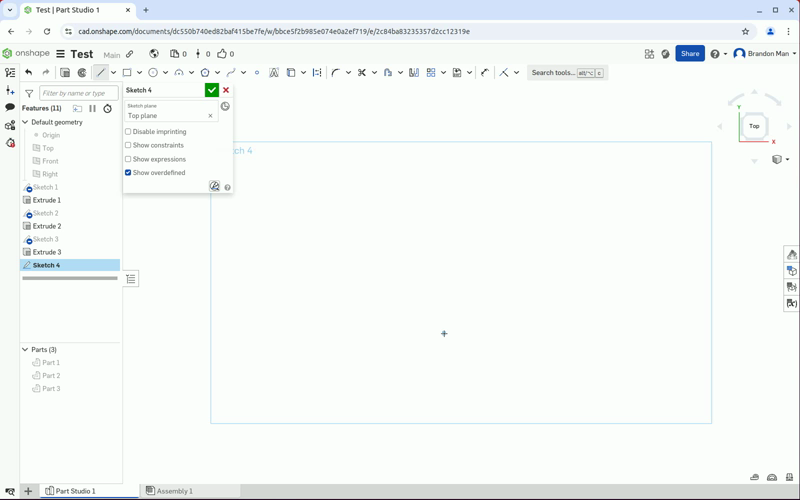
mouse_move(474, 333)
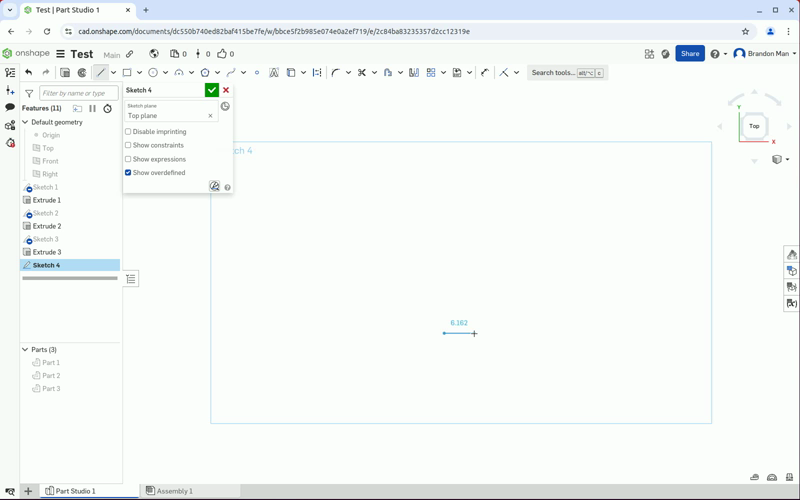
mouse_move(479, 333)
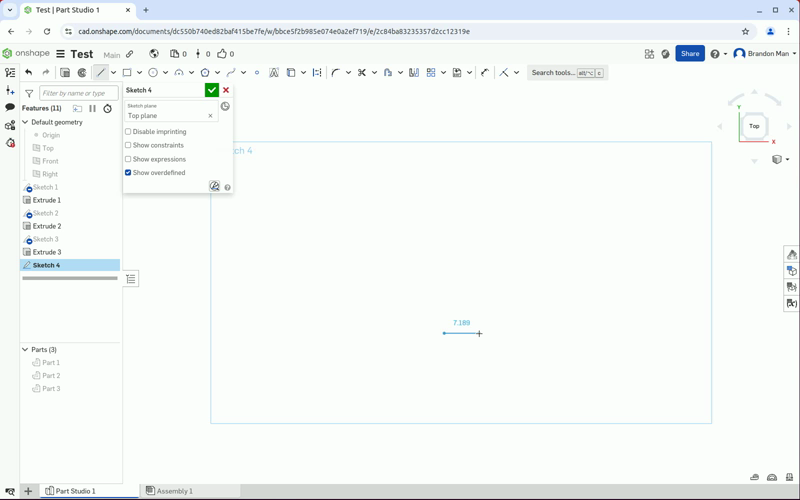
click(479, 333)
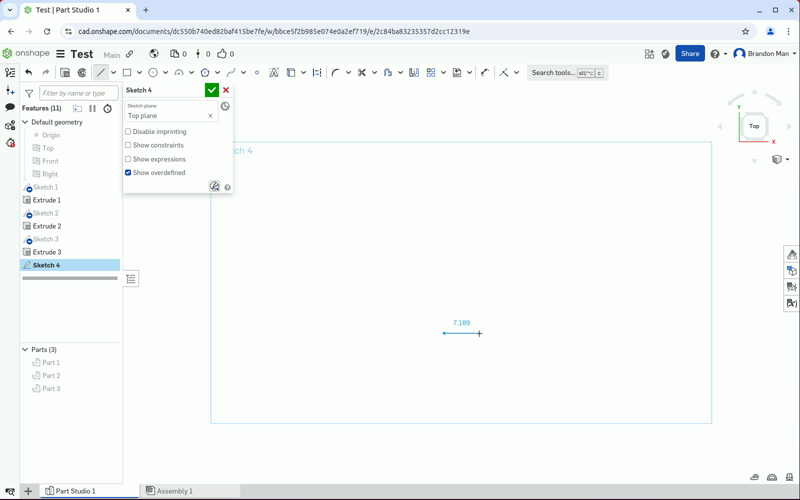
key_up(shift)
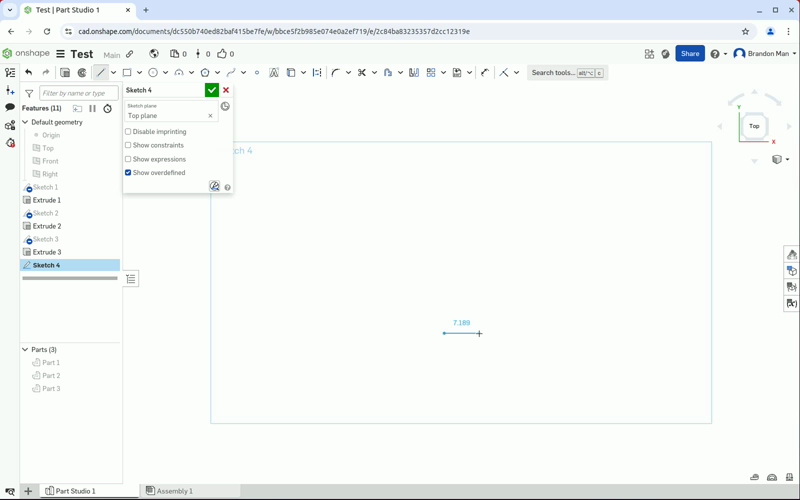
key_down(shift)
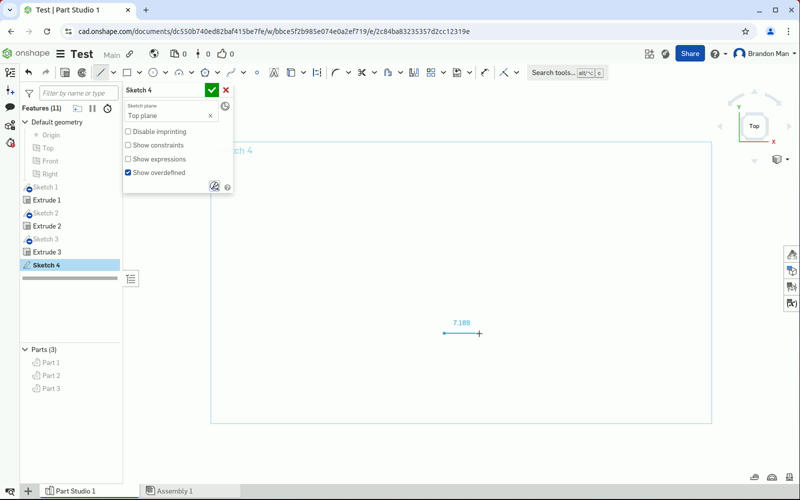
mouse_move(479, 235)
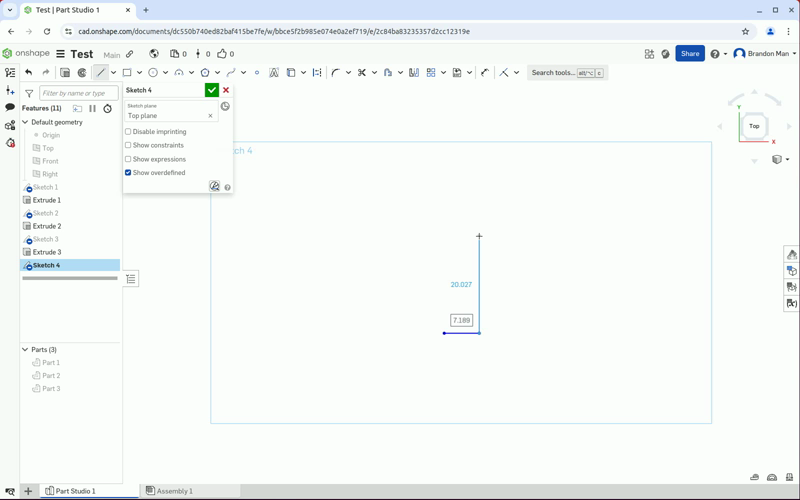
click(479, 235)
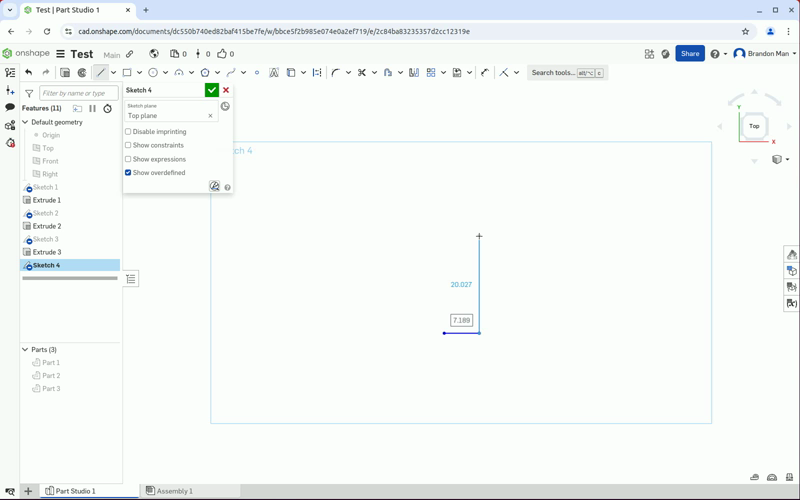
key_up(shift)
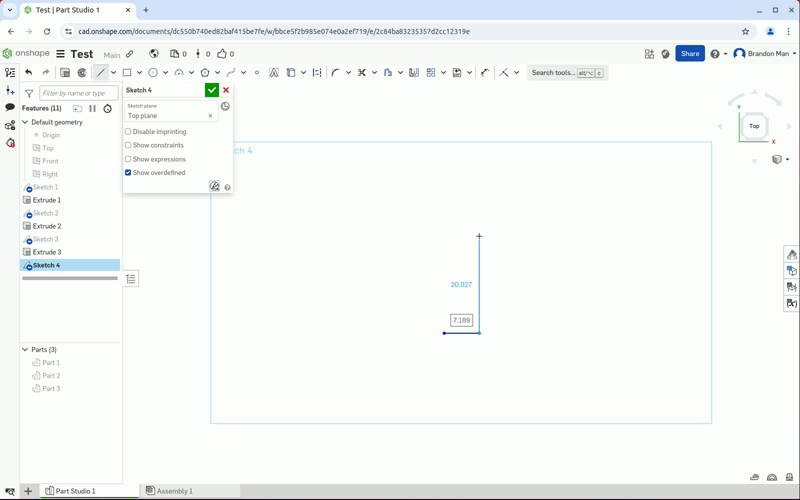
key_down(shift)
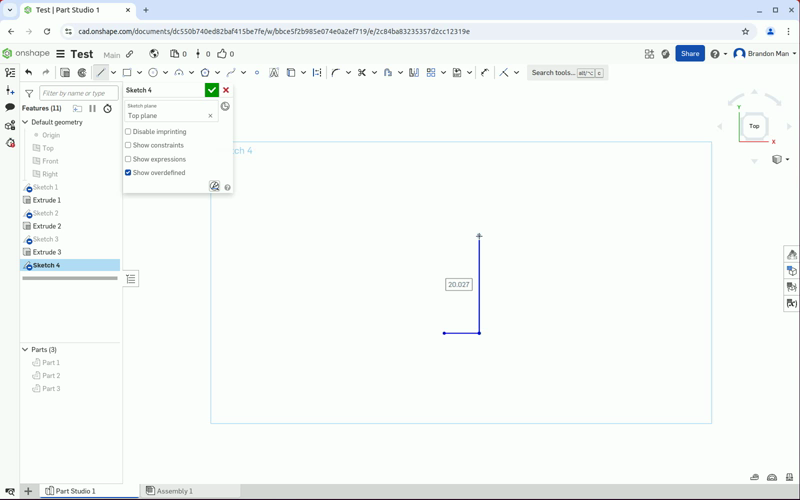
mouse_move(509, 235)
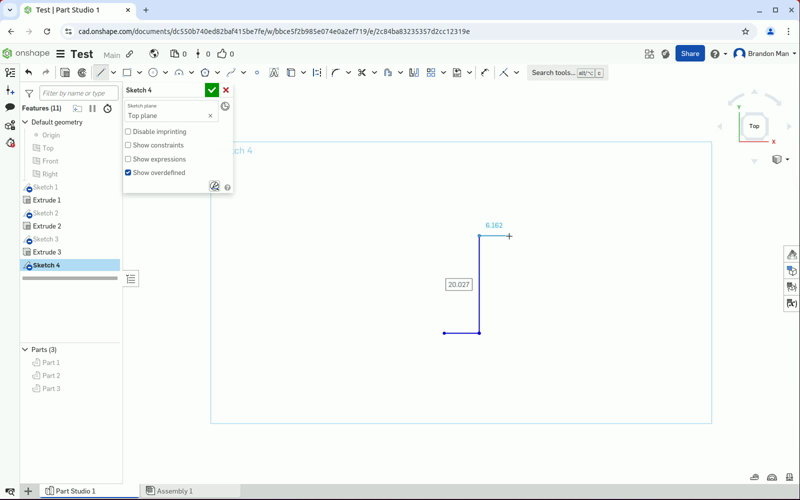
mouse_move(444, 235)
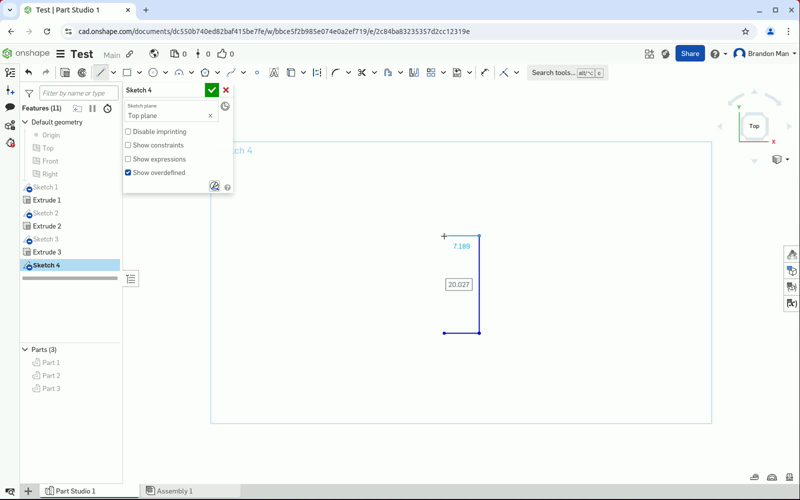
click(444, 235)
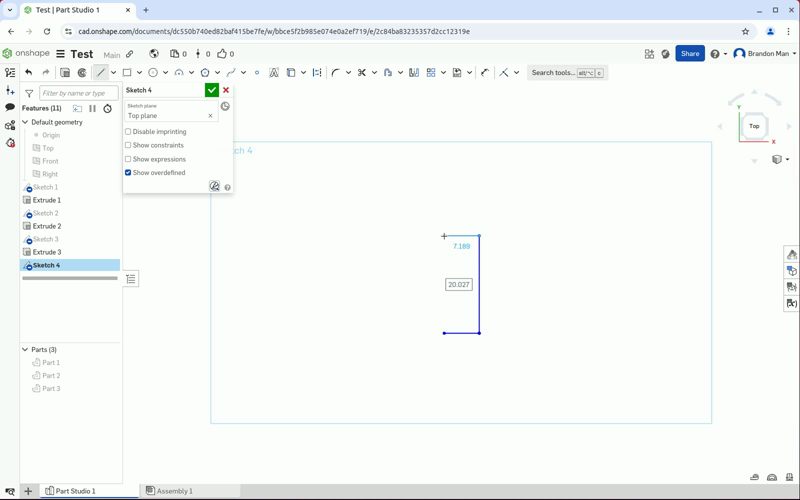
key_up(shift)
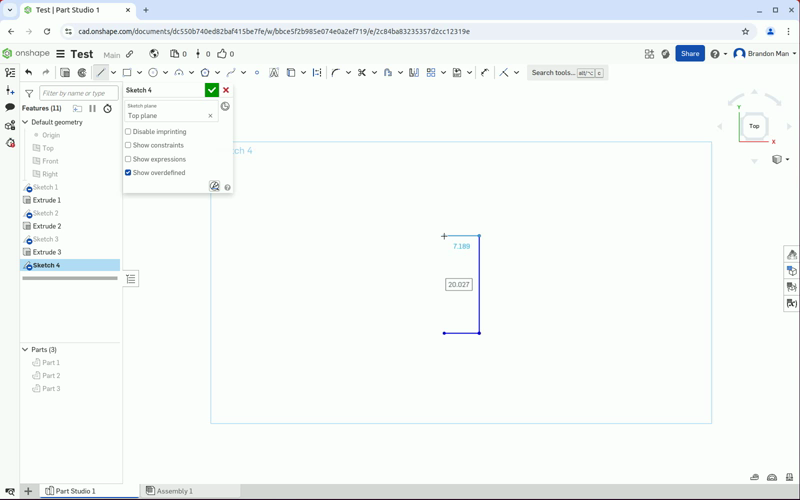
key_down(shift)
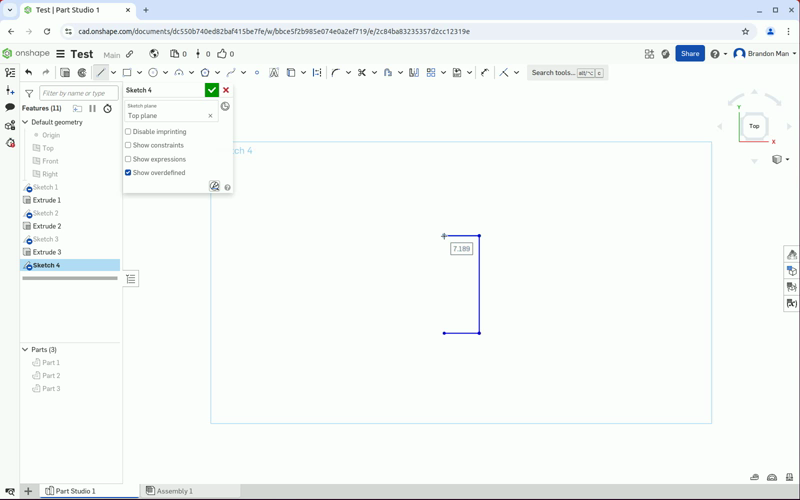
mouse_move(444, 333)
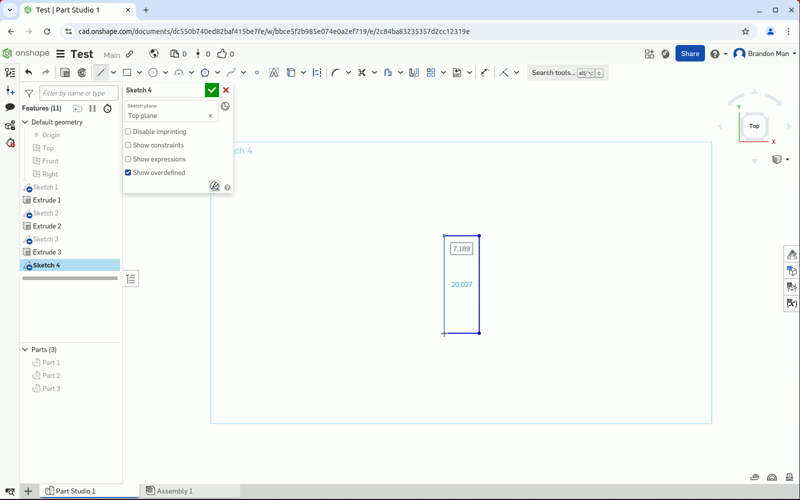
key_up(shift)
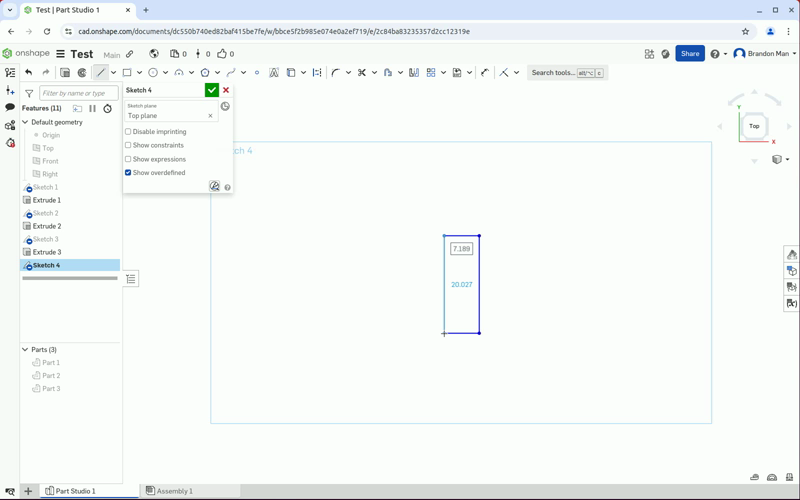
click(444, 333)
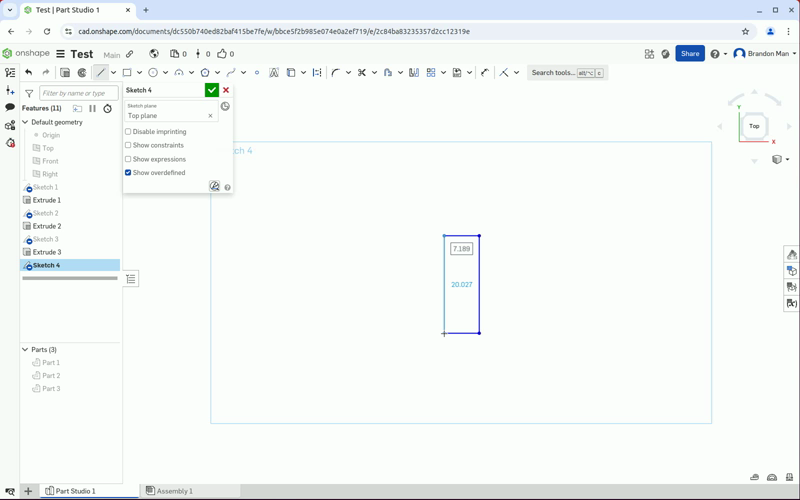
key(esc)
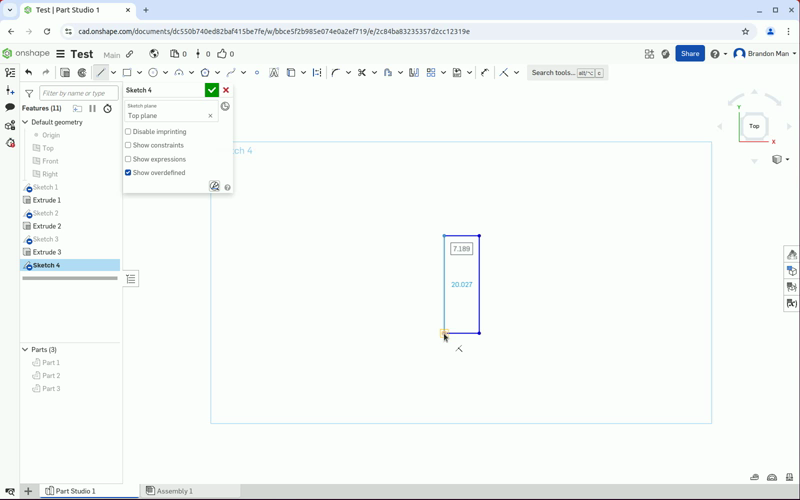
mouse_move(471, 289)
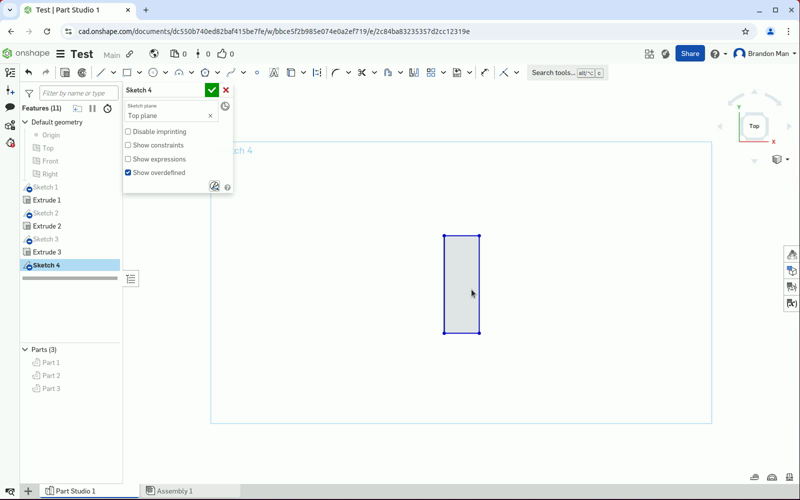
click(471, 289)
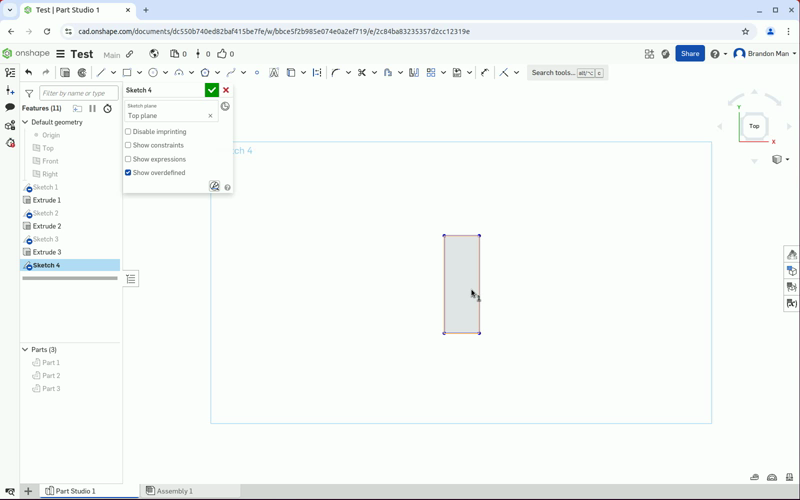
mouse_move(73, 352)
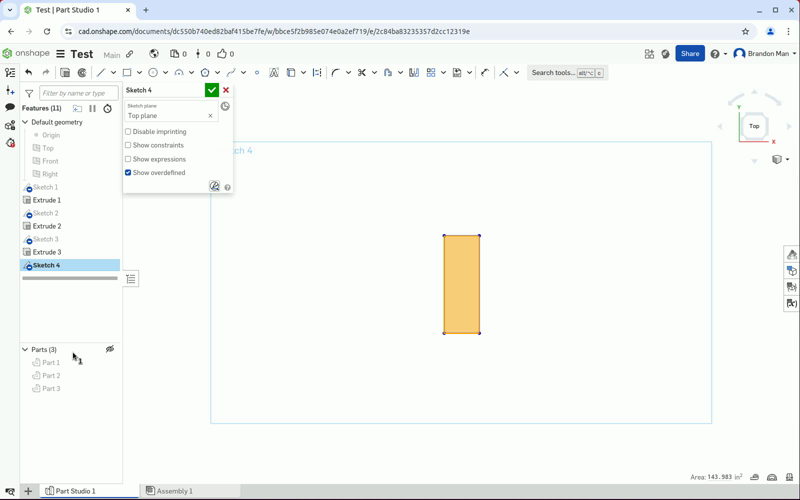
key(shift+y)
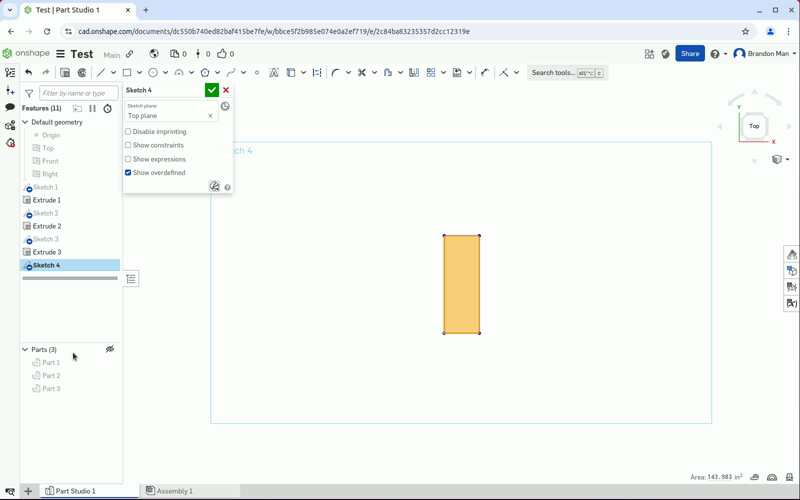
key(shift+e)
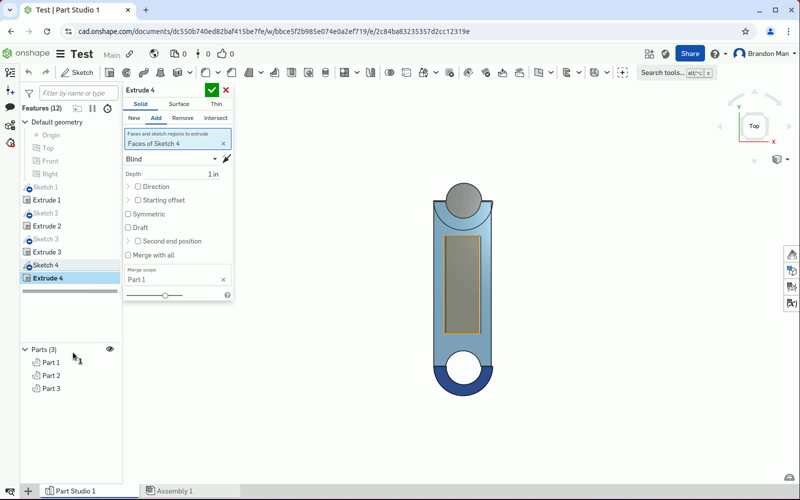
mouse_move(143, 106)
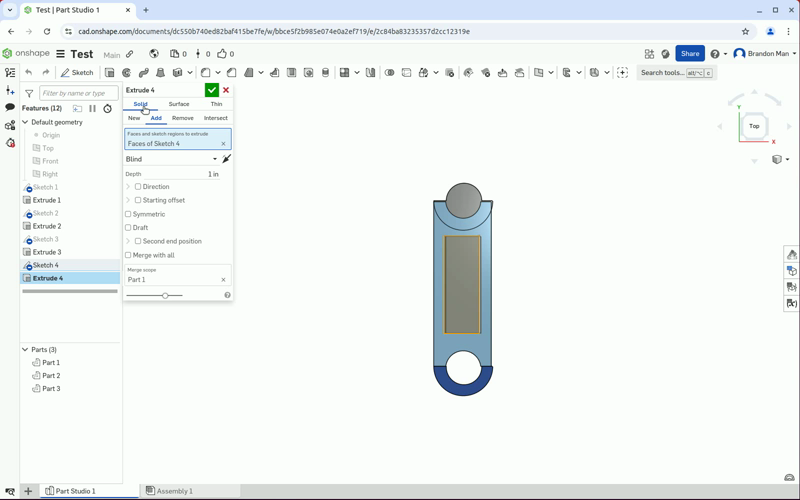
click(143, 106)
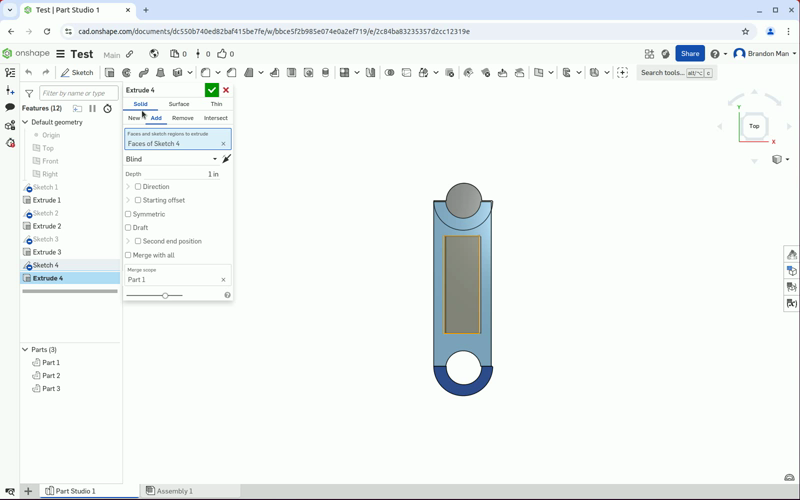
mouse_move(137, 120)
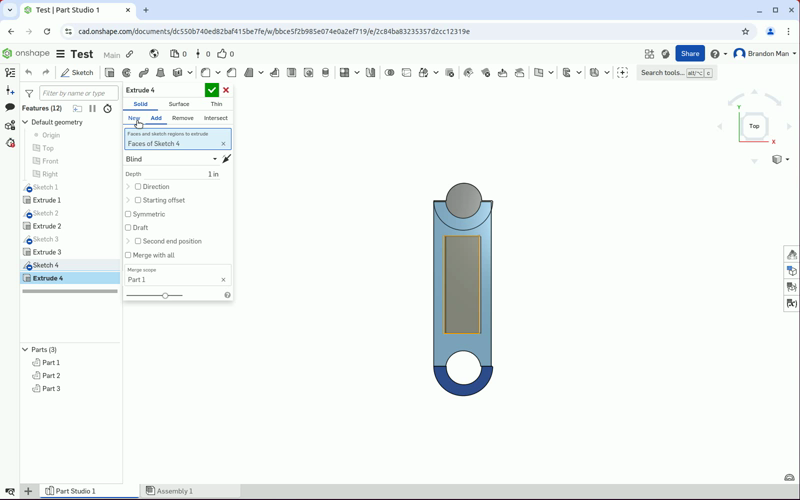
click(137, 120)
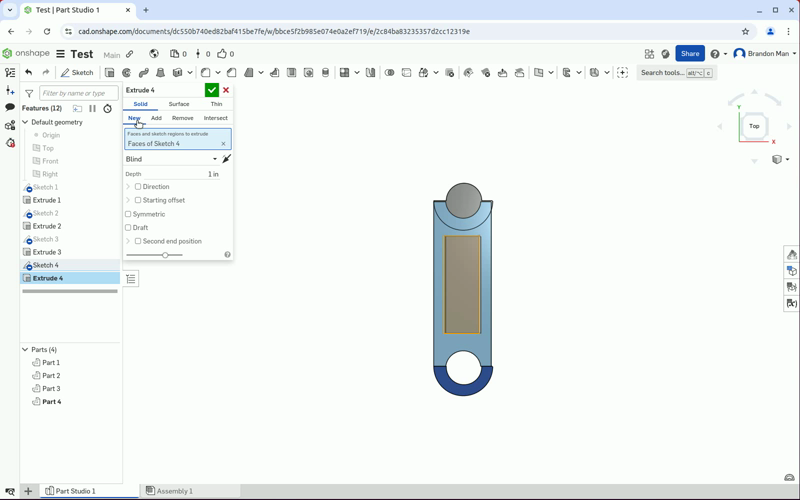
key(tab, 4)
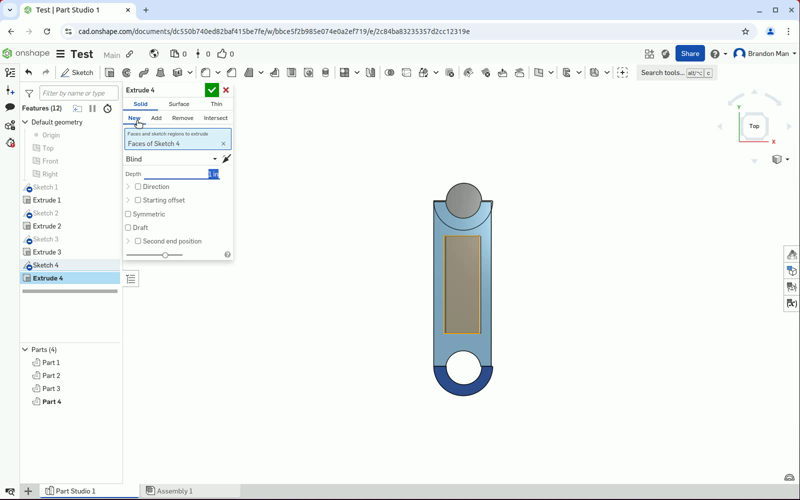
text(18.294)
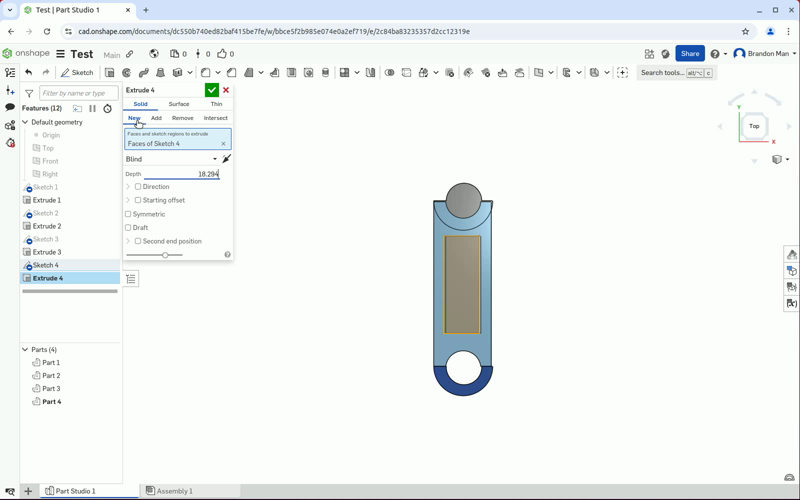
key(enter)
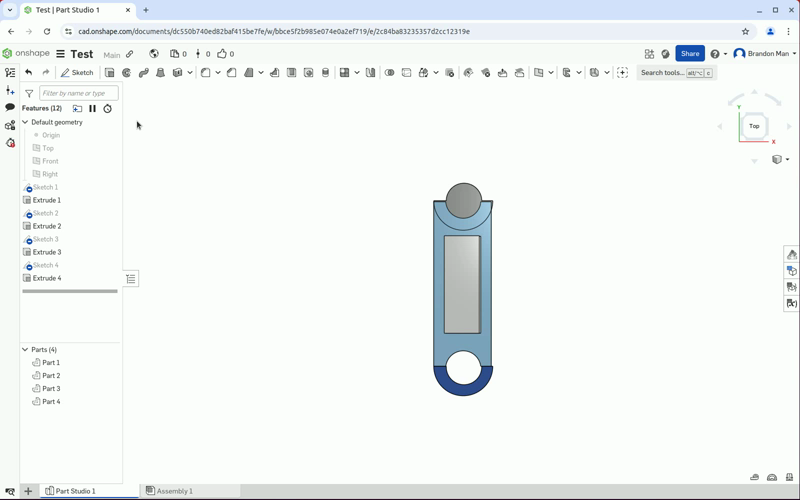
key(shift+h)
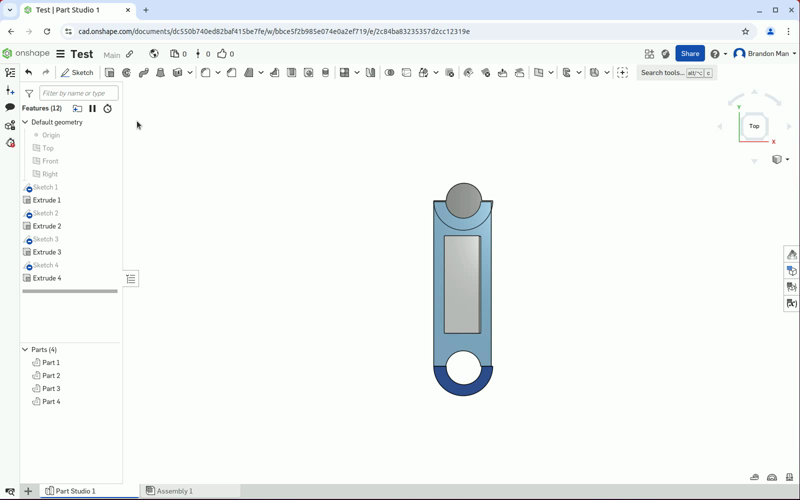
key(shift+h)
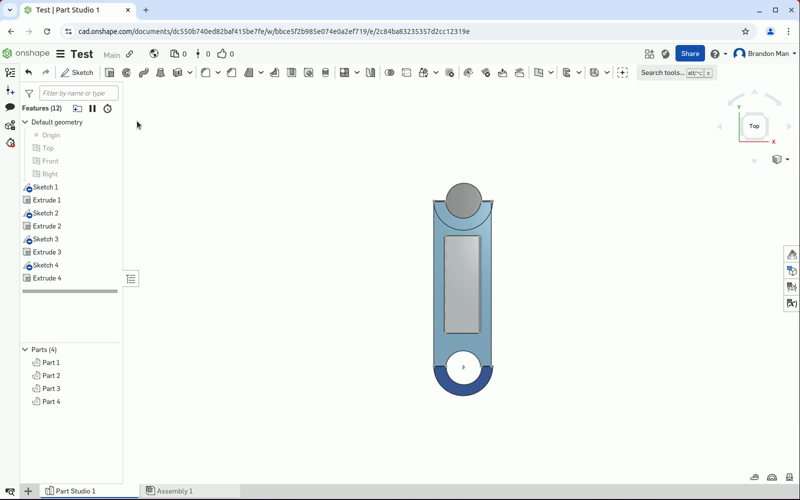
key(shift+7)
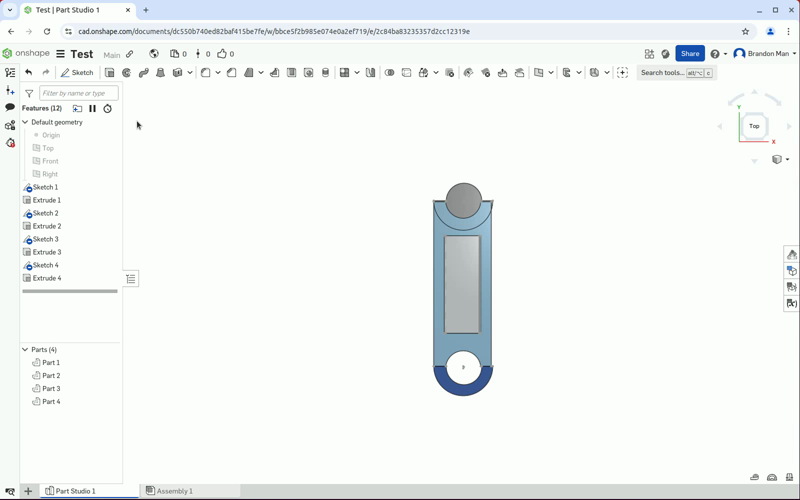
key(up, 3)
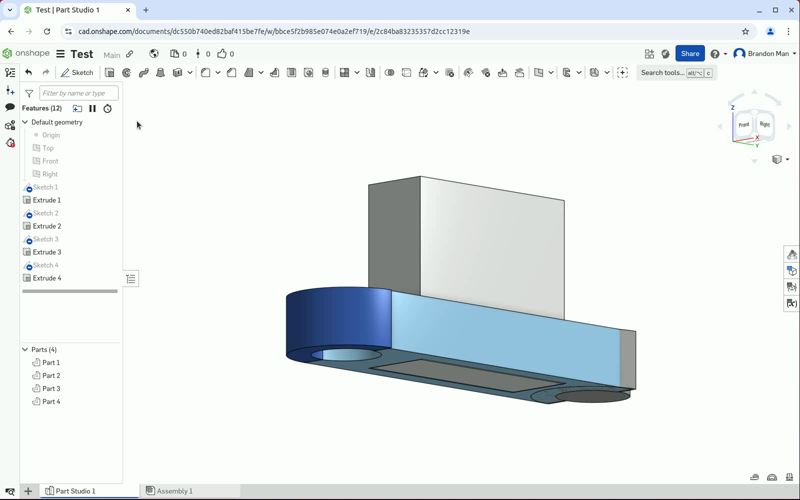
key(left, 3)
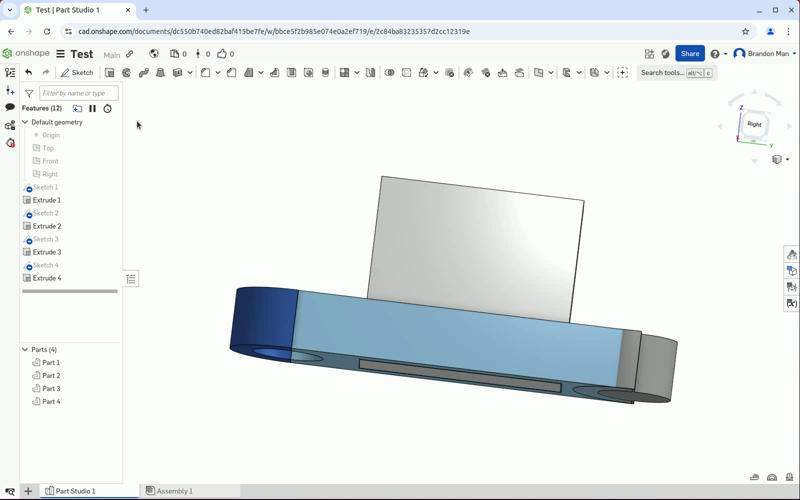
key(right, 3)
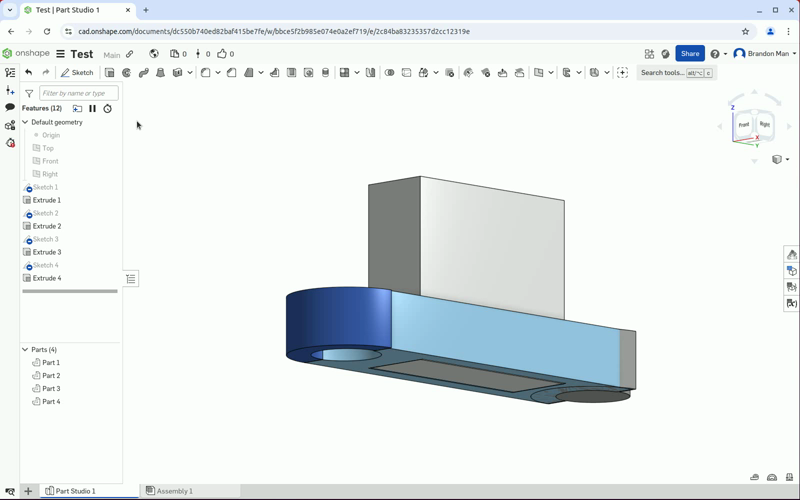
key(down, 3)
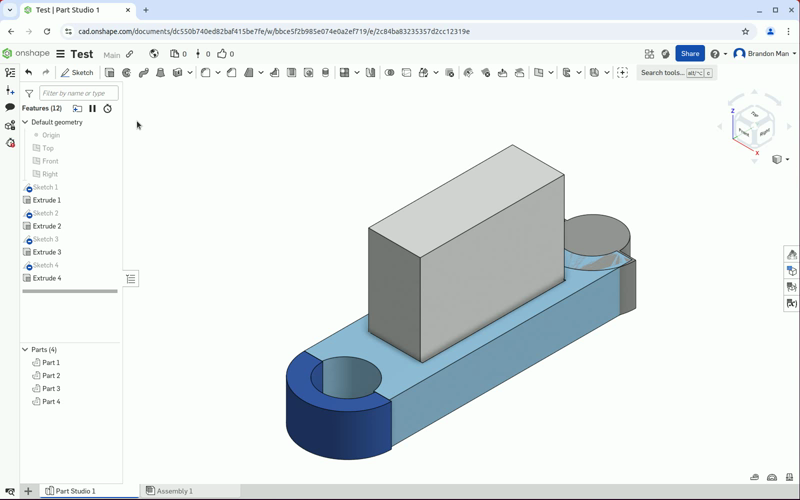
mouse_move(73, 189)
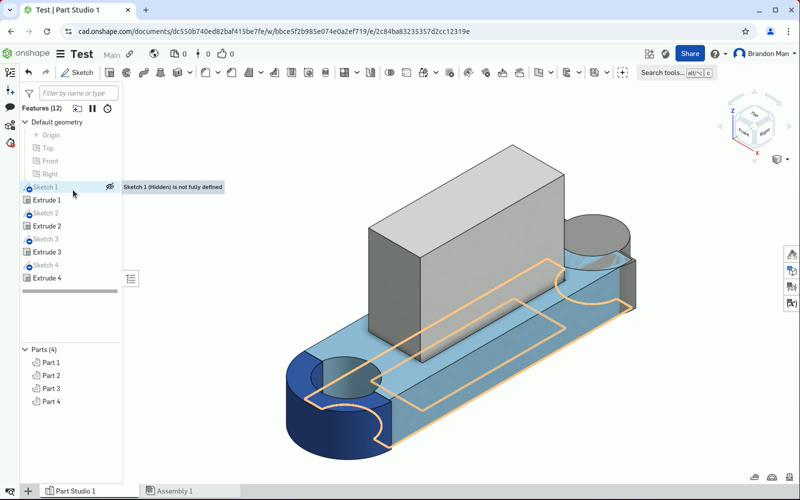
click(73, 189)